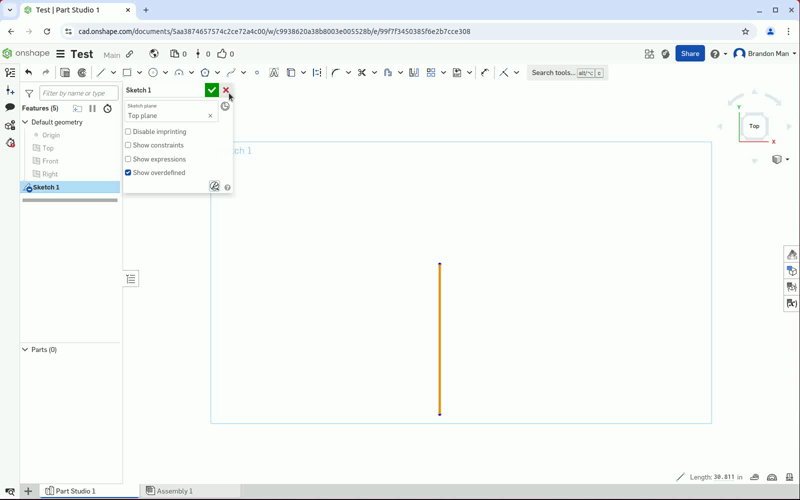
key(shift+h)
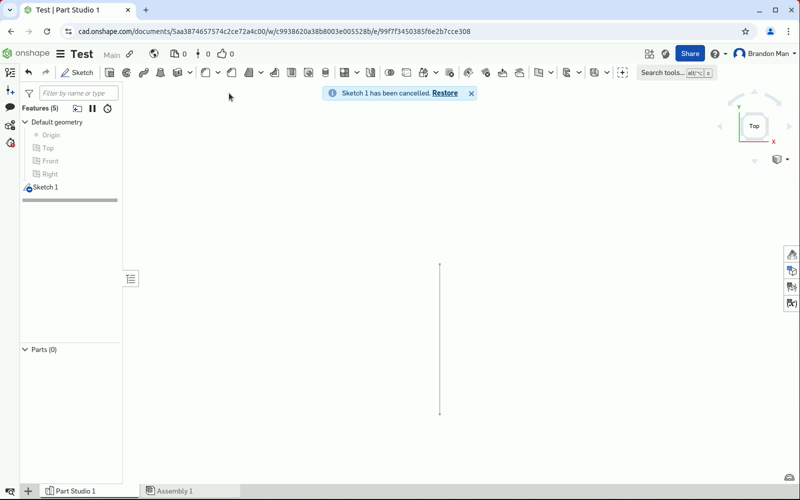
mouse_move(73, 352)
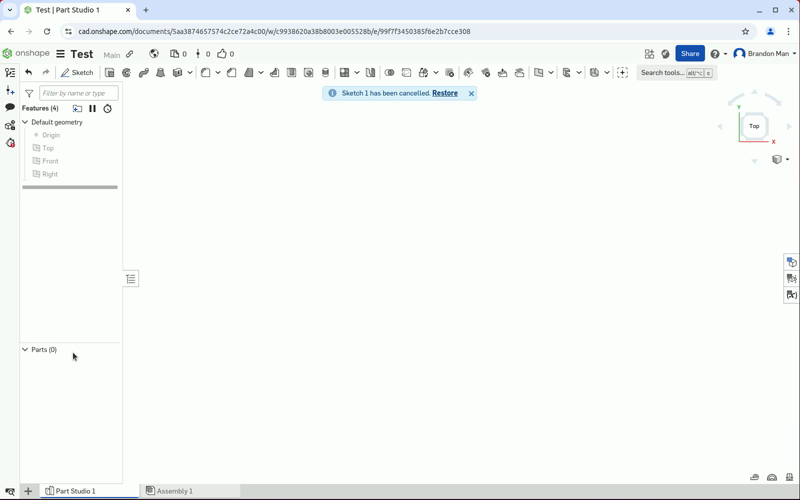
key(y)
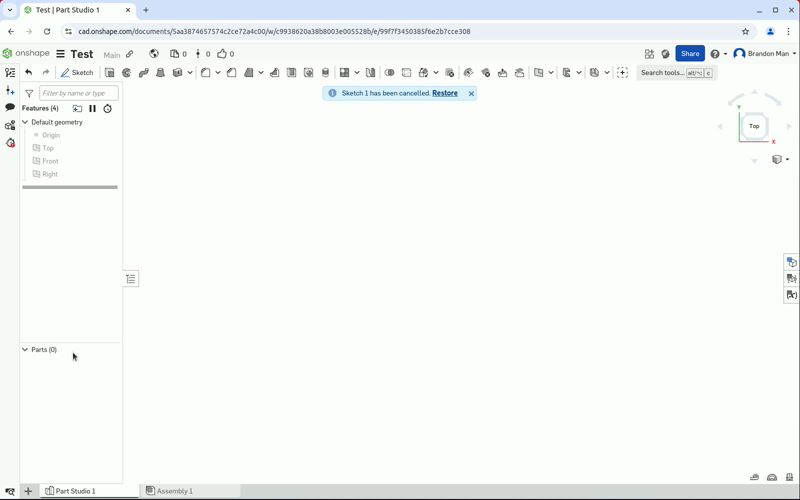
key(shift+p)
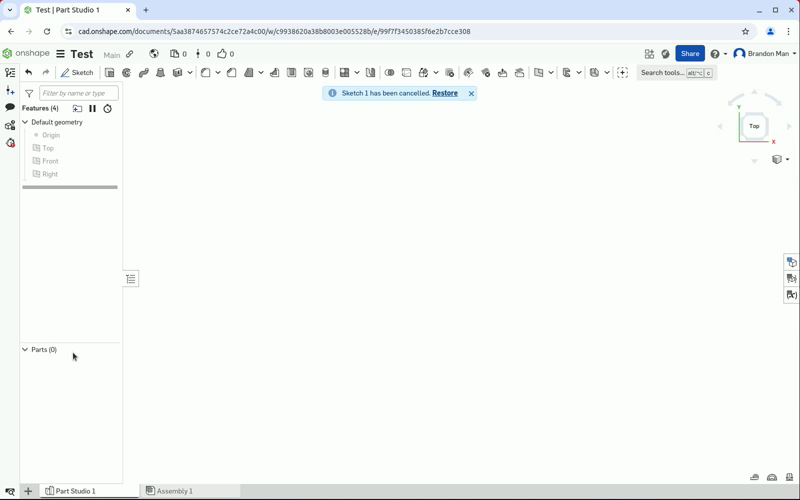
key(space)
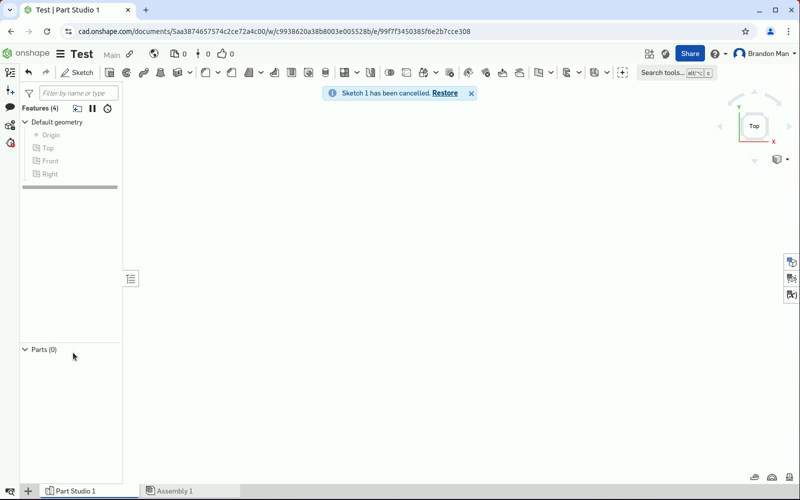
key_down(shift)
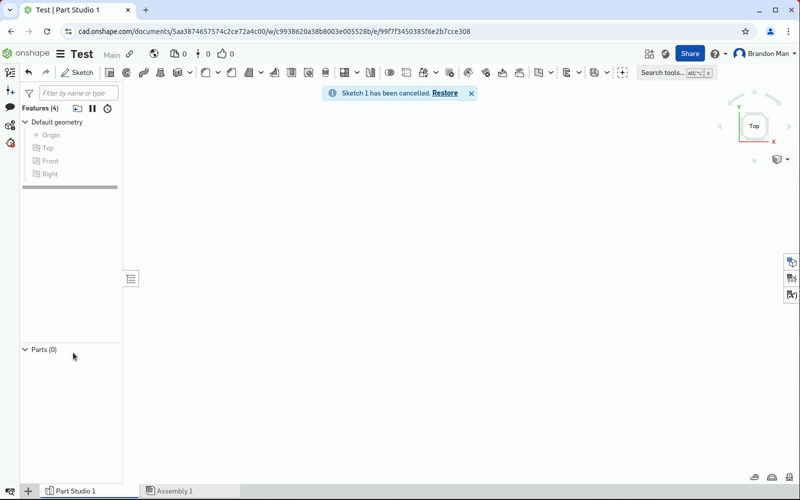
key(up)
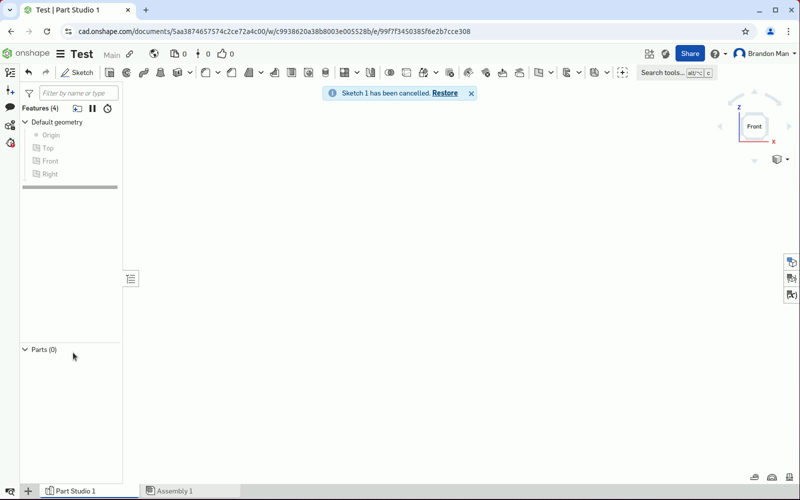
key_up(shift)
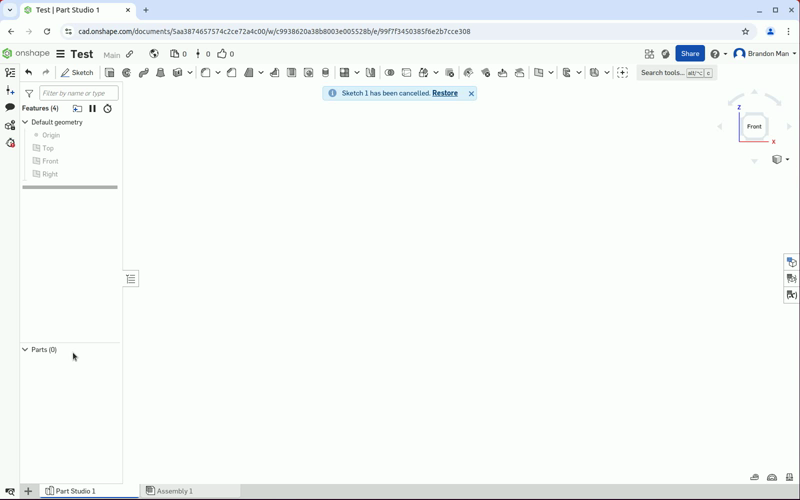
mouse_move(73, 352)
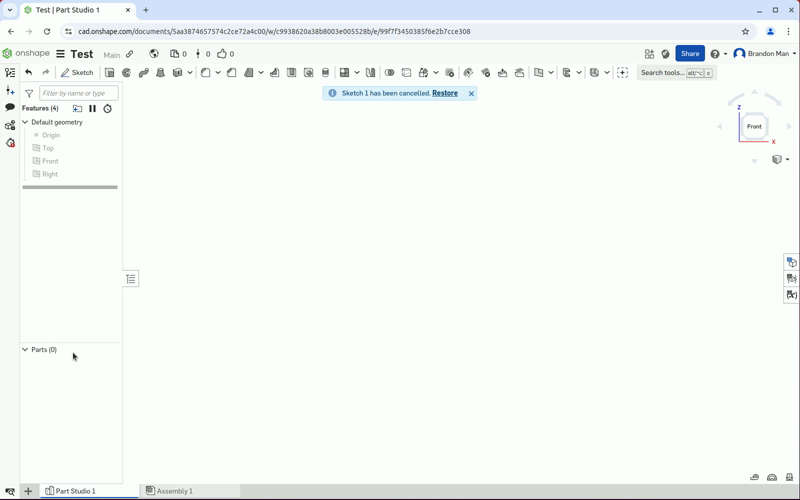
key(shift+y)
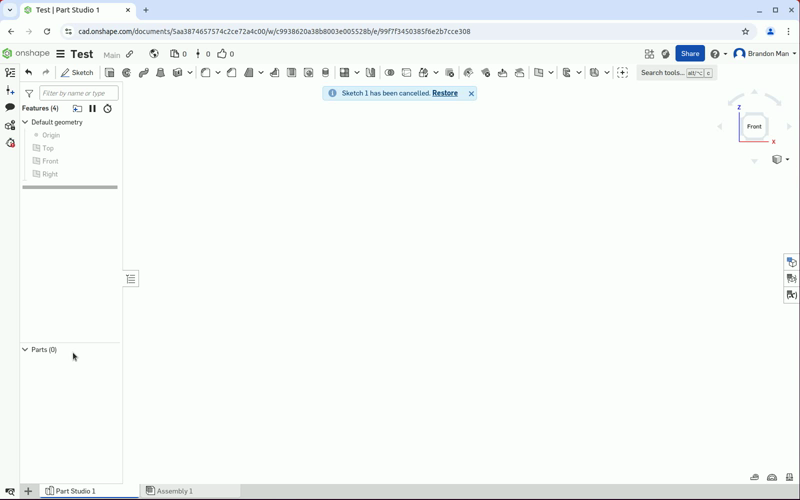
key(shift+s)
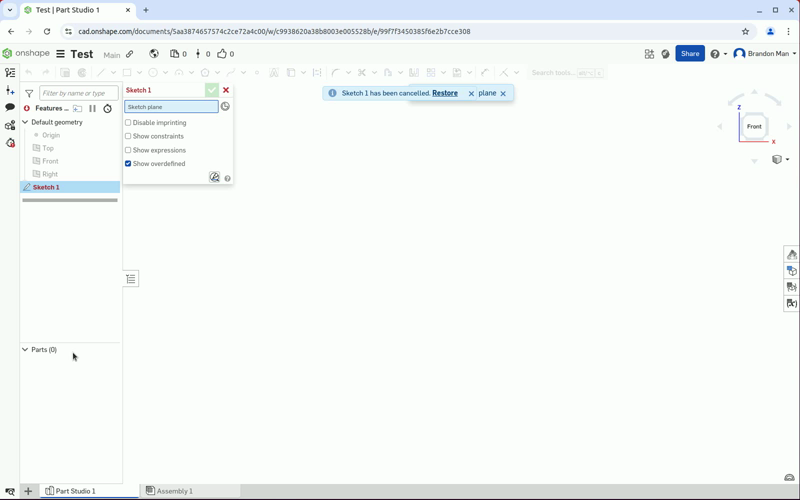
mouse_move(73, 163)
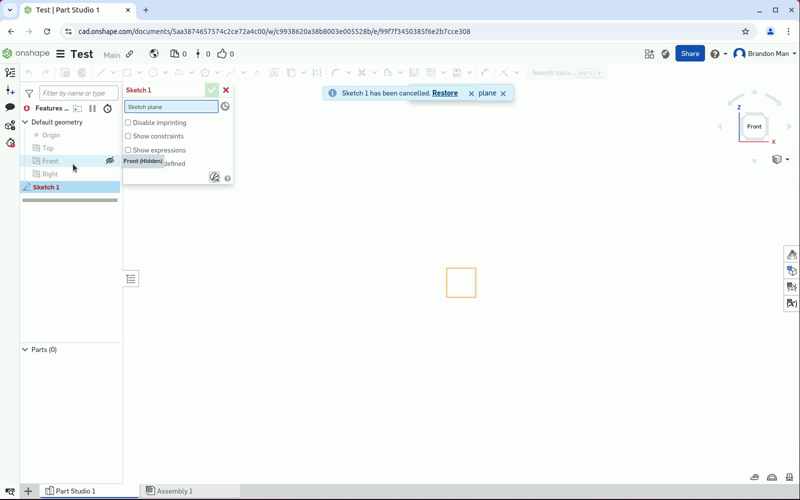
click(73, 163)
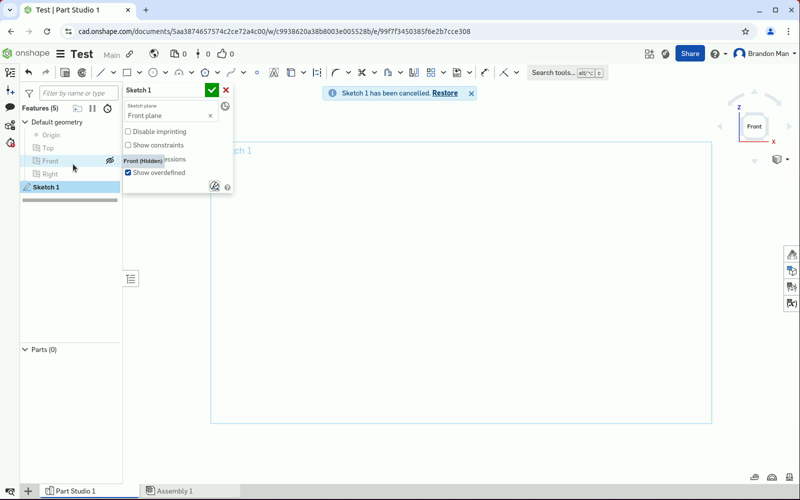
mouse_move(73, 352)
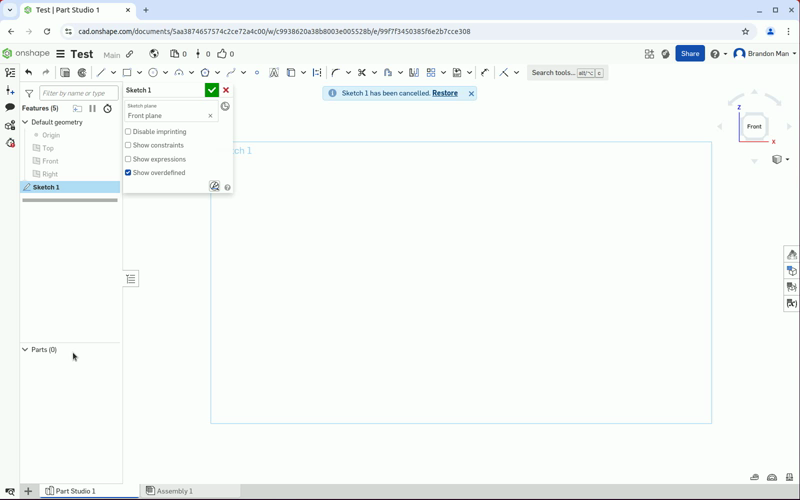
key(y)
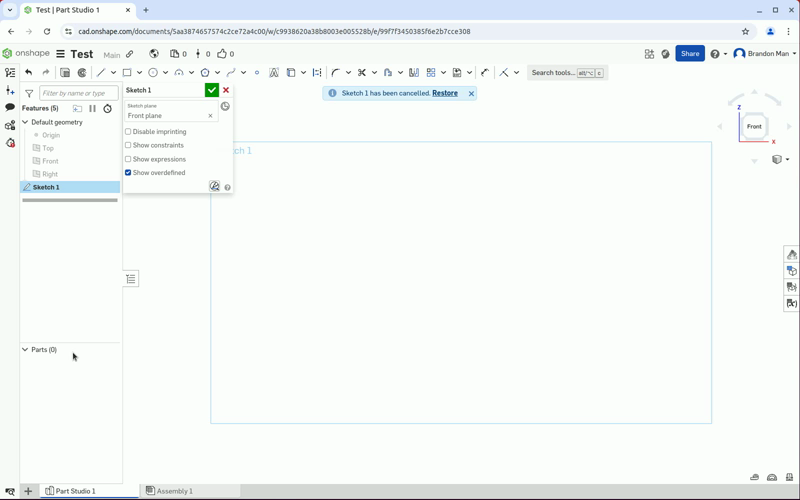
key(l)
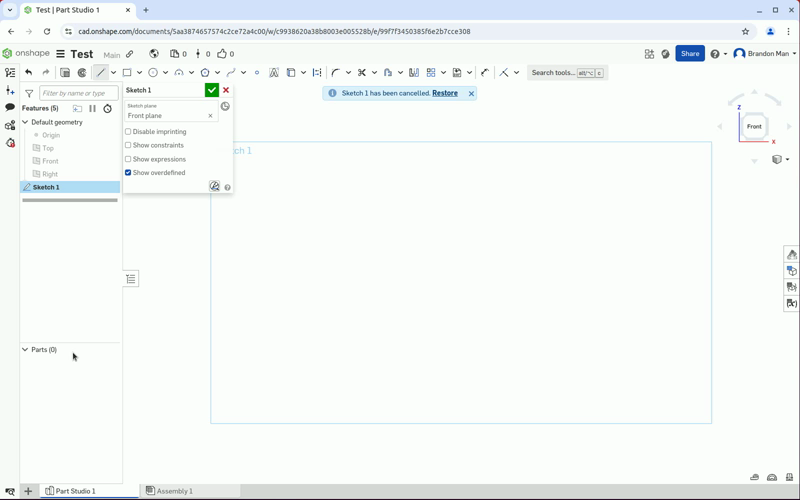
key_down(shift)
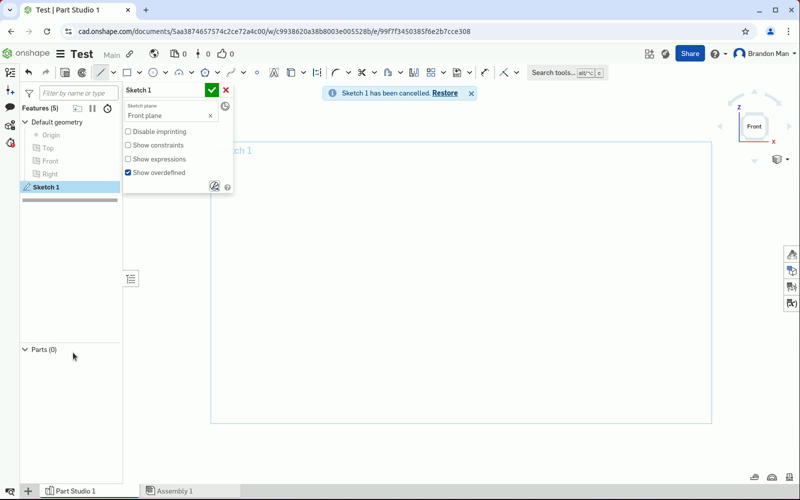
mouse_move(465, 329)
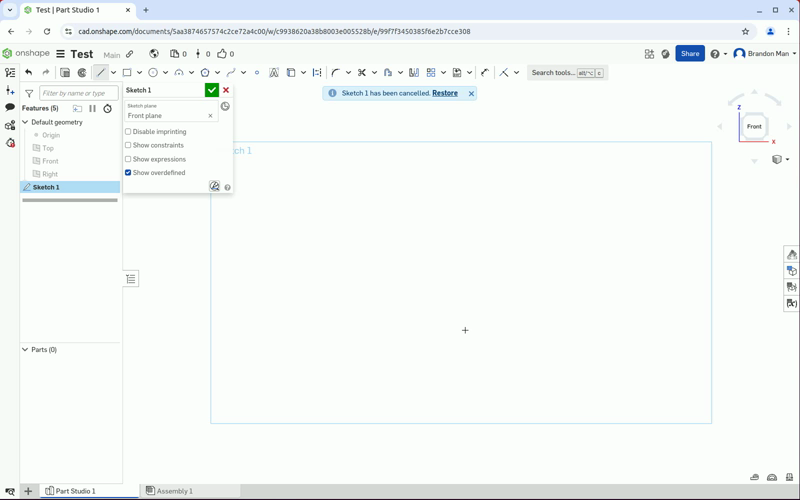
click(465, 329)
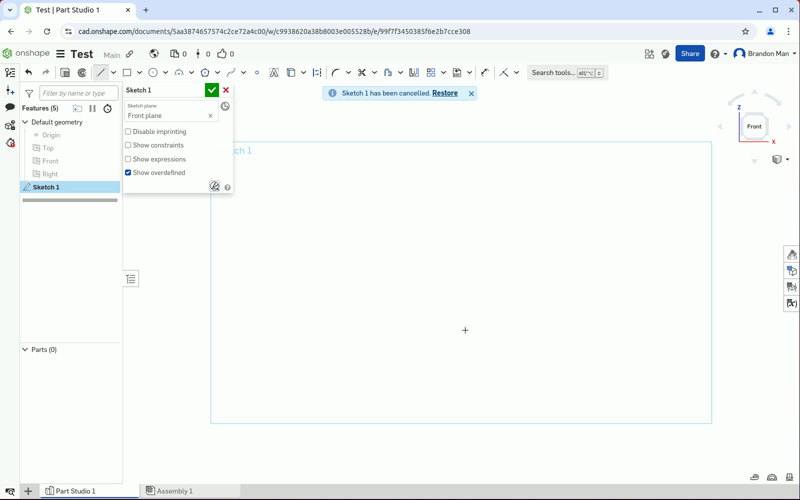
key_up(shift)
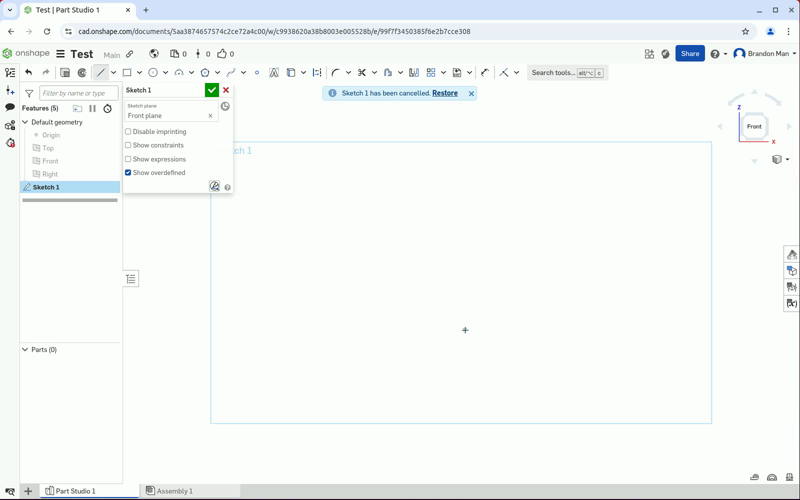
key_down(shift)
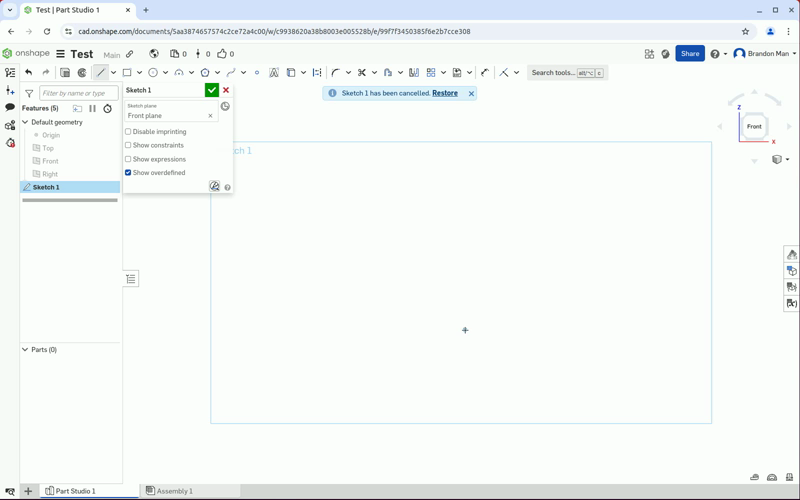
mouse_move(540, 275)
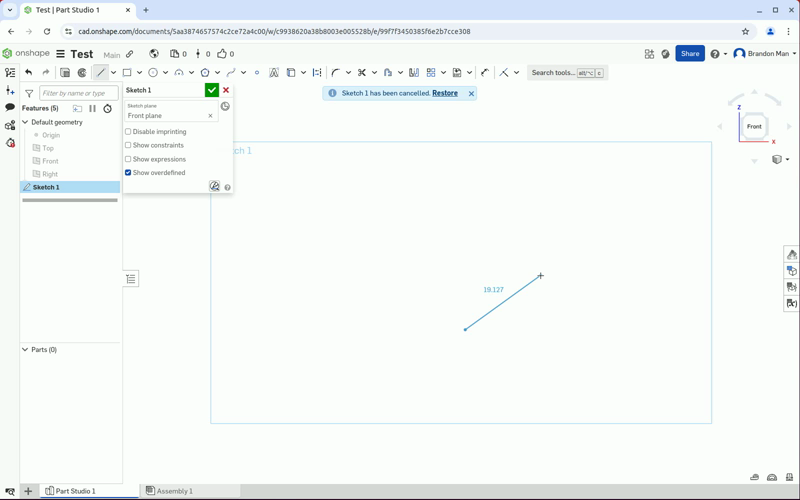
click(540, 275)
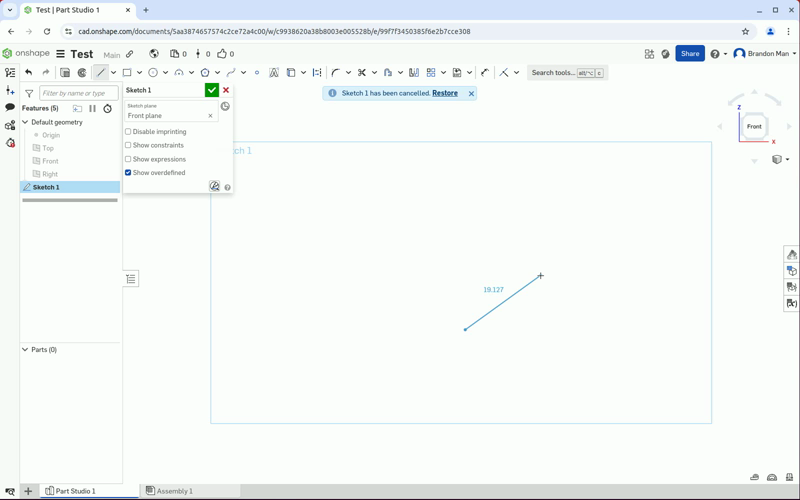
key_up(shift)
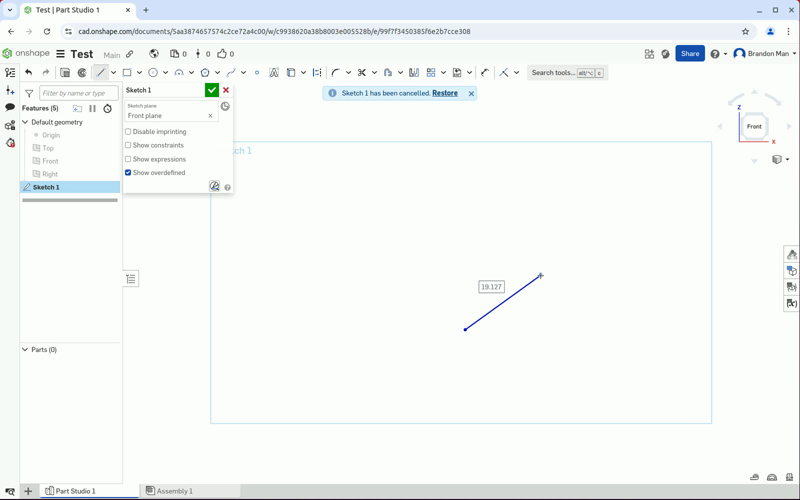
key_down(shift)
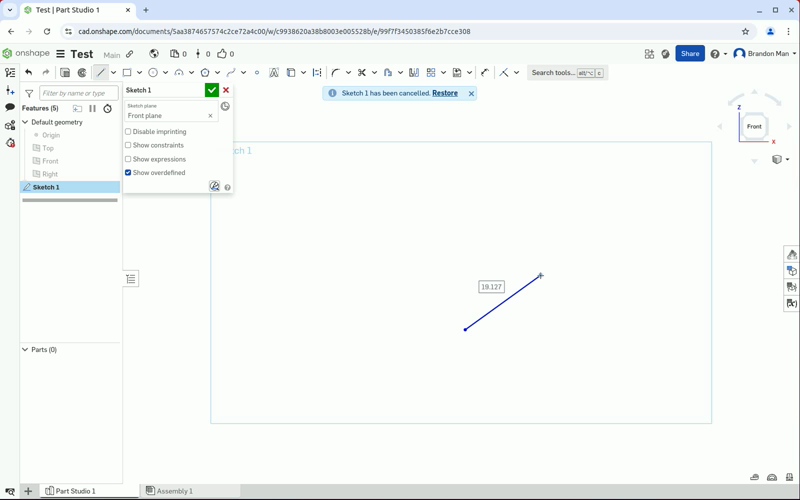
mouse_move(570, 275)
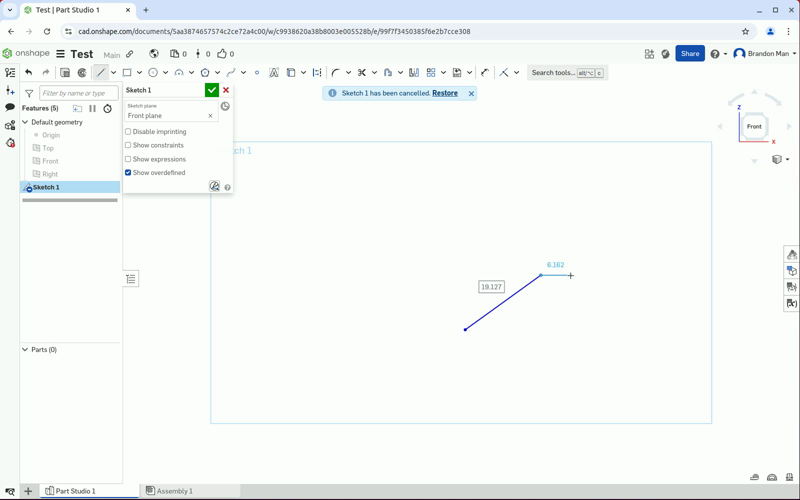
mouse_move(540, 269)
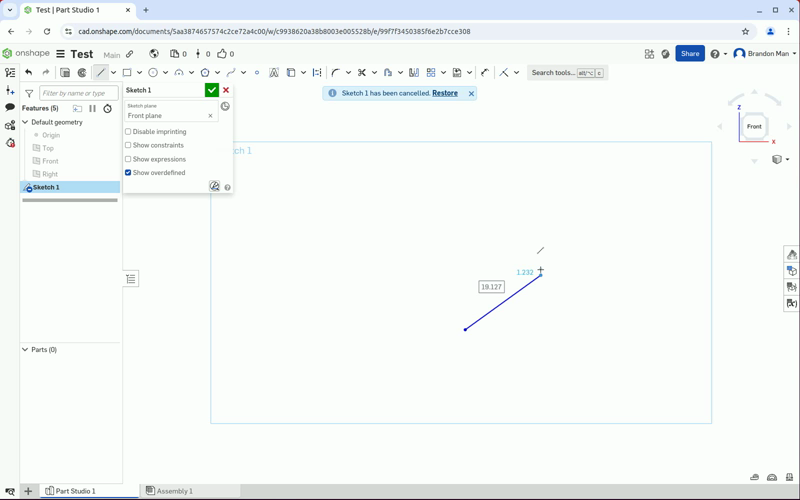
scroll(6)
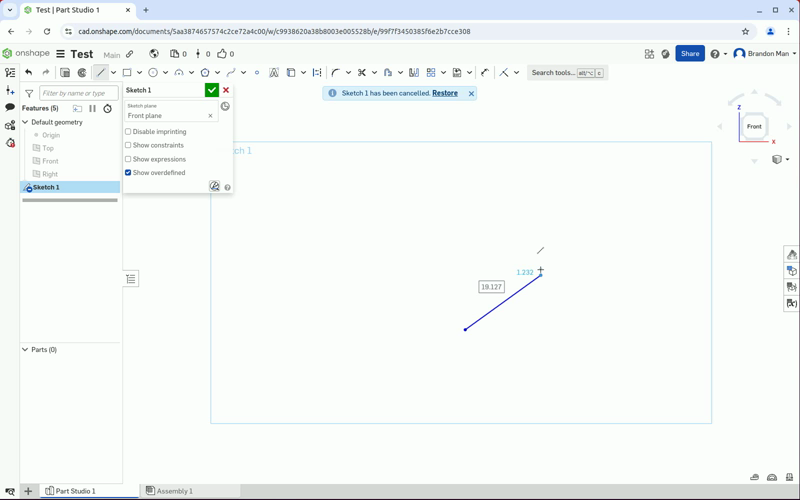
scroll(6)
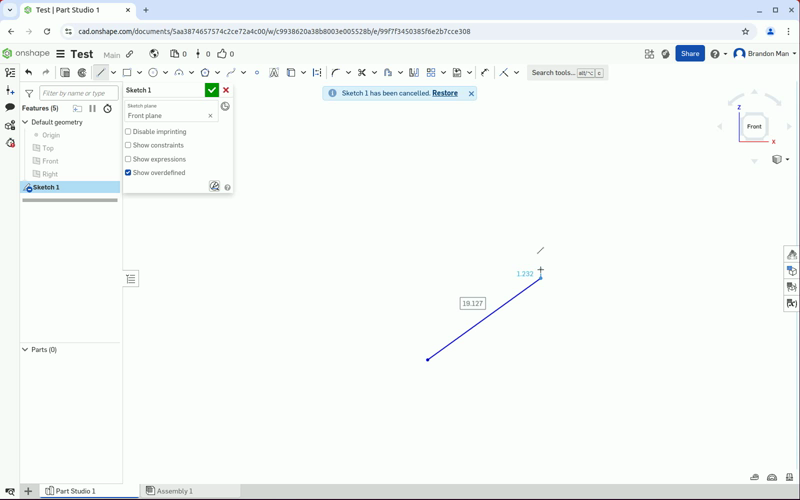
scroll(6)
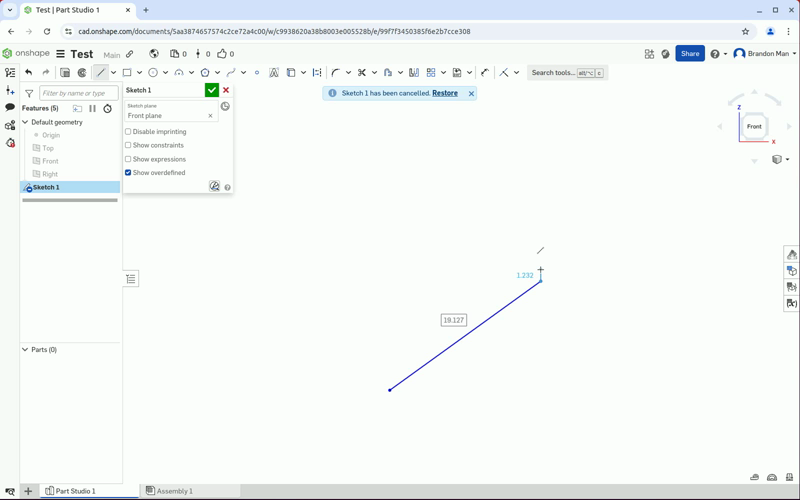
scroll(6)
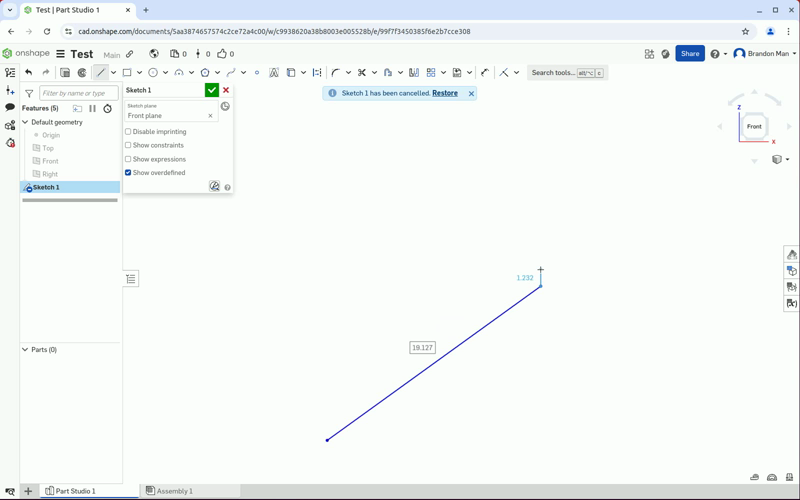
scroll(6)
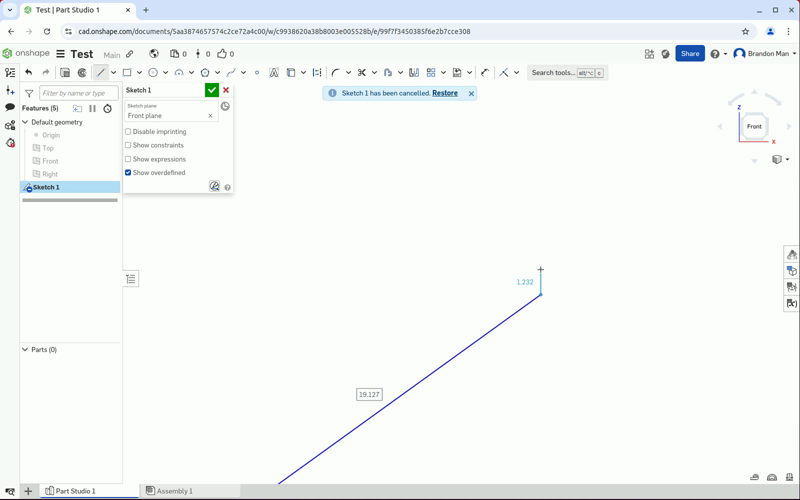
scroll(6)
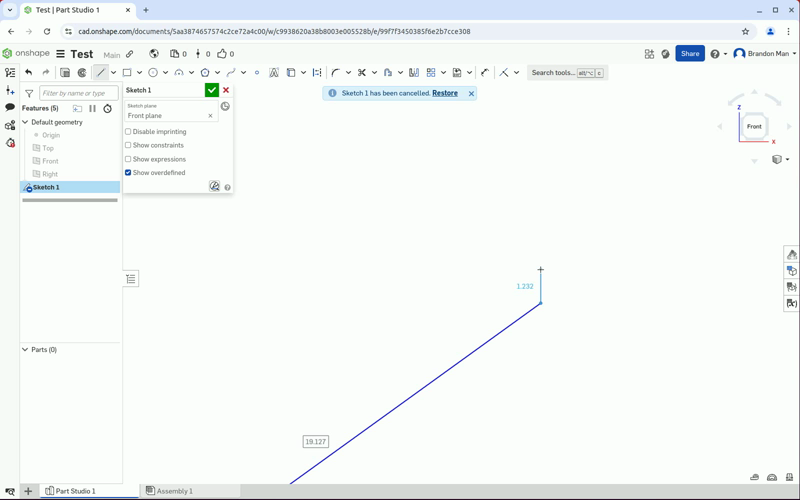
scroll(6)
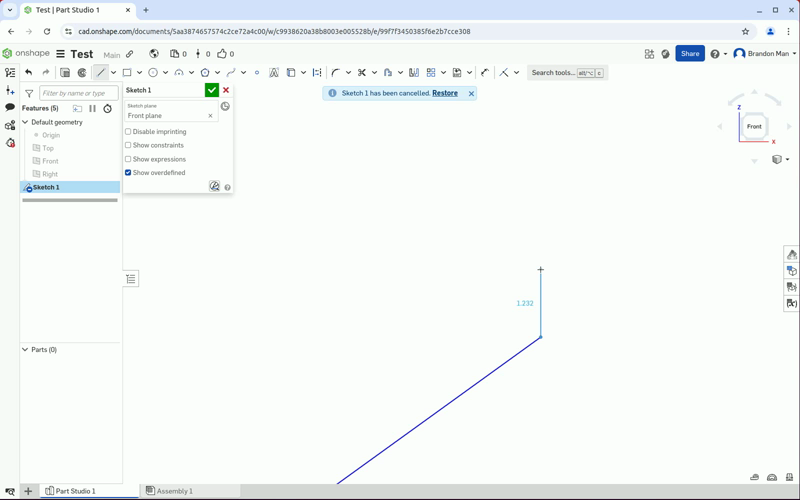
click(540, 269)
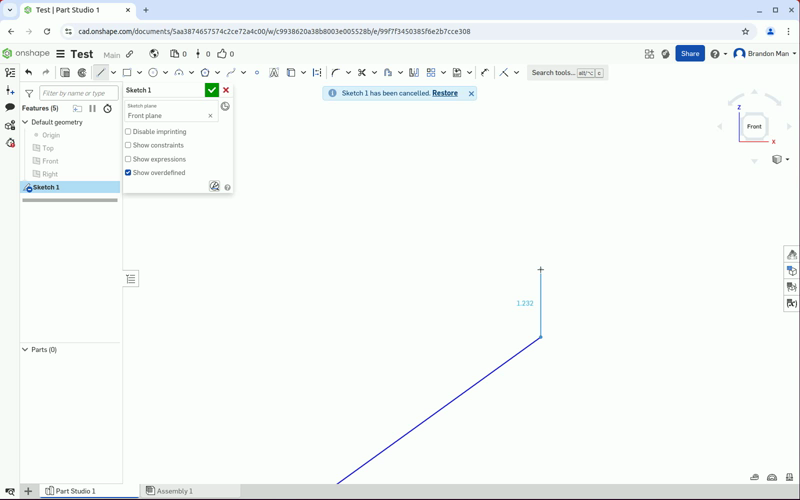
scroll(-6)
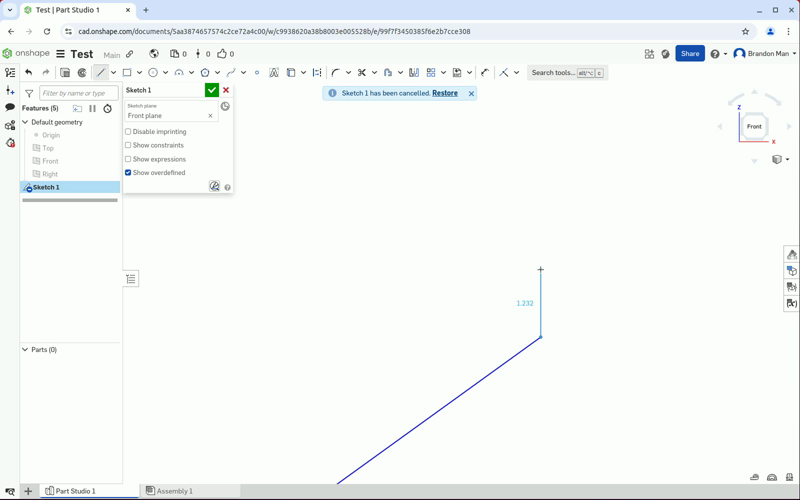
scroll(-6)
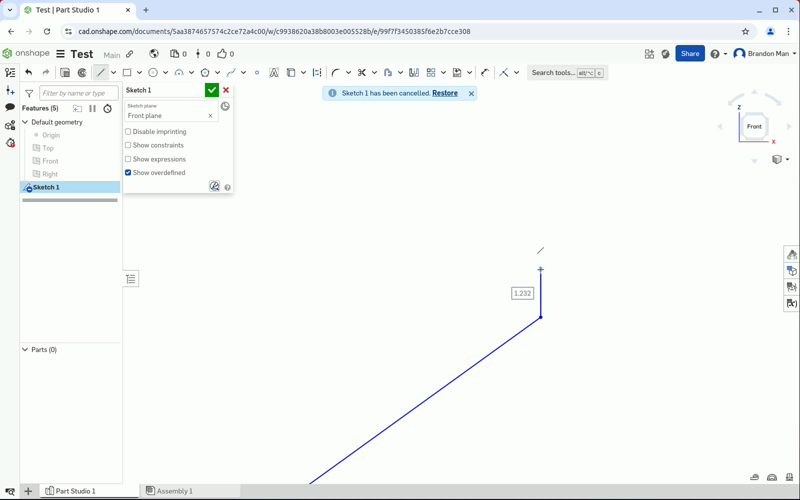
scroll(-6)
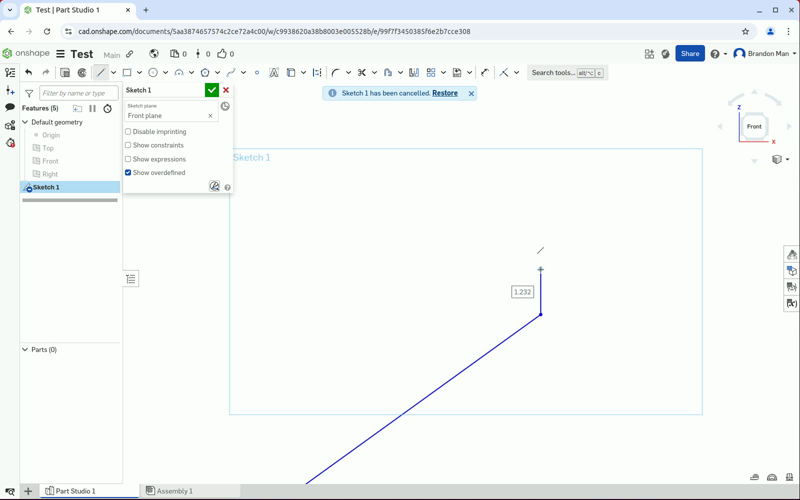
scroll(-6)
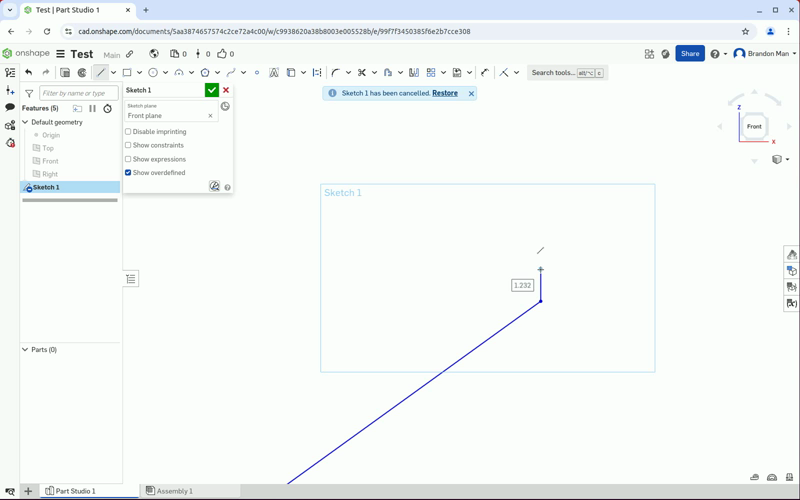
scroll(-6)
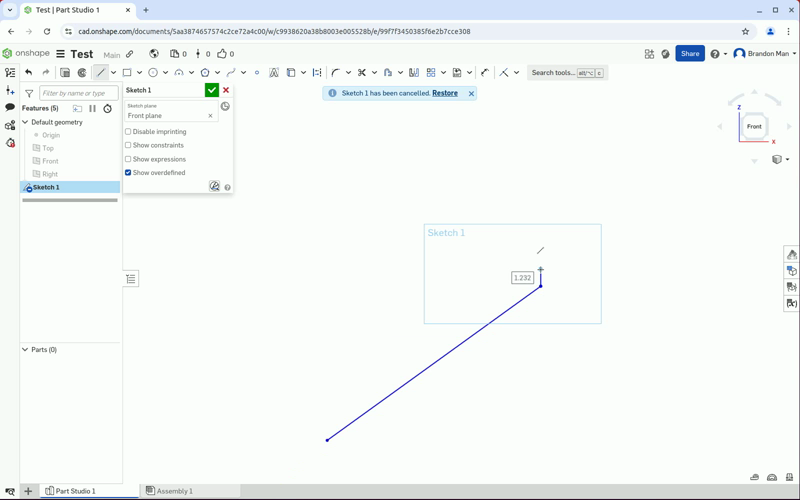
scroll(-6)
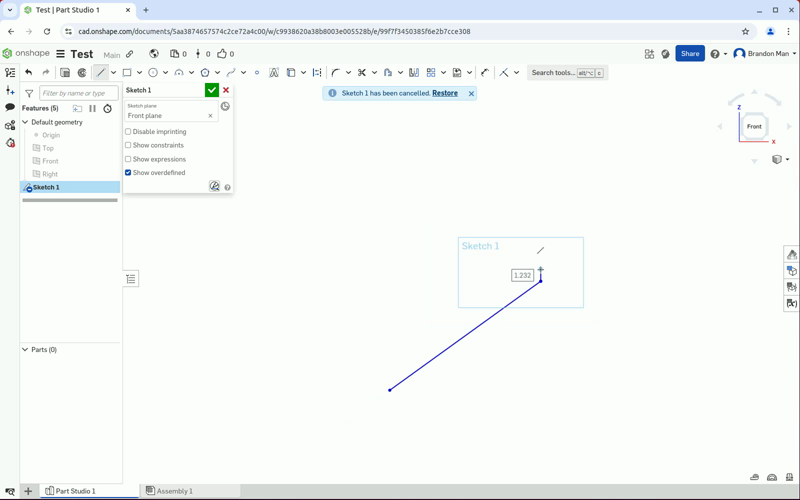
scroll(-6)
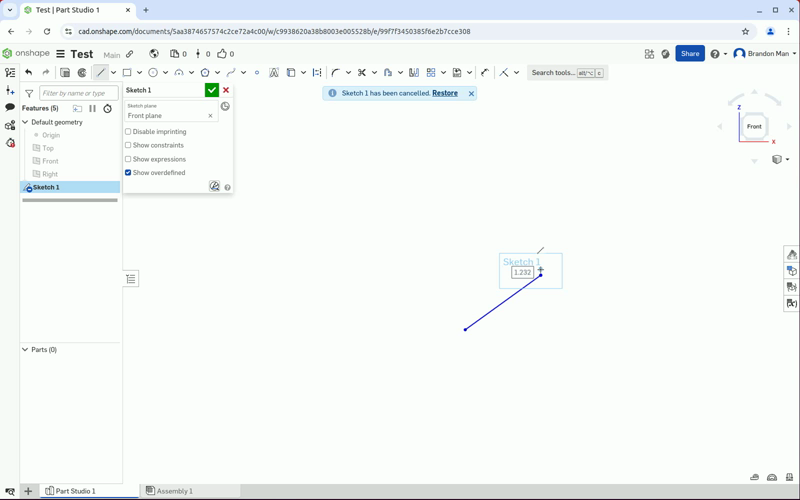
key_up(shift)
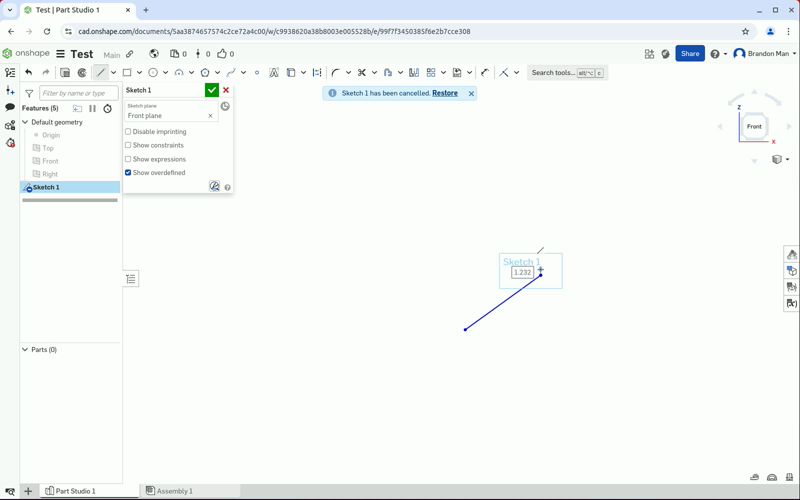
key_down(shift)
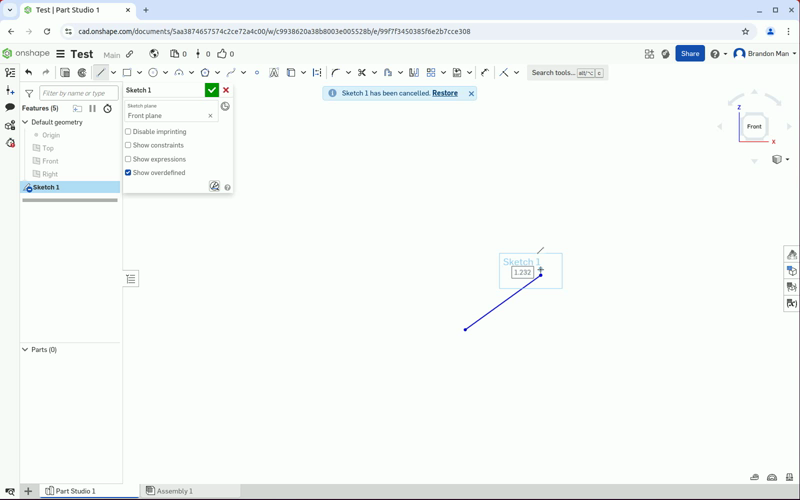
mouse_move(465, 324)
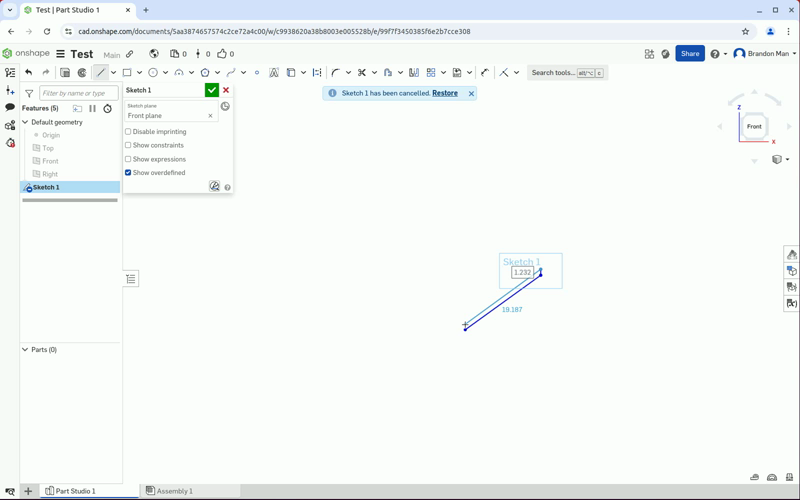
click(465, 324)
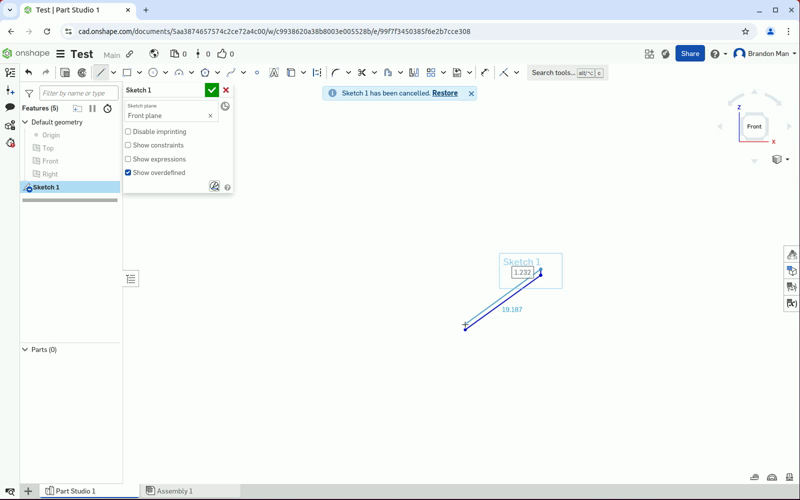
key_up(shift)
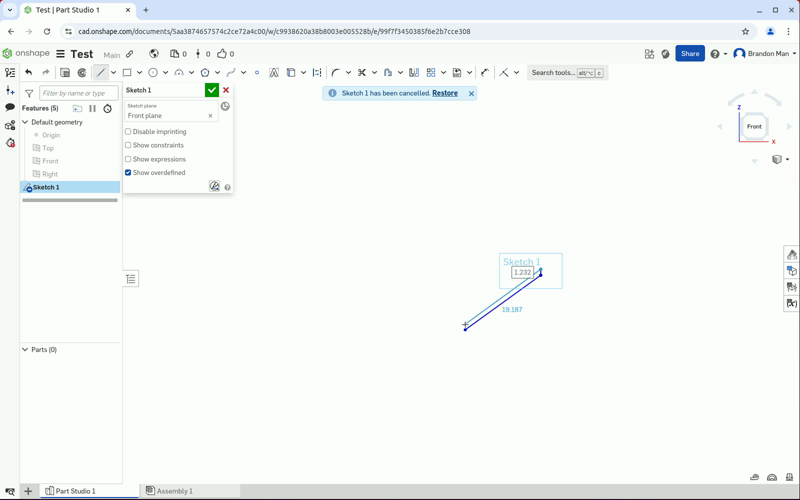
mouse_move(495, 324)
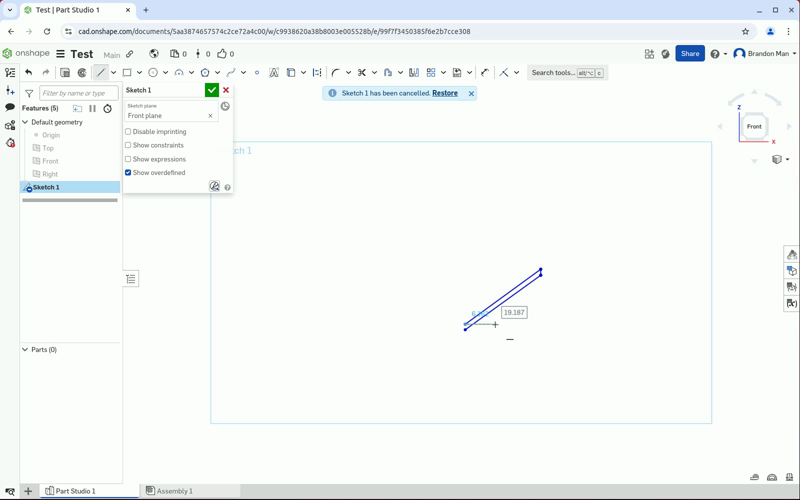
key_down(shift)
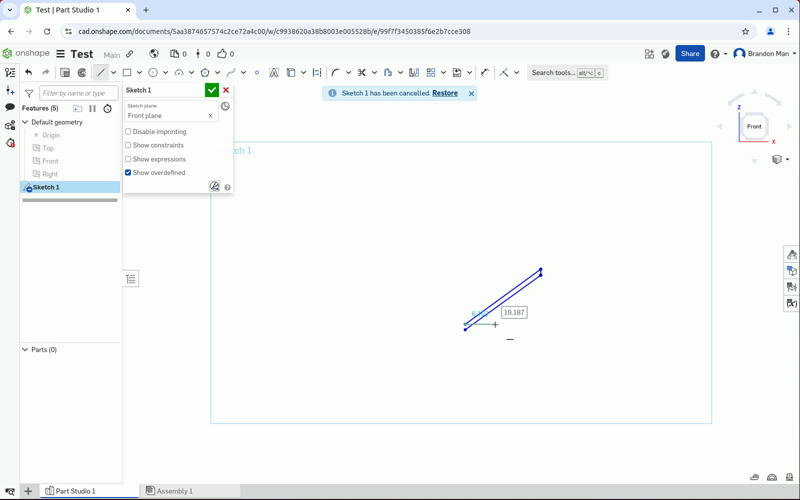
mouse_move(465, 329)
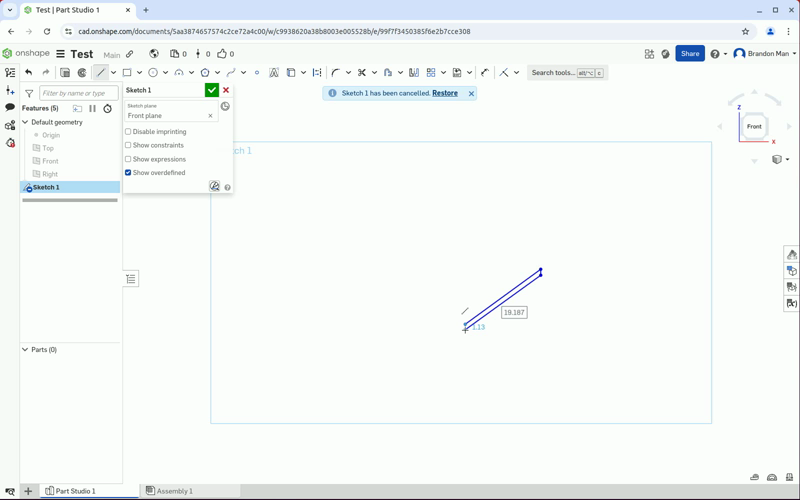
scroll(6)
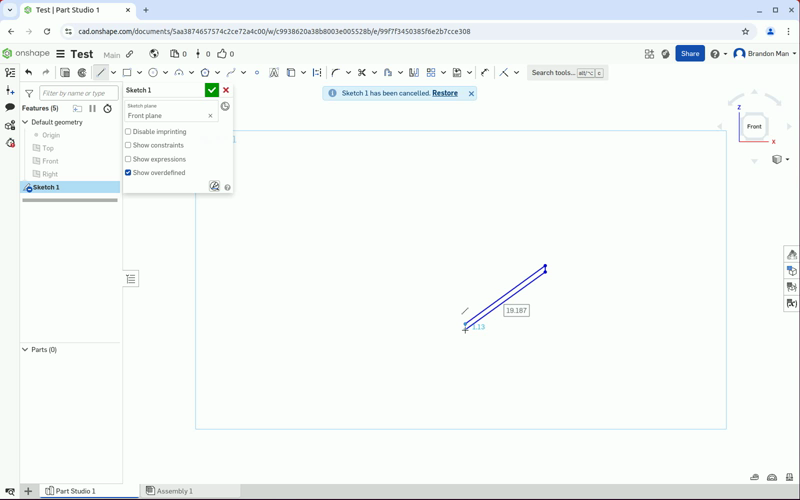
scroll(6)
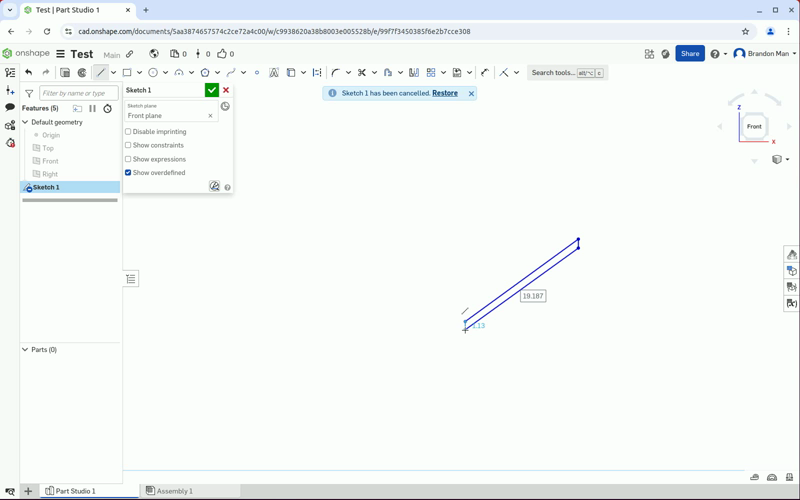
scroll(6)
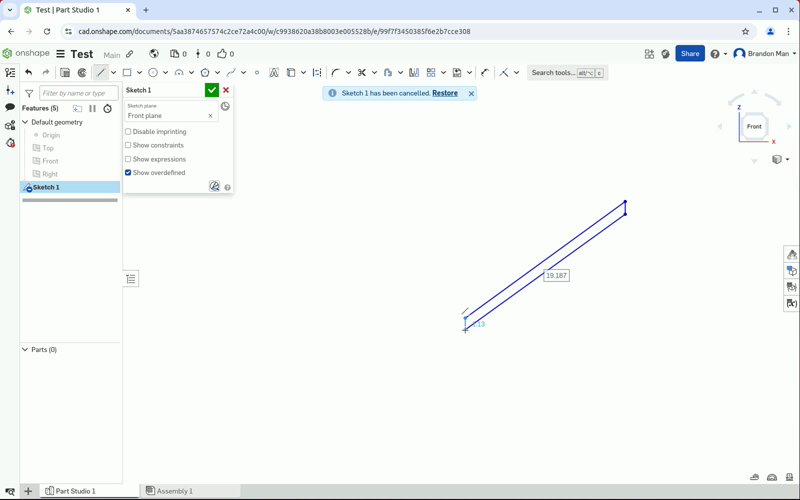
scroll(6)
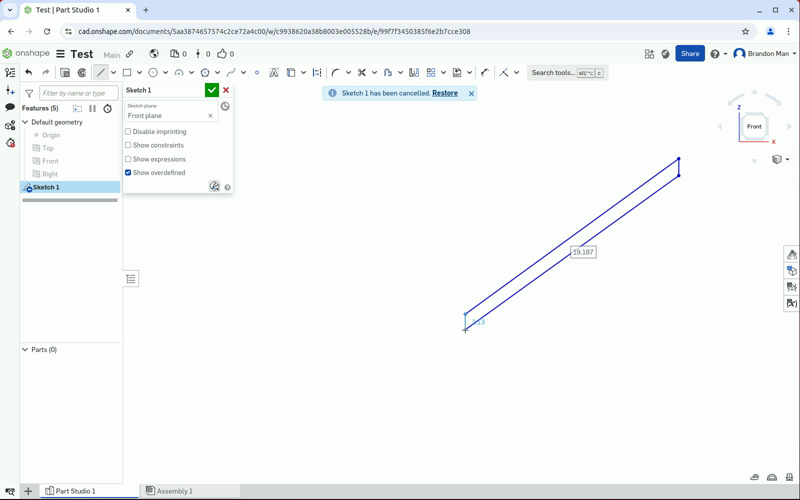
scroll(6)
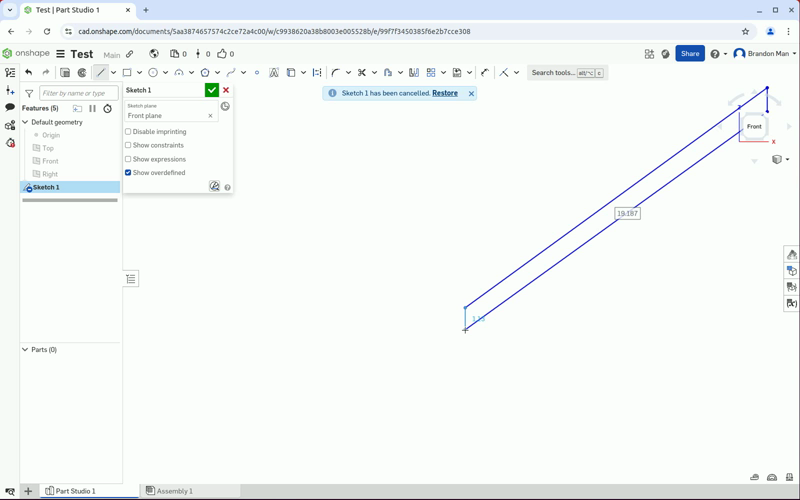
scroll(6)
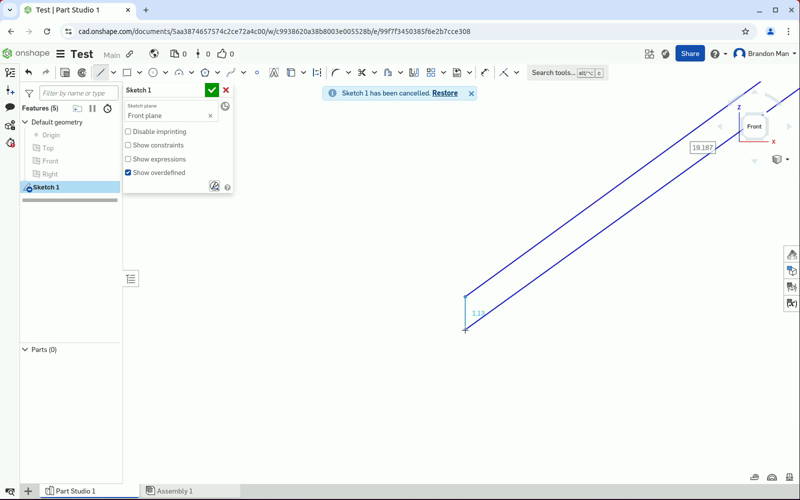
scroll(6)
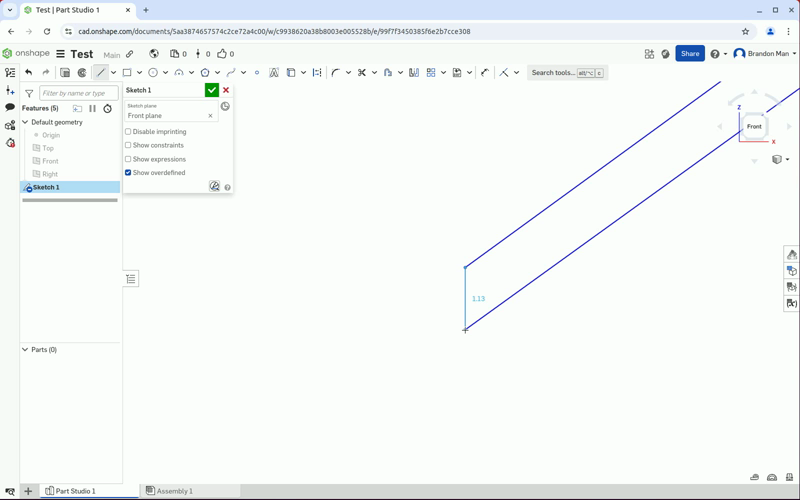
key_up(shift)
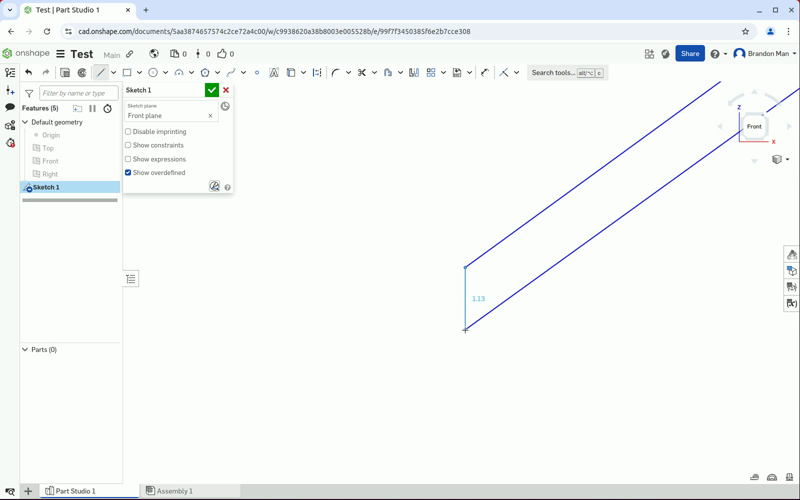
click(465, 329)
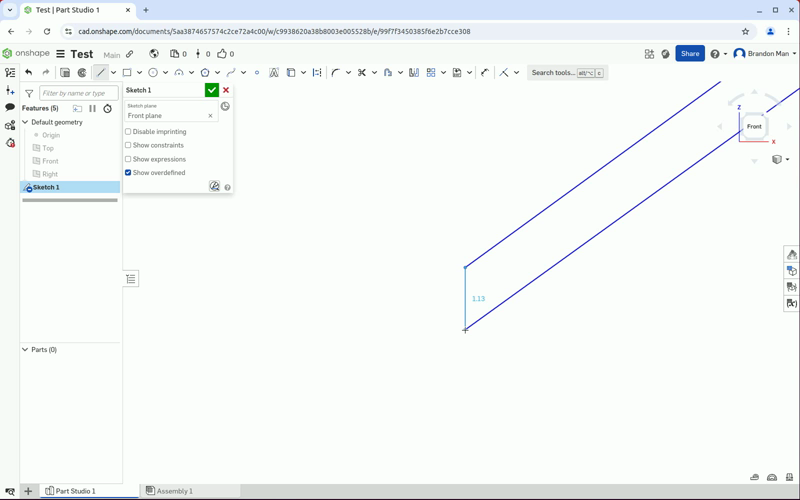
scroll(-6)
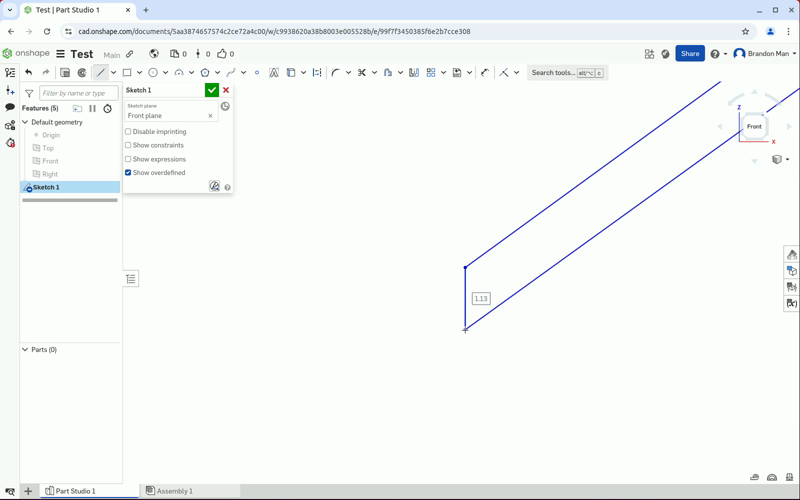
scroll(-6)
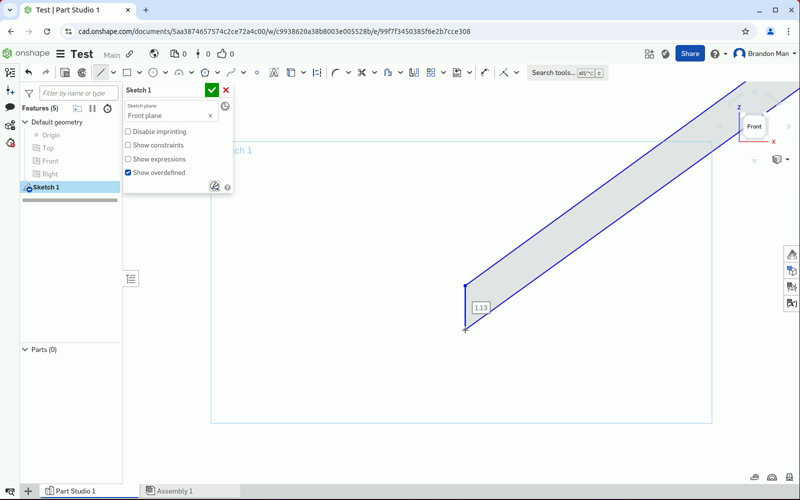
scroll(-6)
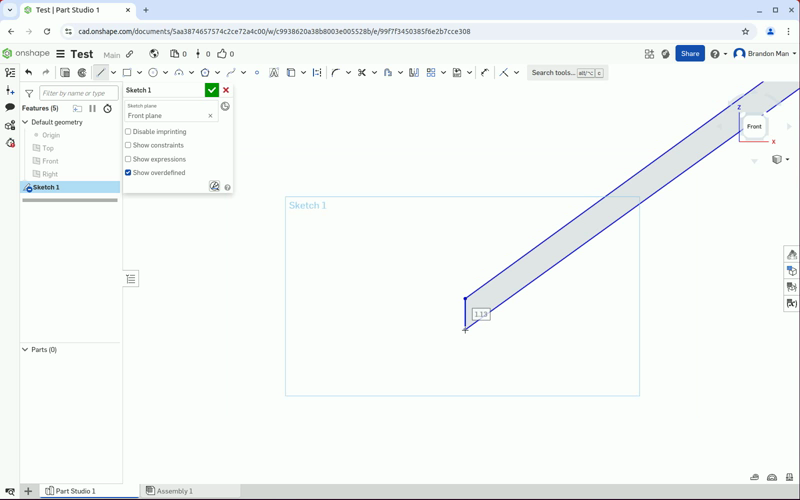
scroll(-6)
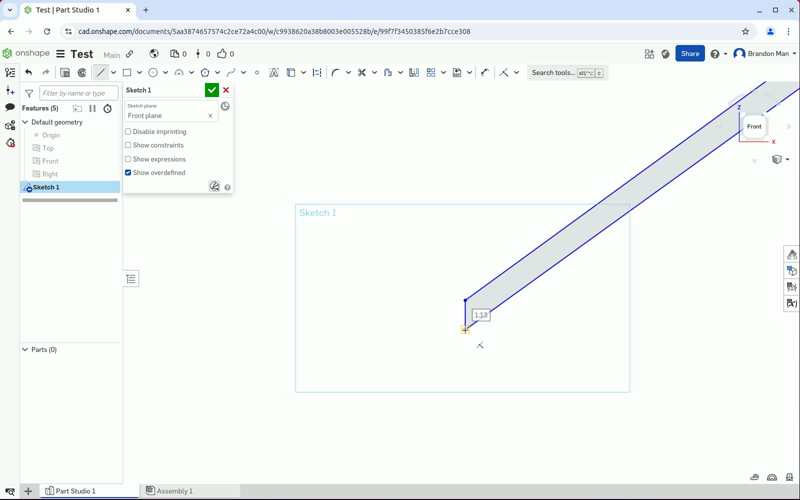
scroll(-6)
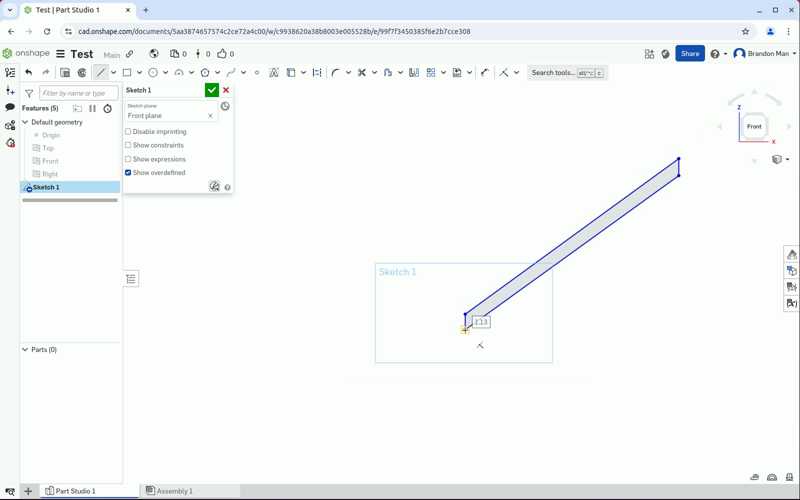
scroll(-6)
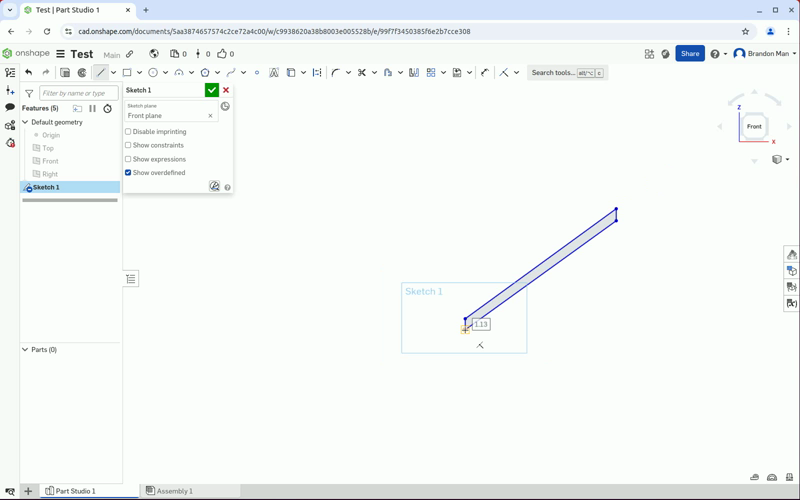
scroll(-6)
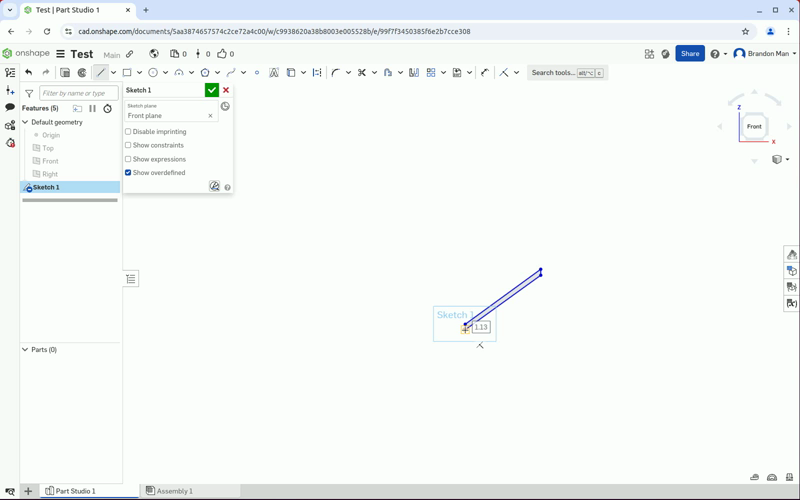
key(esc)
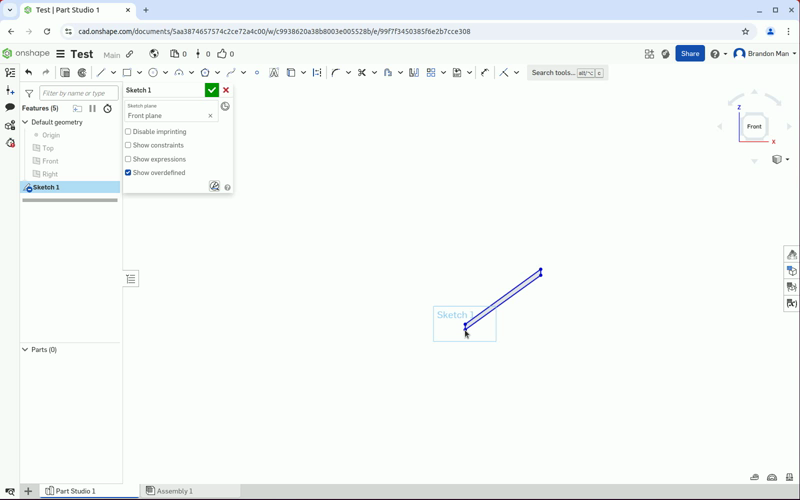
mouse_move(470, 324)
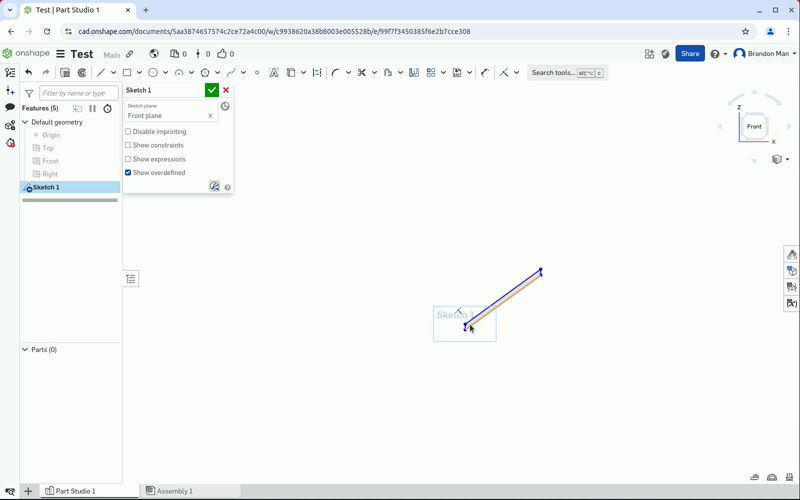
scroll(6)
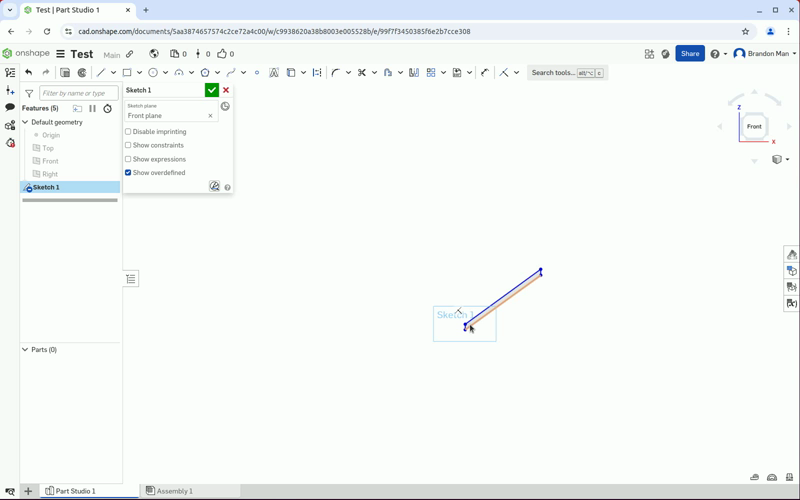
scroll(6)
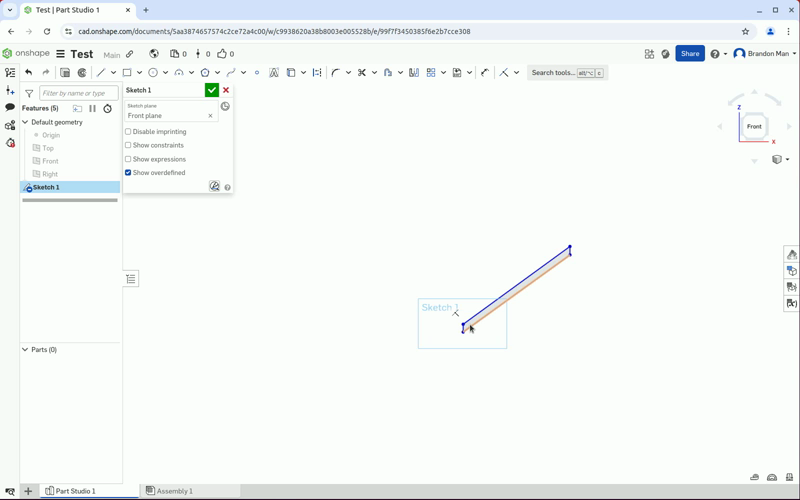
scroll(6)
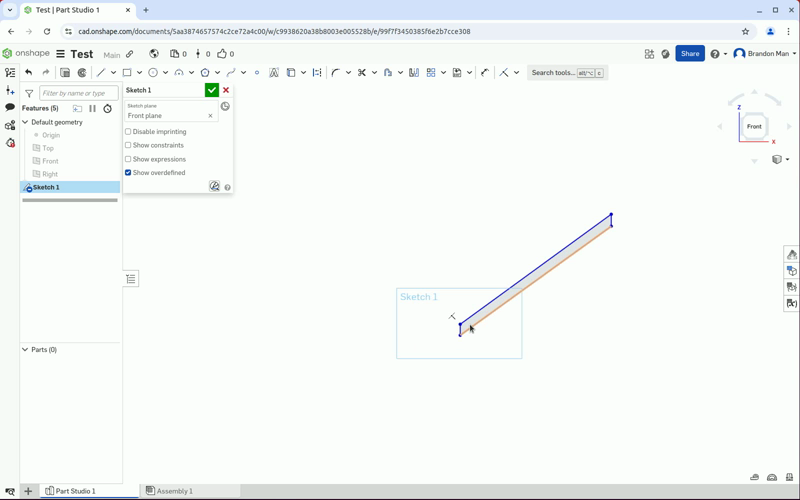
scroll(6)
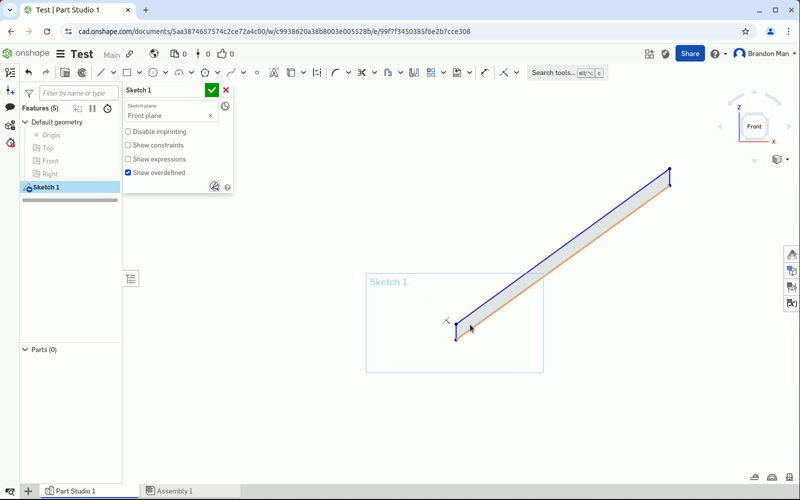
scroll(6)
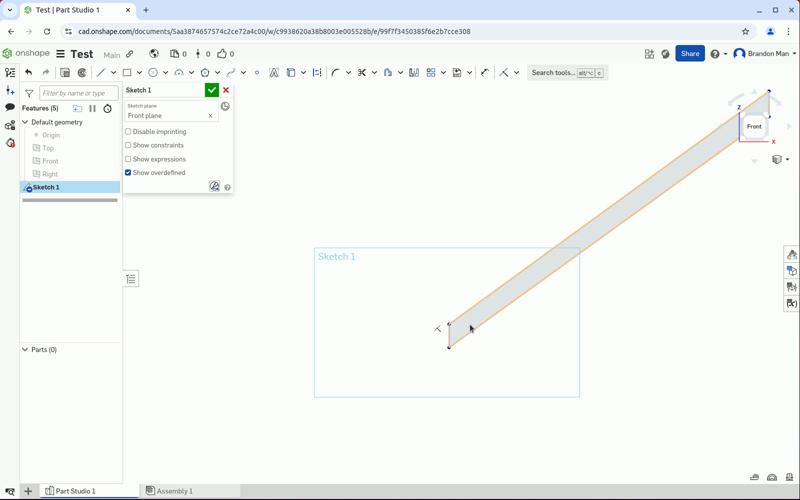
scroll(6)
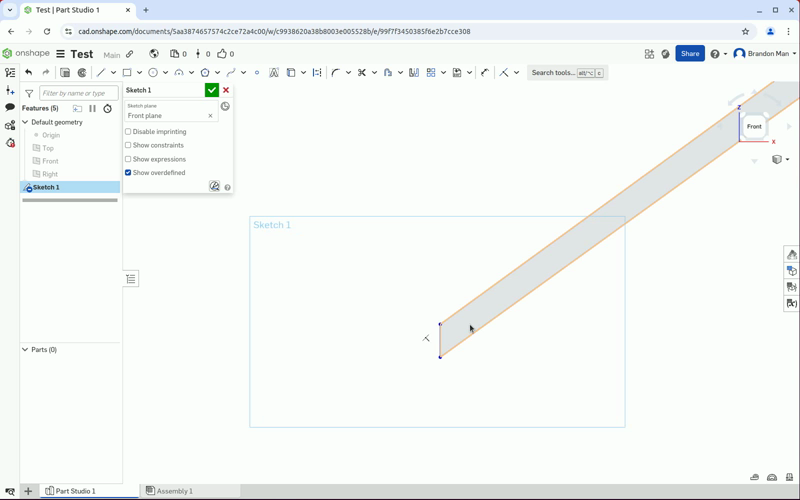
scroll(6)
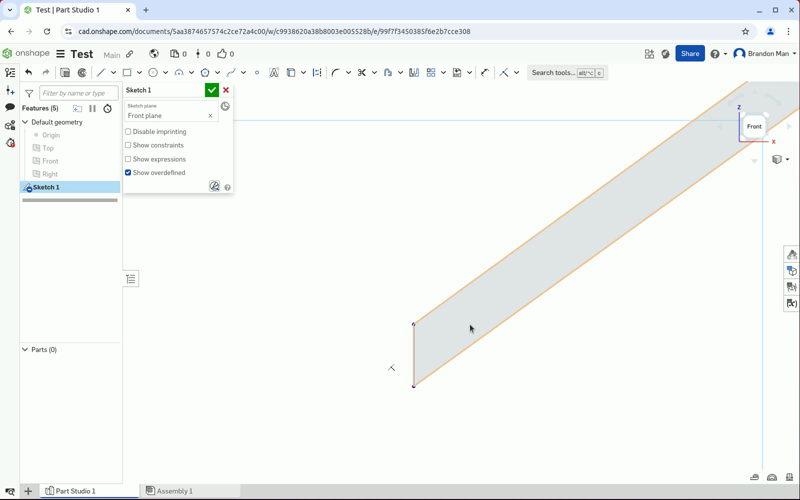
click(470, 324)
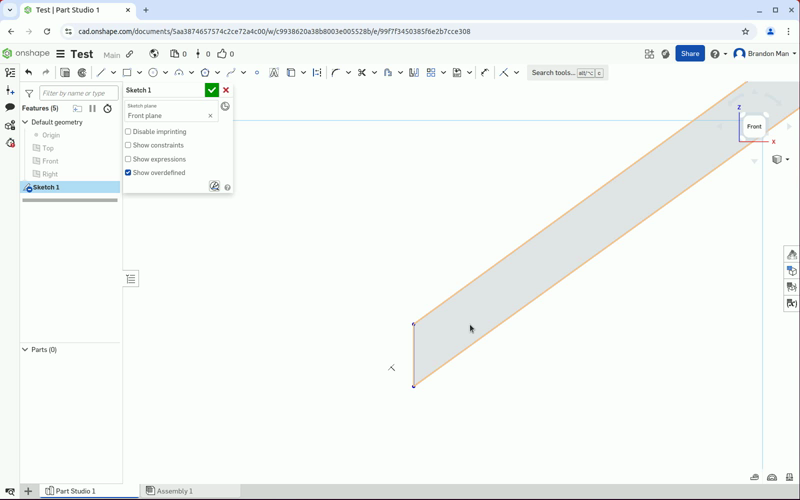
scroll(-6)
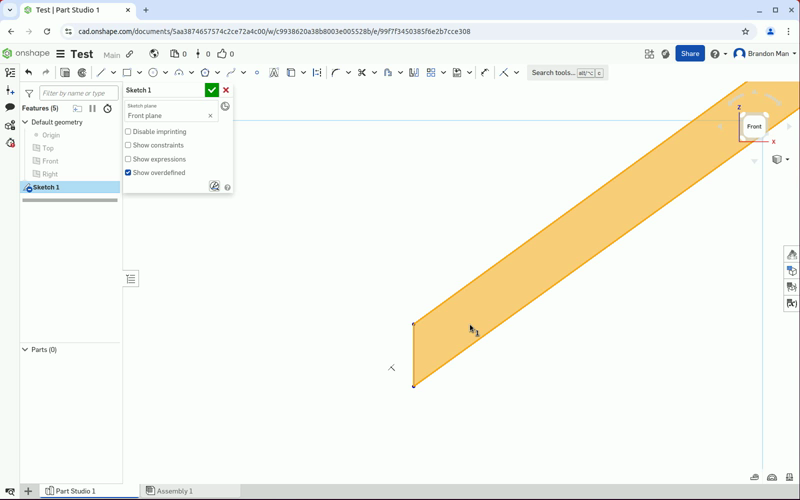
scroll(-6)
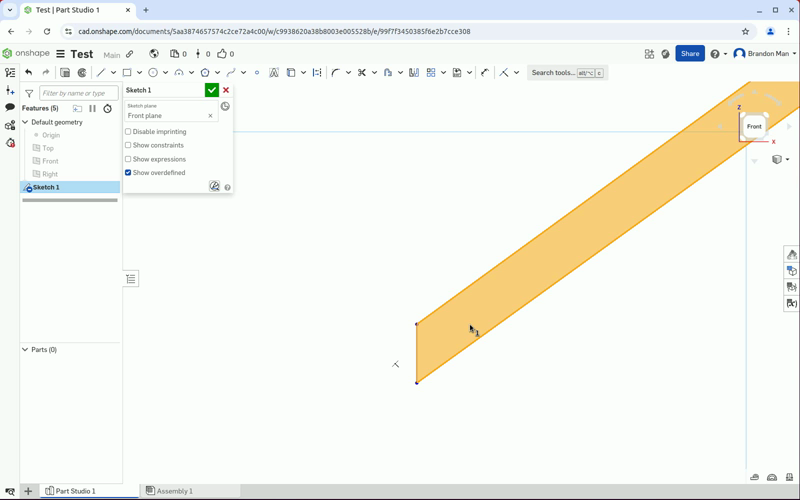
scroll(-6)
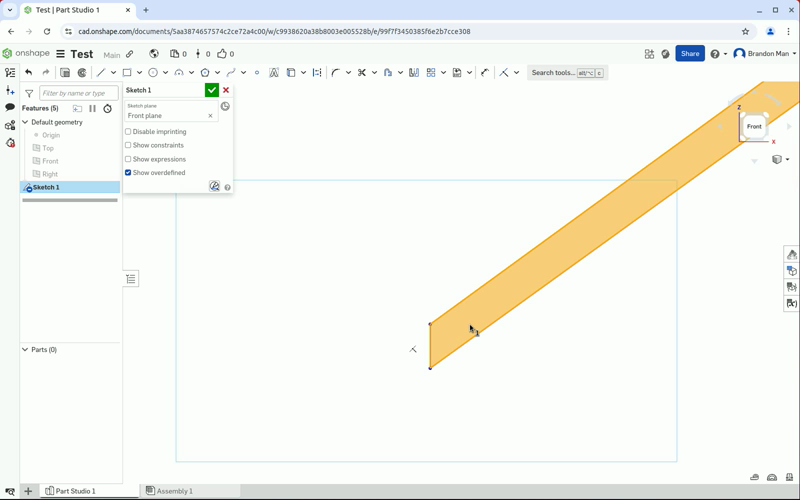
scroll(-6)
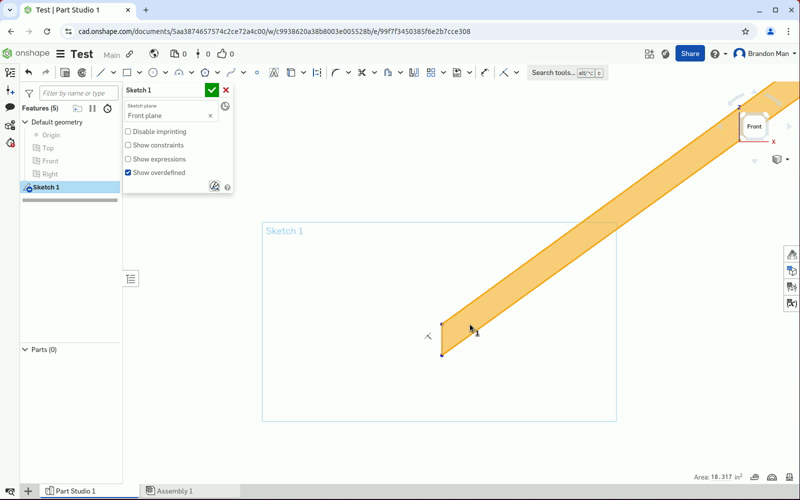
scroll(-6)
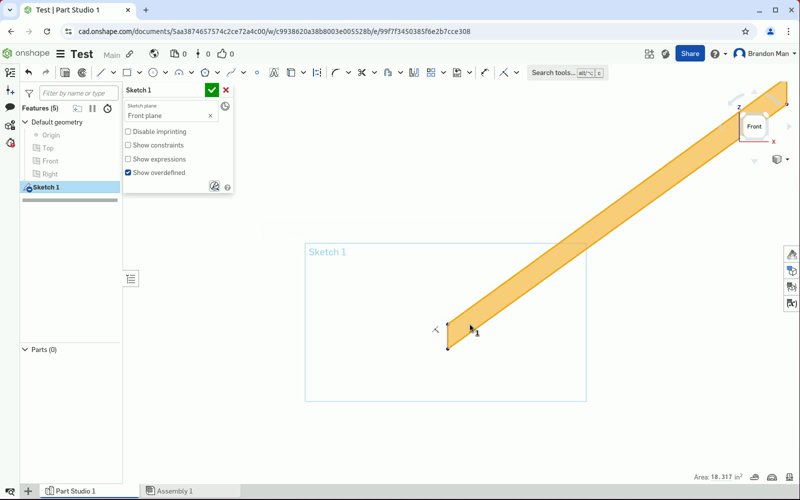
scroll(-6)
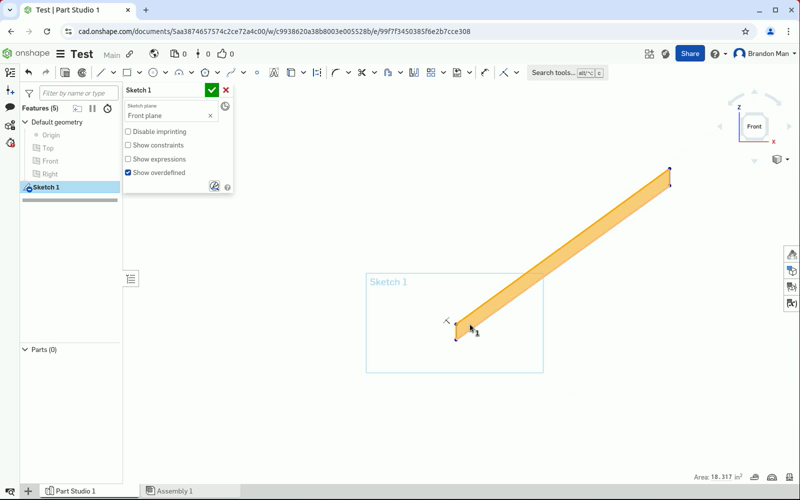
scroll(-6)
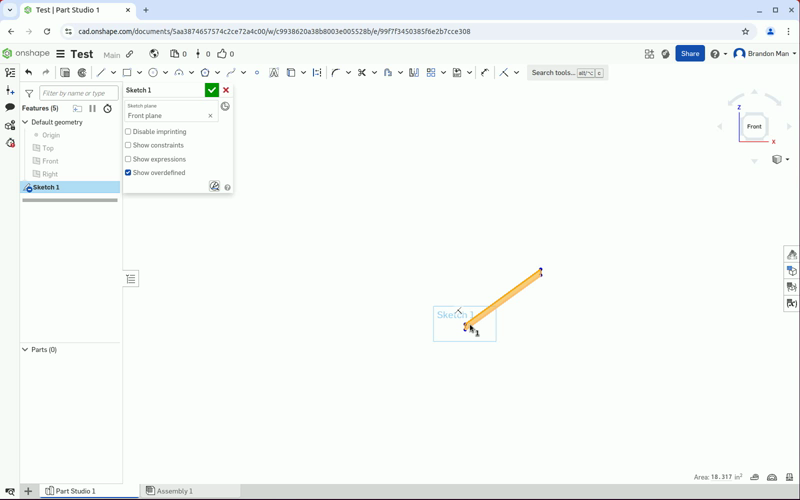
mouse_move(73, 352)
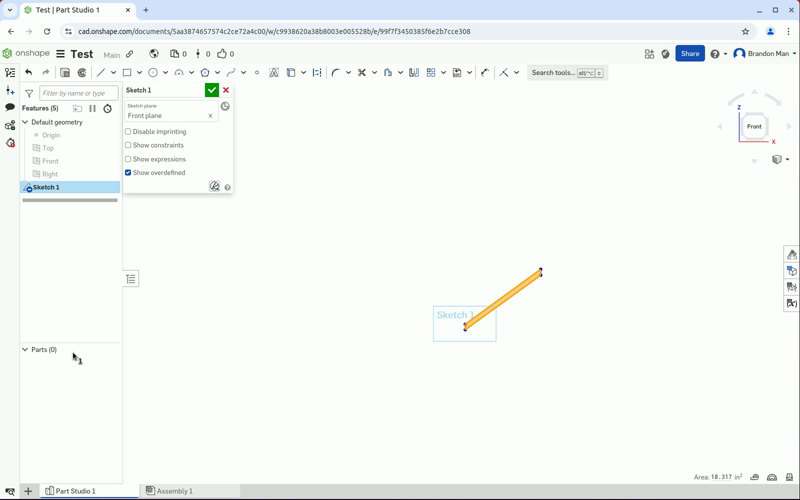
key(shift+y)
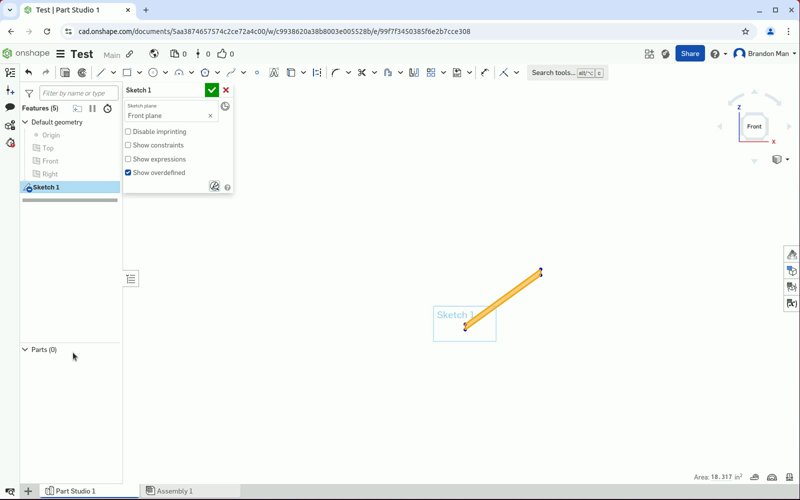
key(shift+e)
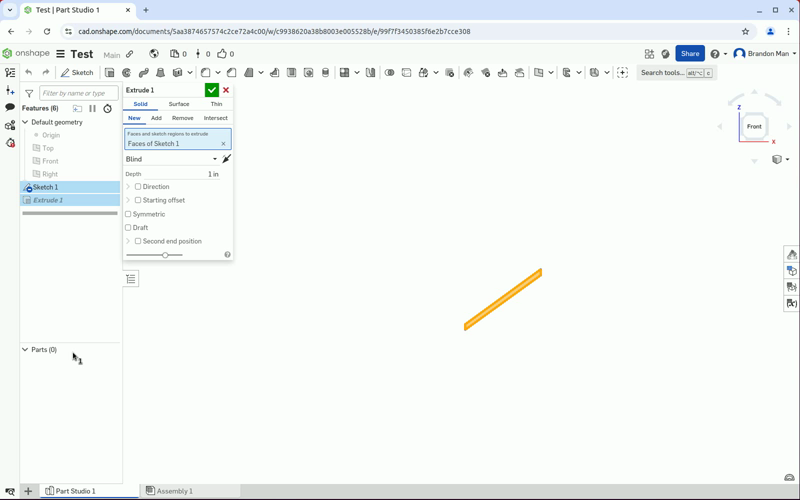
mouse_move(143, 106)
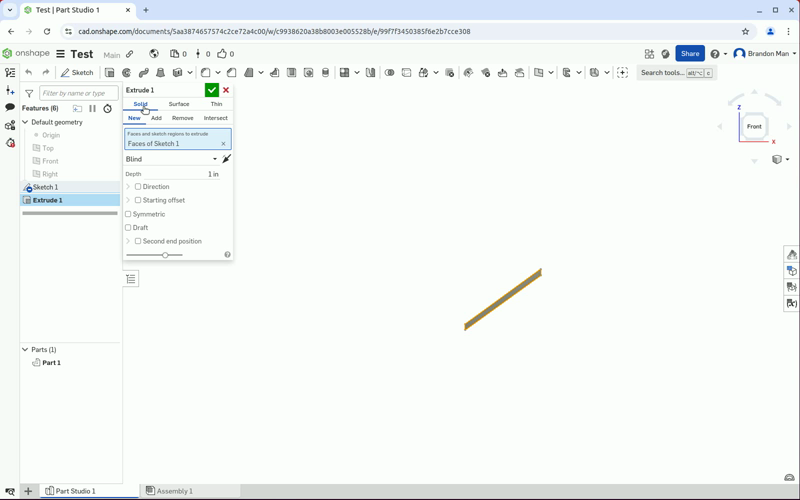
click(143, 106)
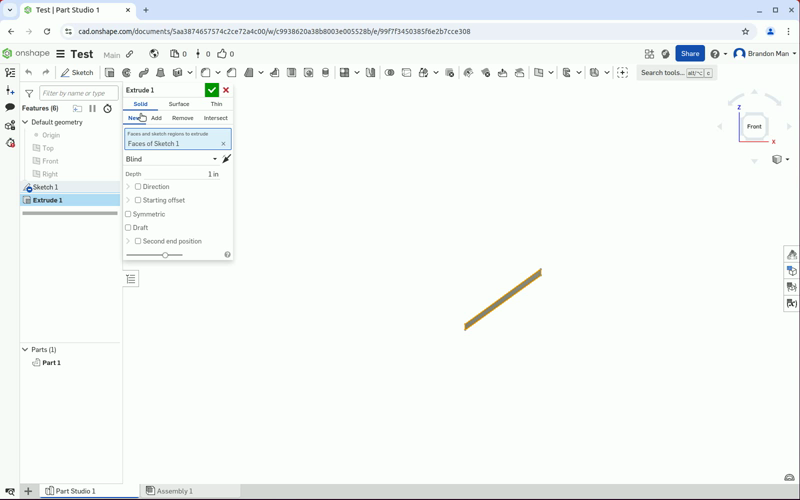
mouse_move(137, 120)
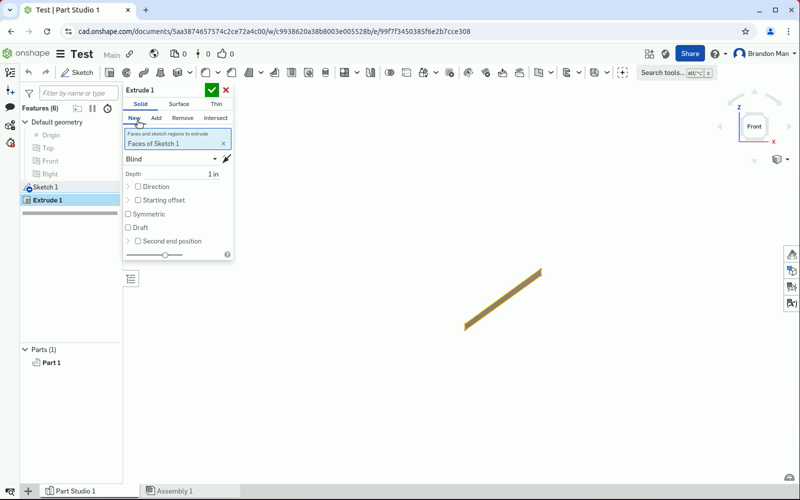
click(137, 120)
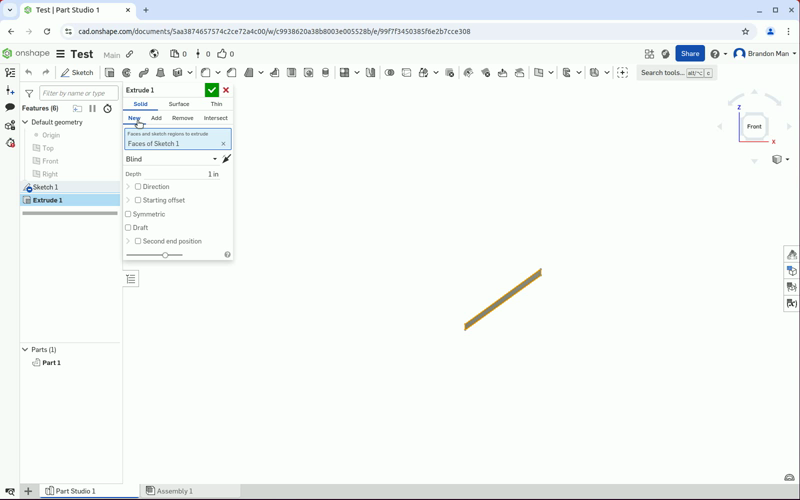
key(tab, 4)
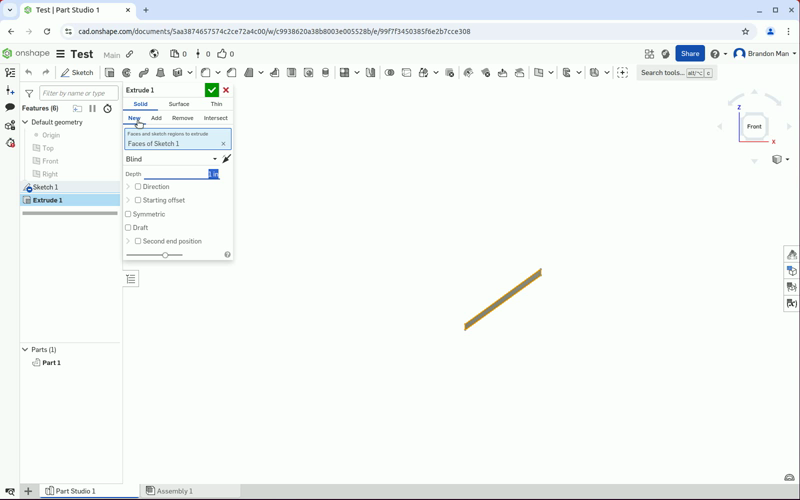
text(0.963)
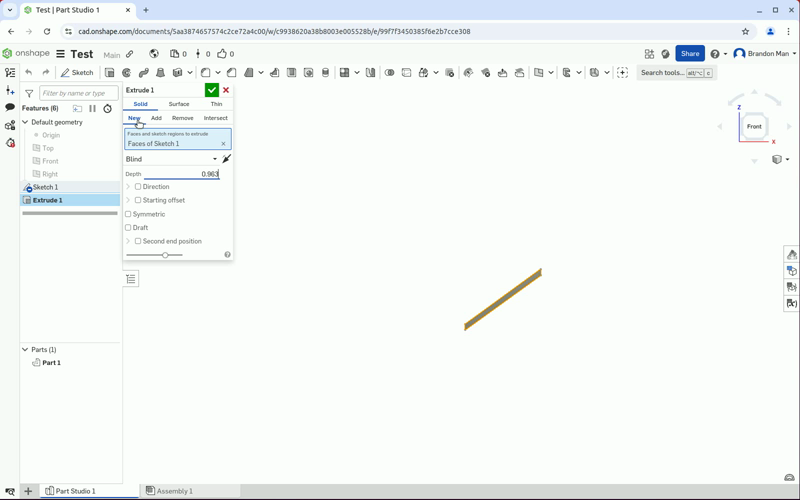
key(enter)
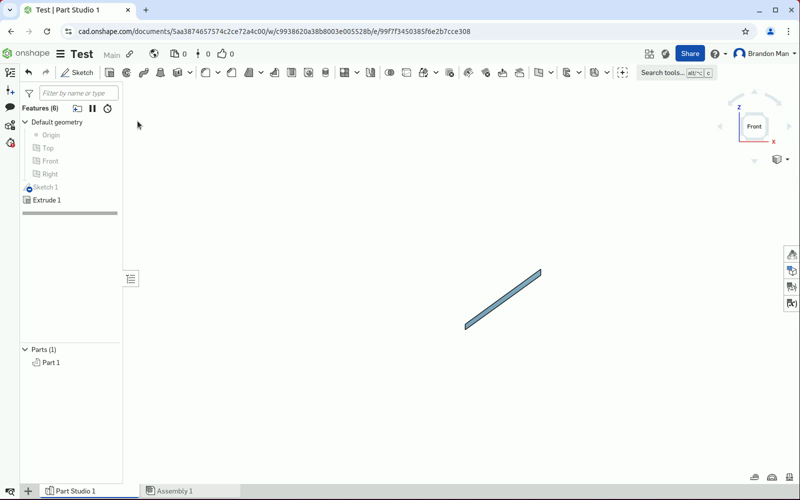
key(shift+h)
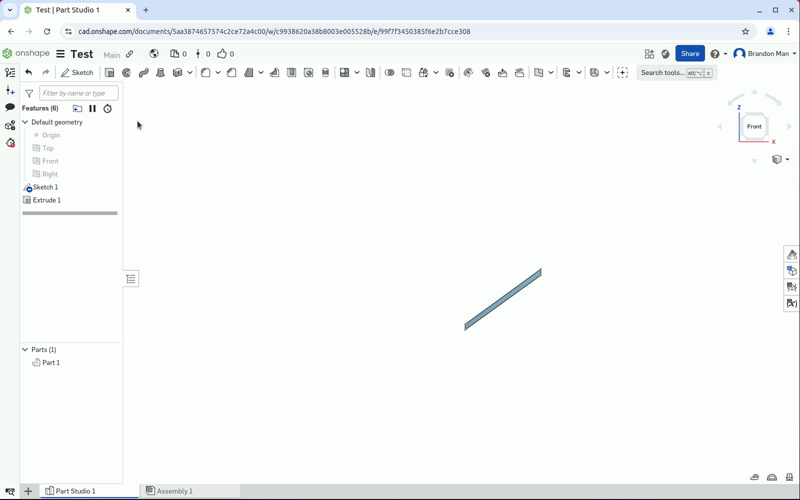
key(shift+h)
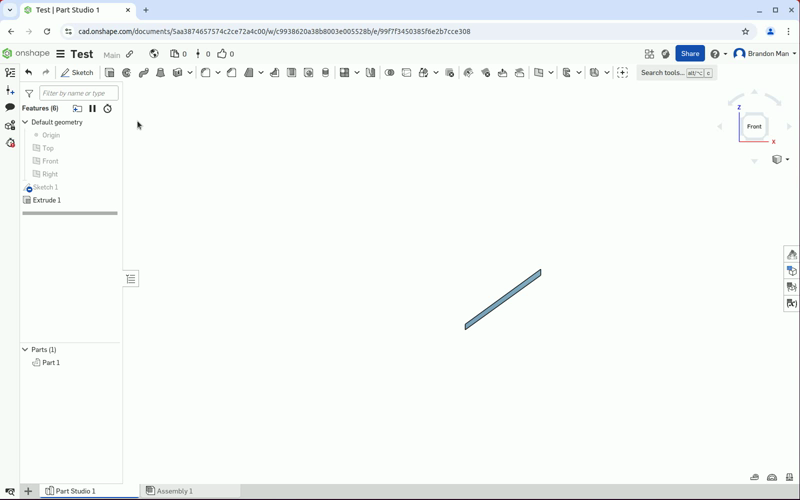
mouse_move(73, 189)
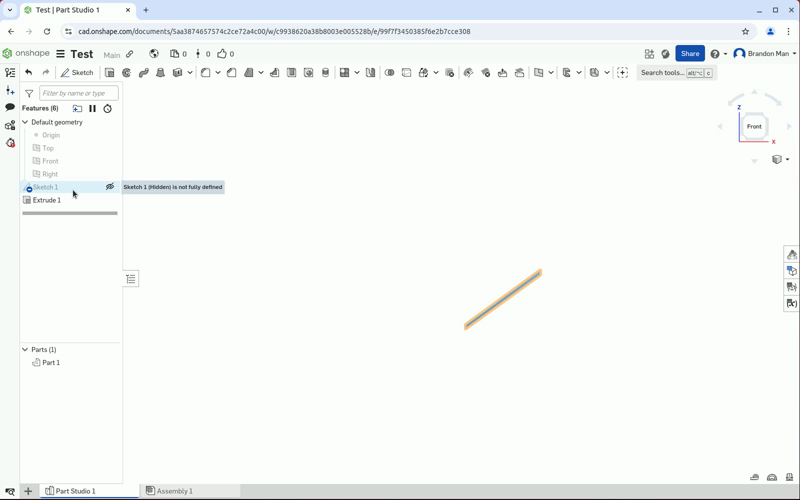
click(73, 189)
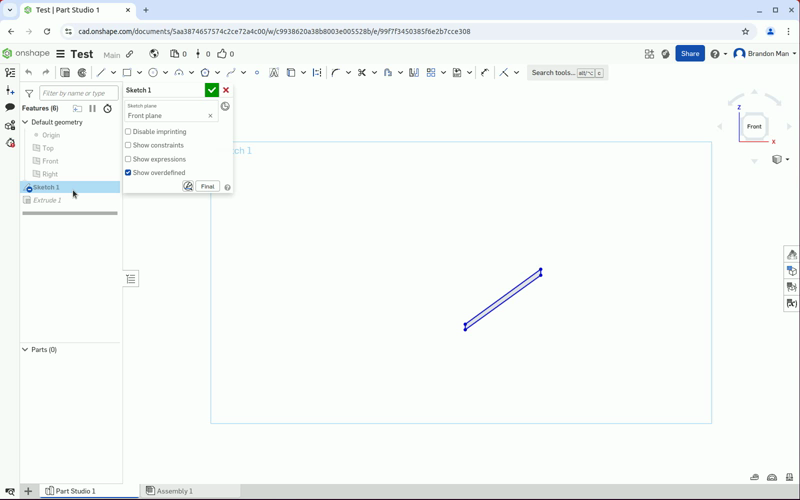
mouse_move(229, 92)
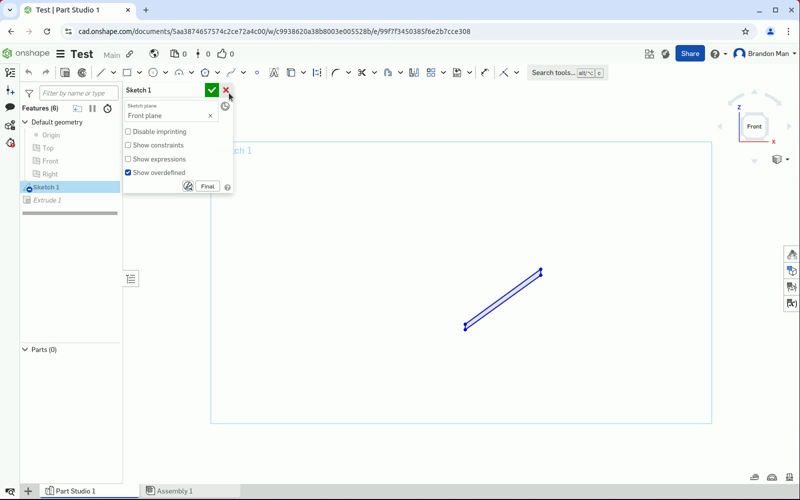
click(229, 92)
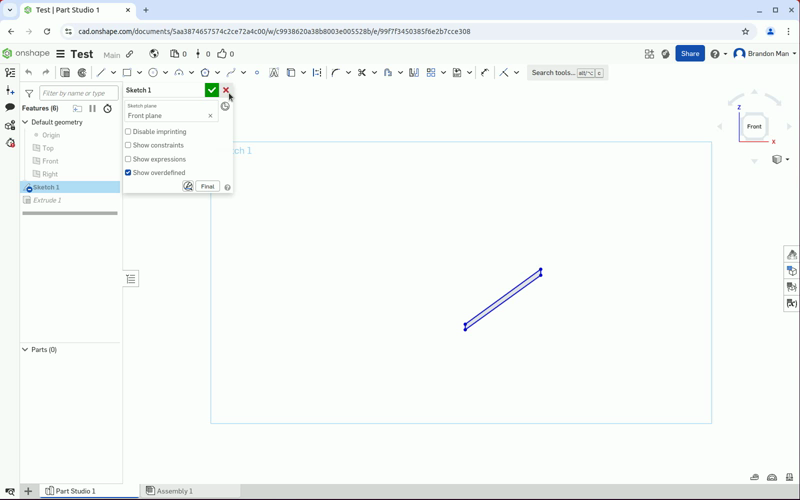
key(shift+s)
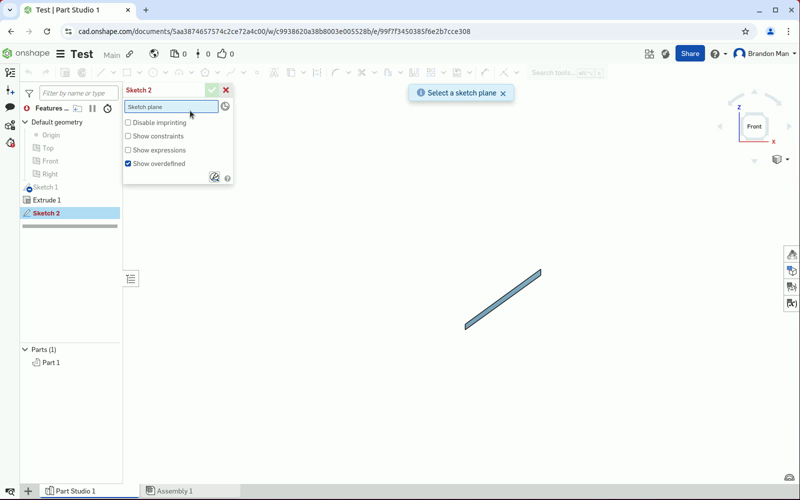
mouse_move(73, 163)
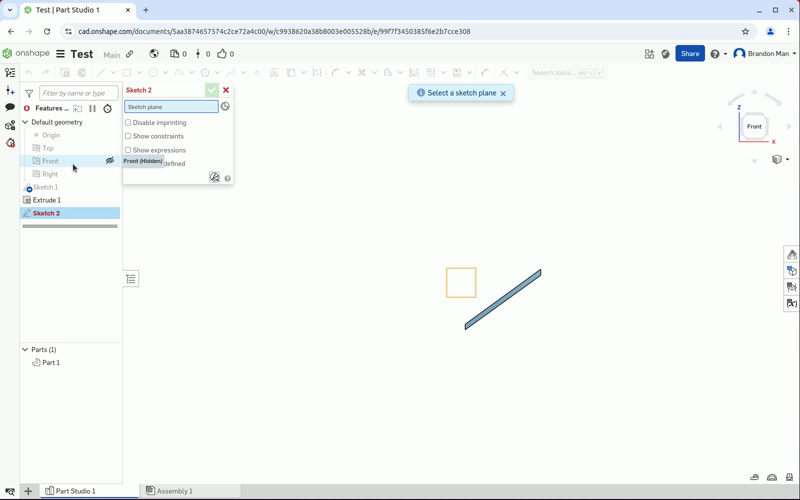
click(73, 163)
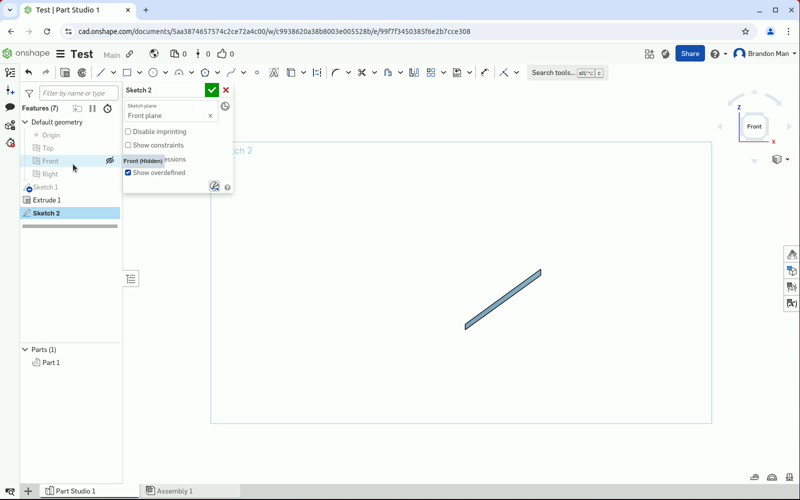
mouse_move(73, 352)
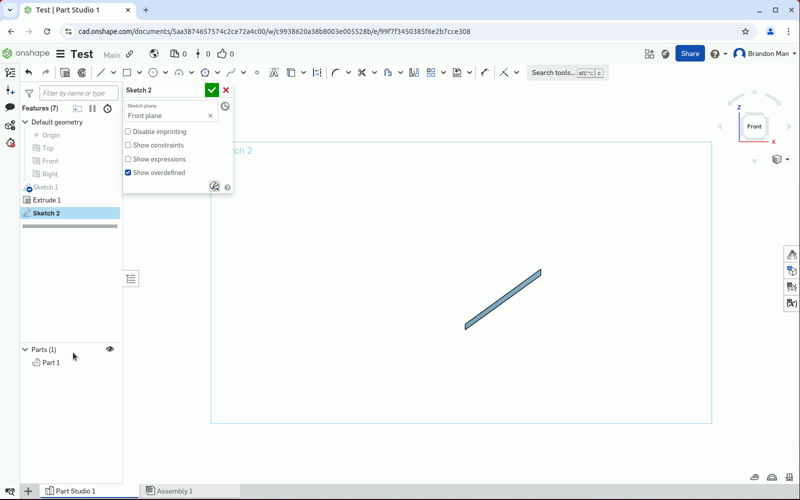
key(y)
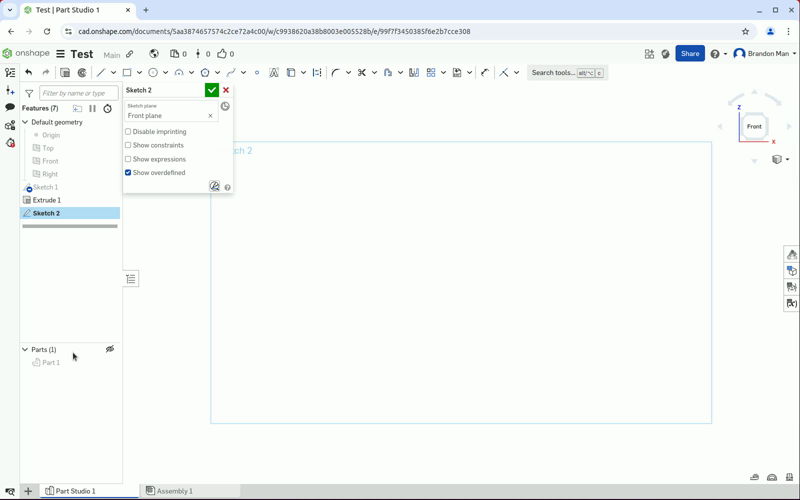
key(l)
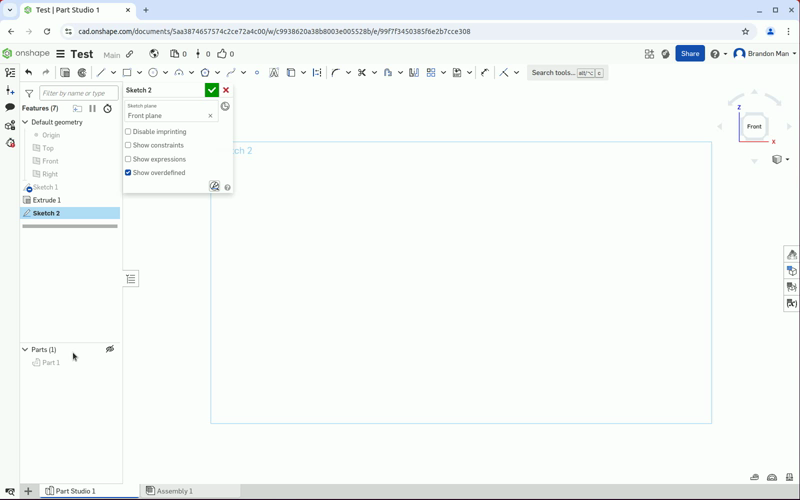
key_down(shift)
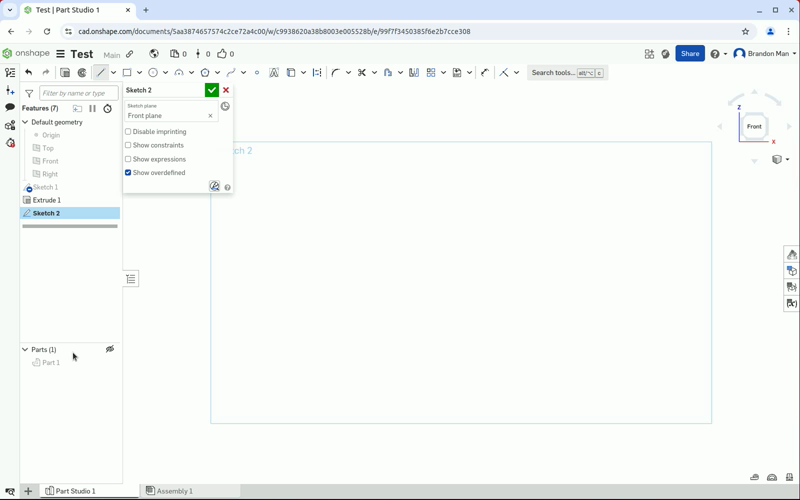
mouse_move(460, 395)
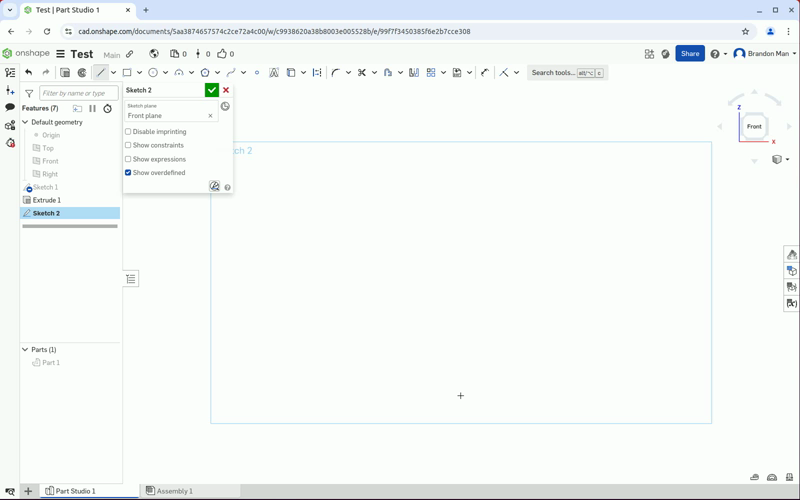
click(460, 395)
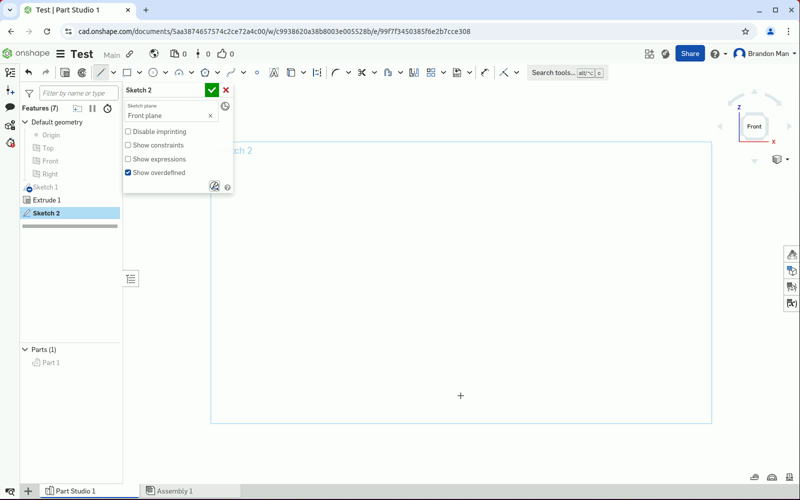
key_up(shift)
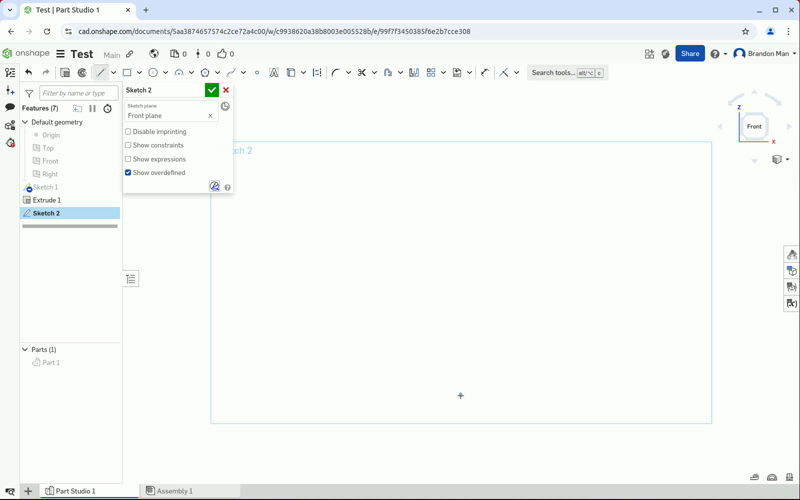
key_down(shift)
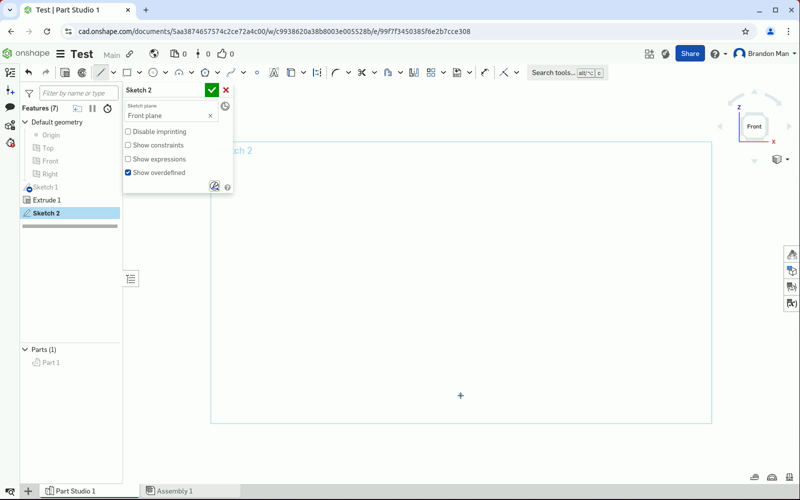
mouse_move(490, 395)
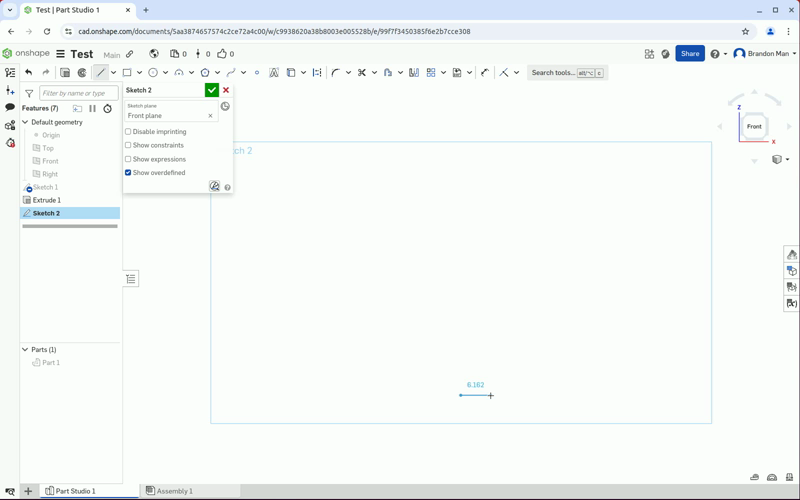
mouse_move(466, 395)
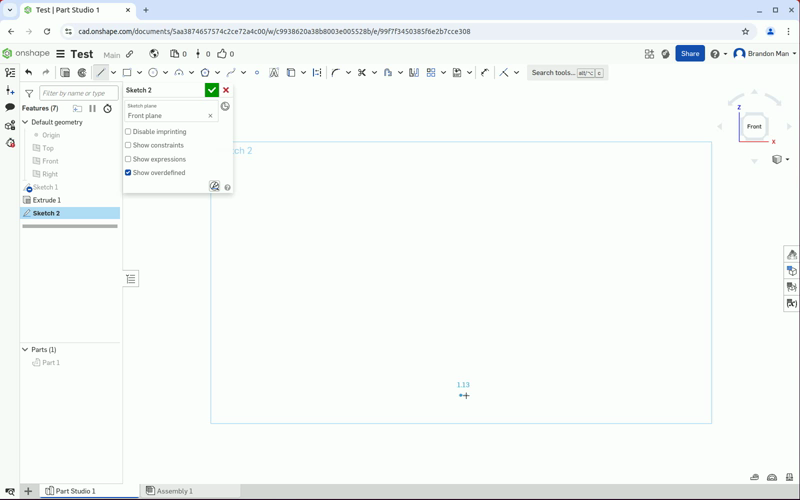
scroll(6)
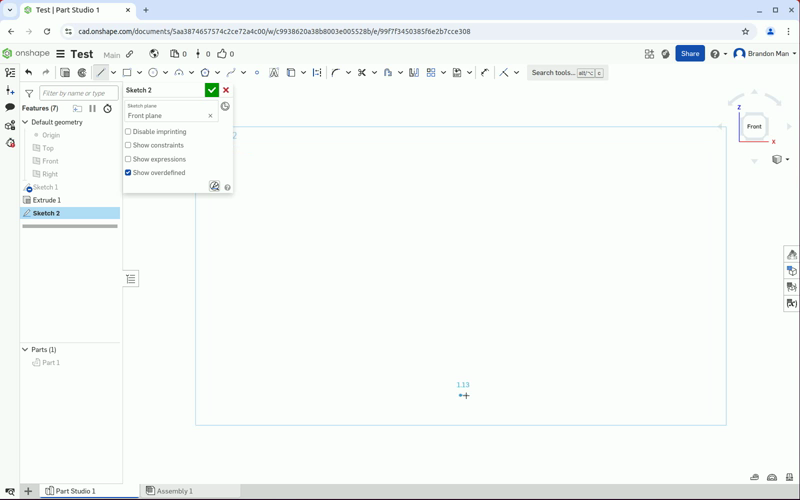
scroll(6)
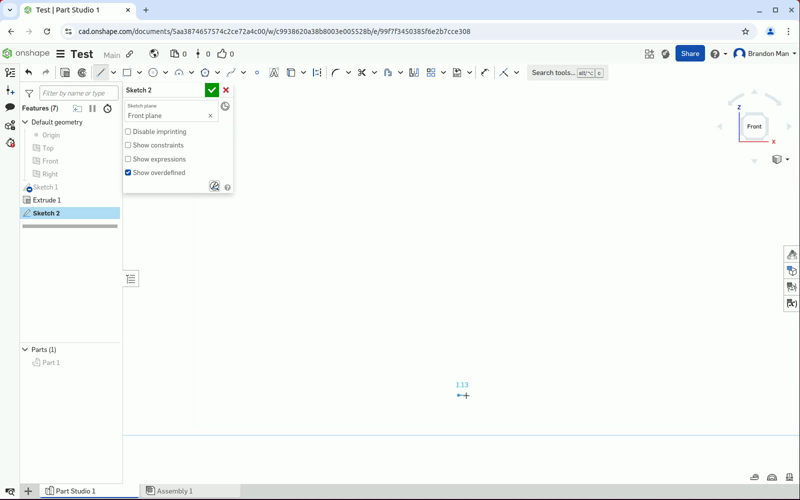
scroll(6)
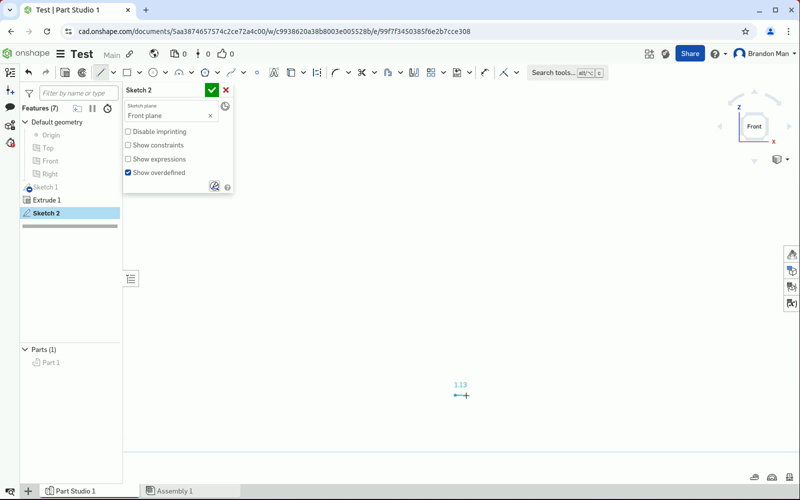
scroll(6)
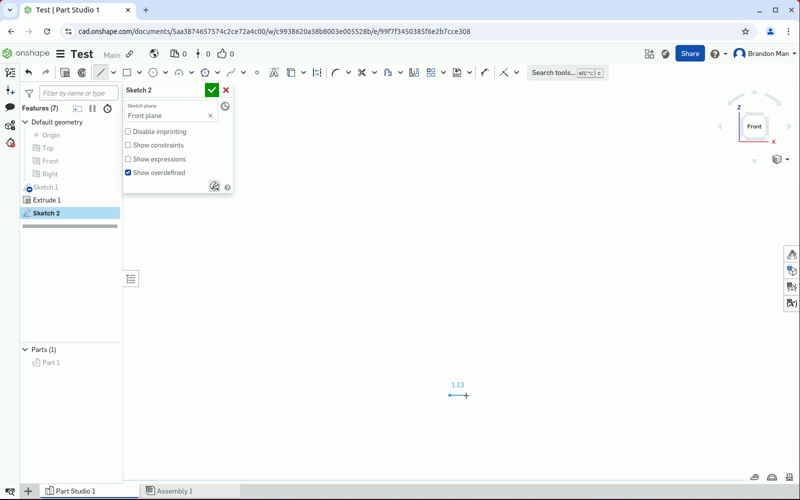
scroll(6)
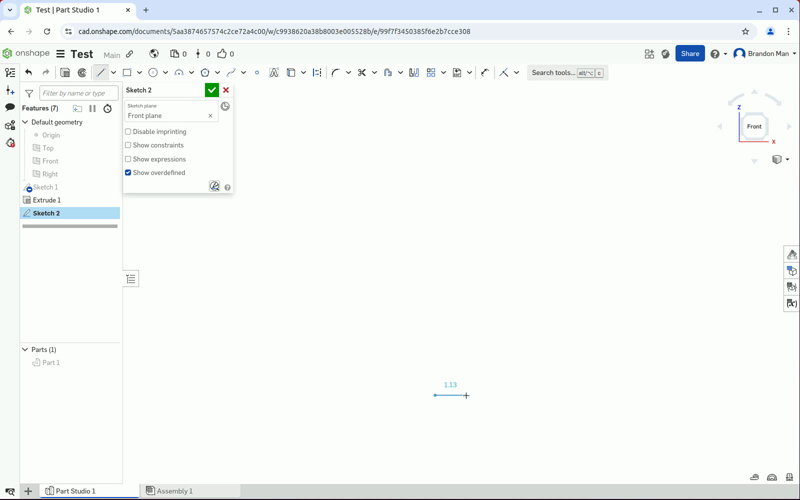
scroll(6)
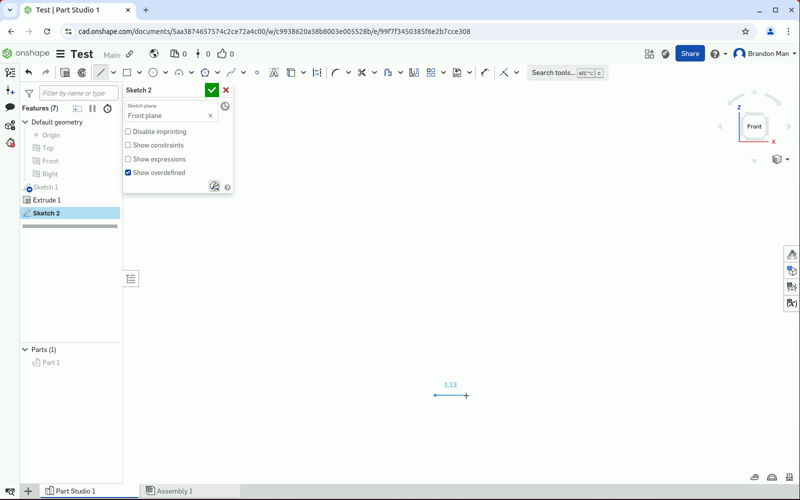
scroll(6)
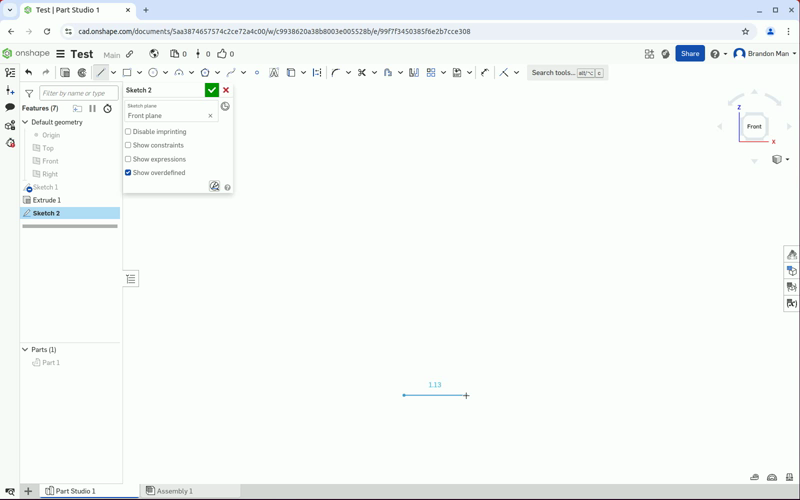
click(466, 395)
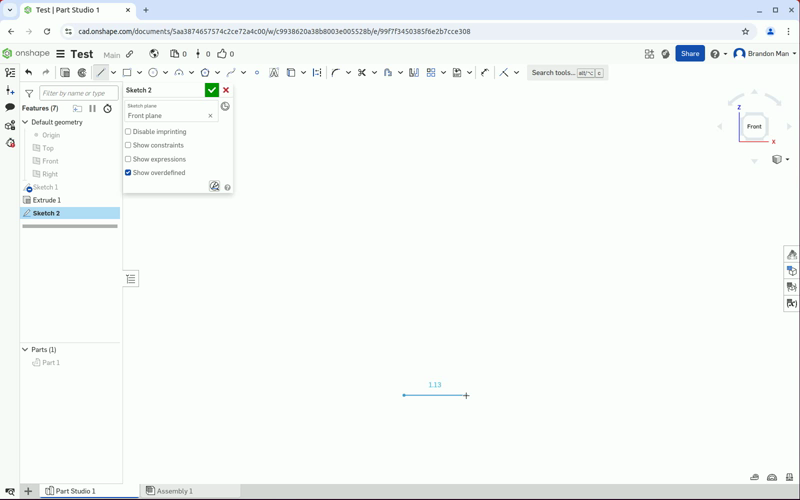
scroll(-6)
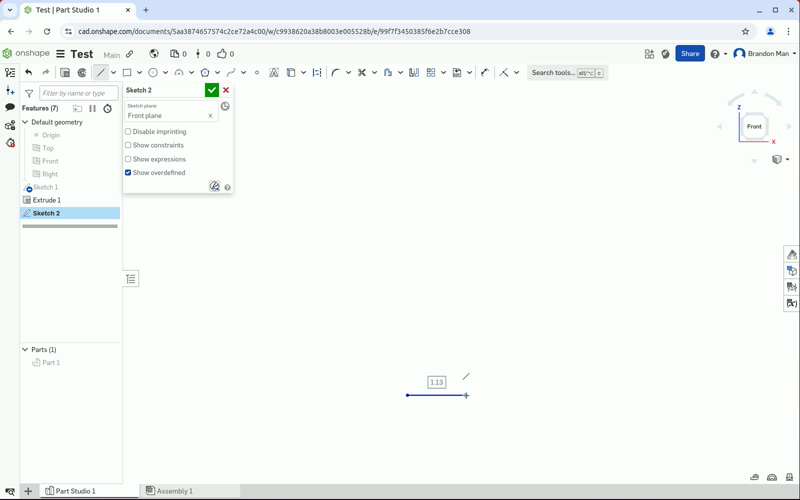
scroll(-6)
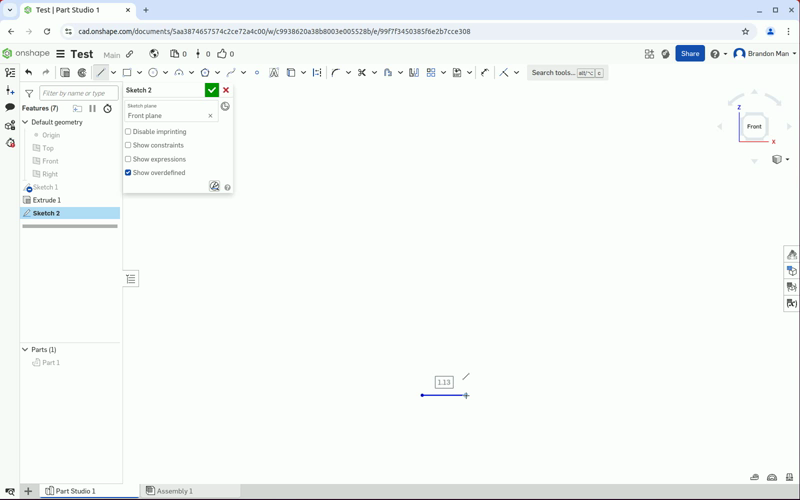
scroll(-6)
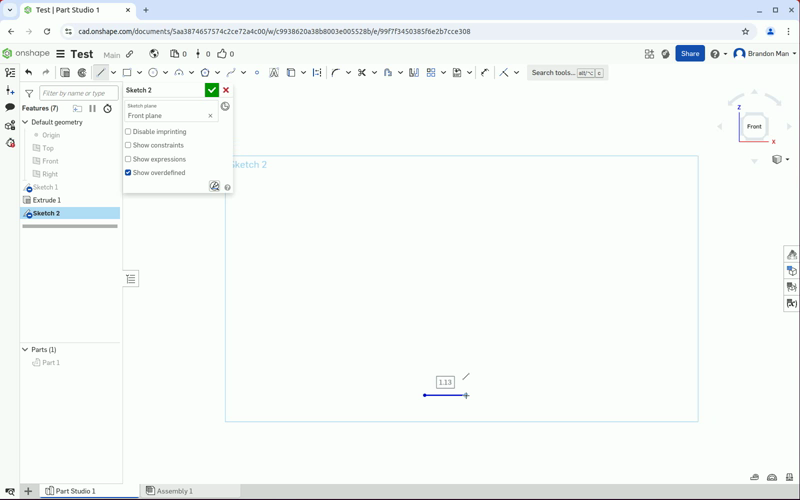
scroll(-6)
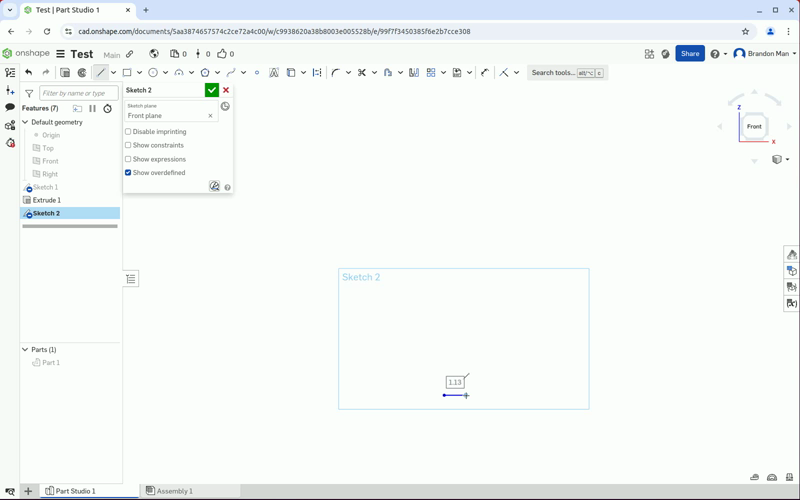
scroll(-6)
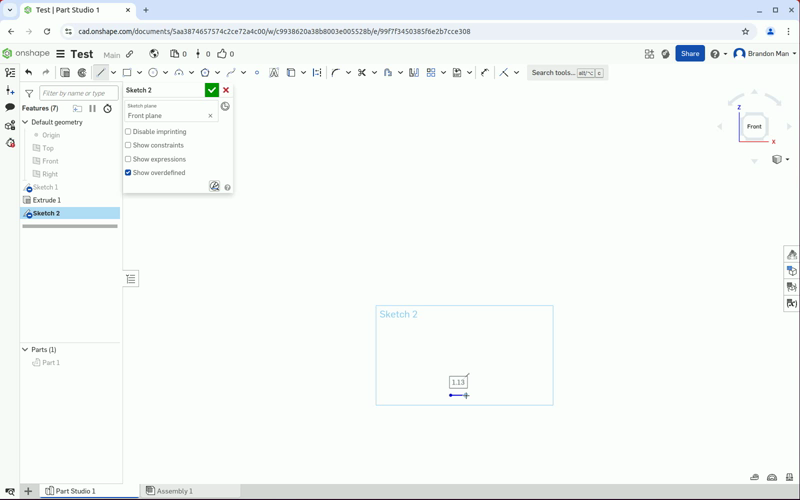
scroll(-6)
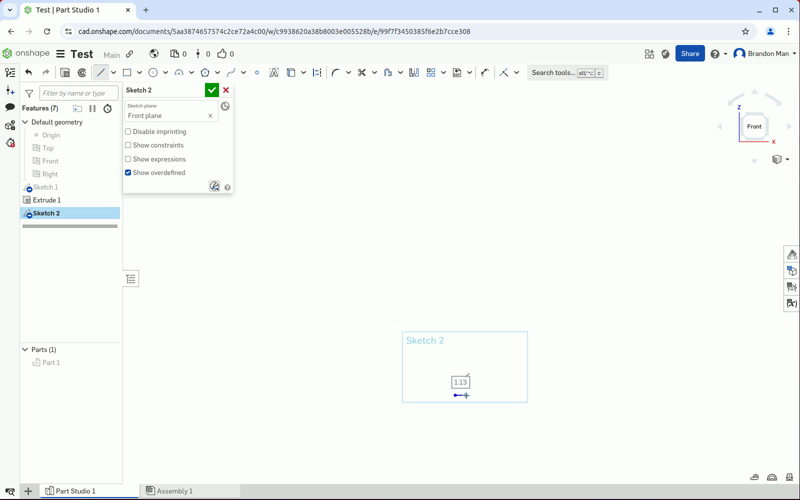
scroll(-6)
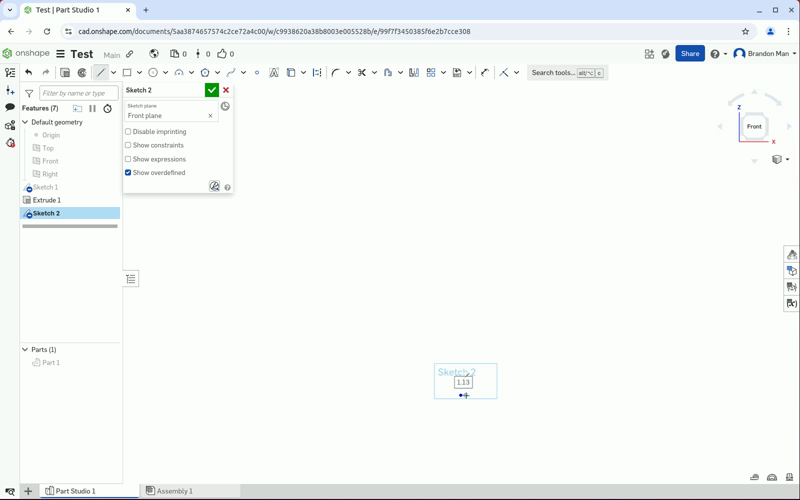
key_up(shift)
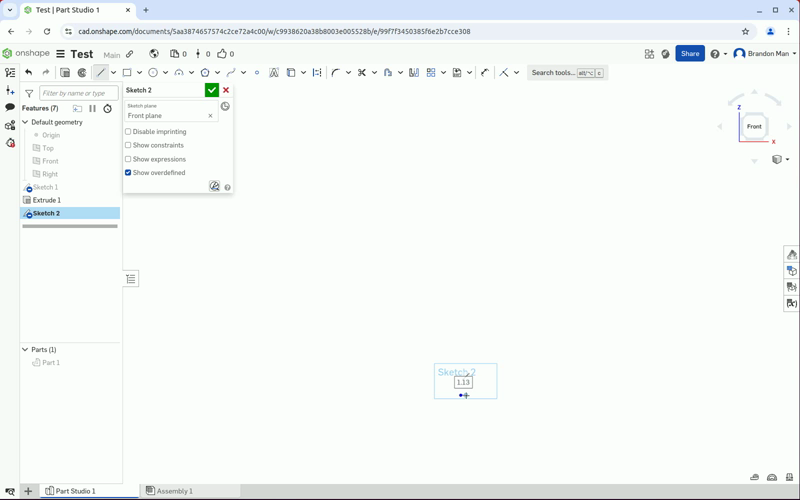
key_down(shift)
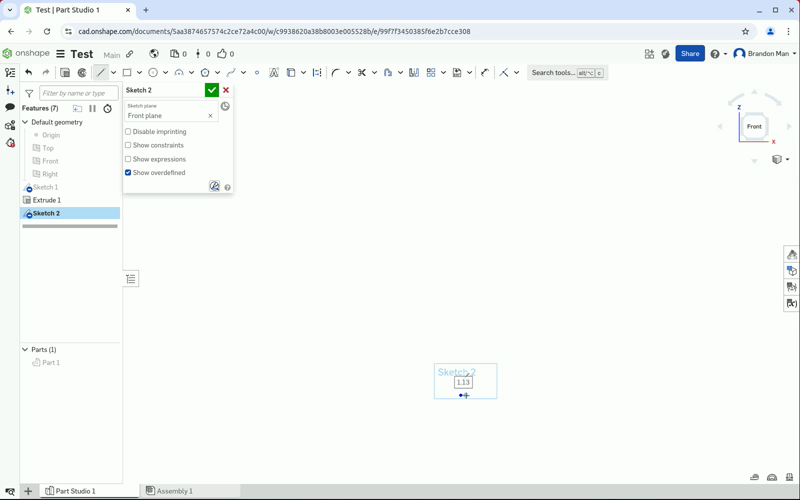
mouse_move(466, 329)
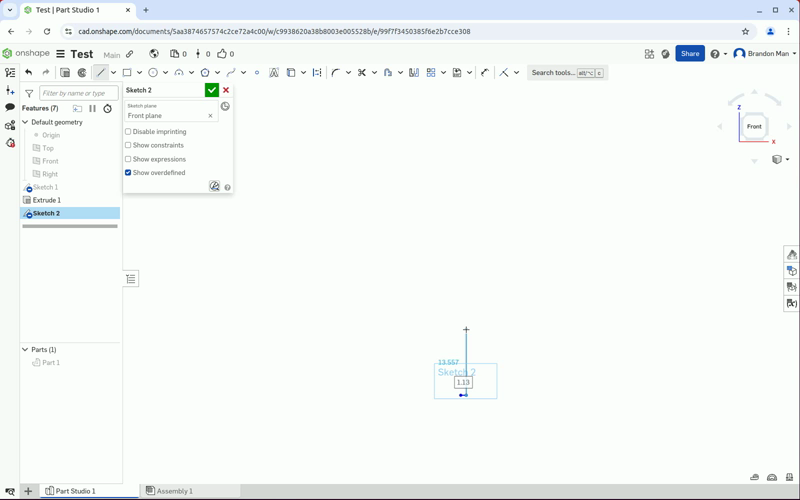
click(466, 329)
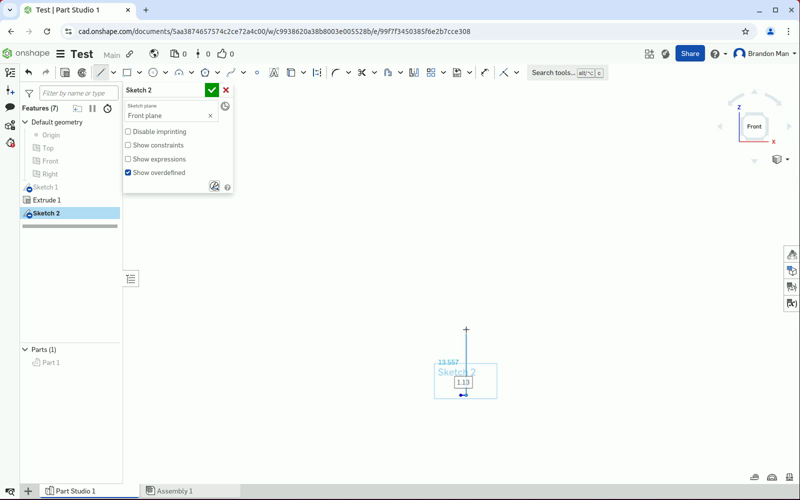
key_up(shift)
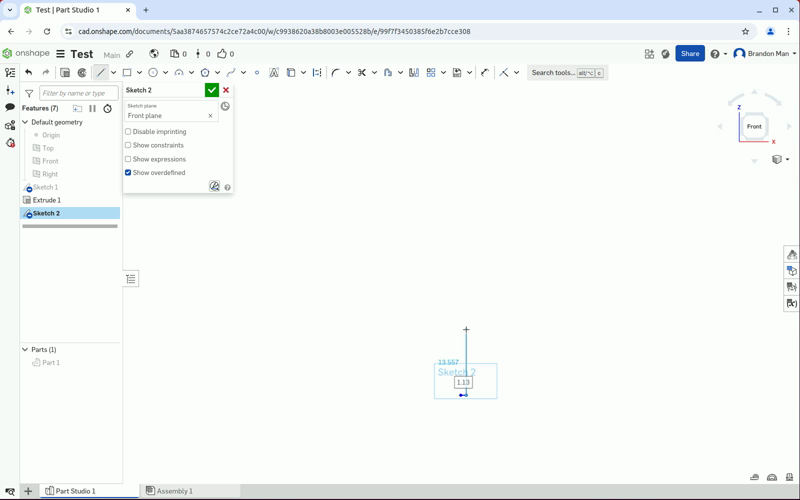
key_down(shift)
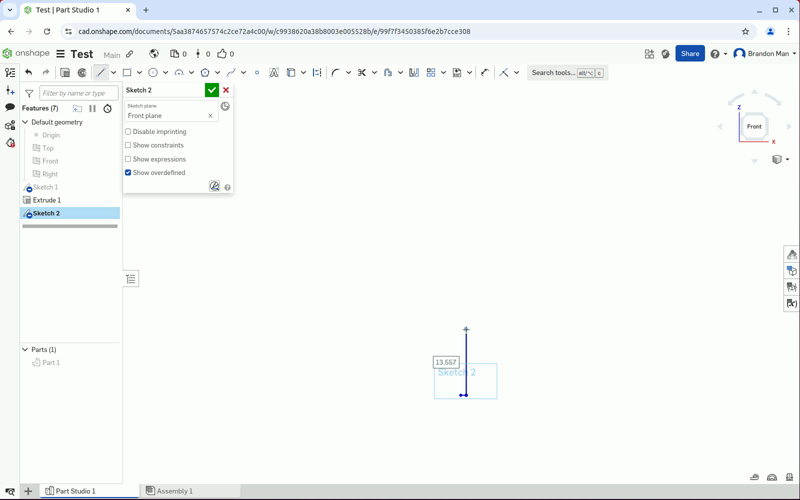
mouse_move(496, 329)
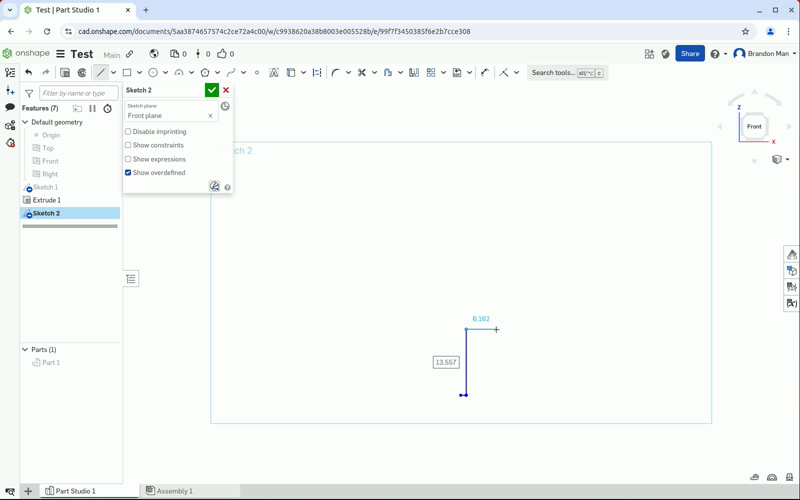
mouse_move(466, 324)
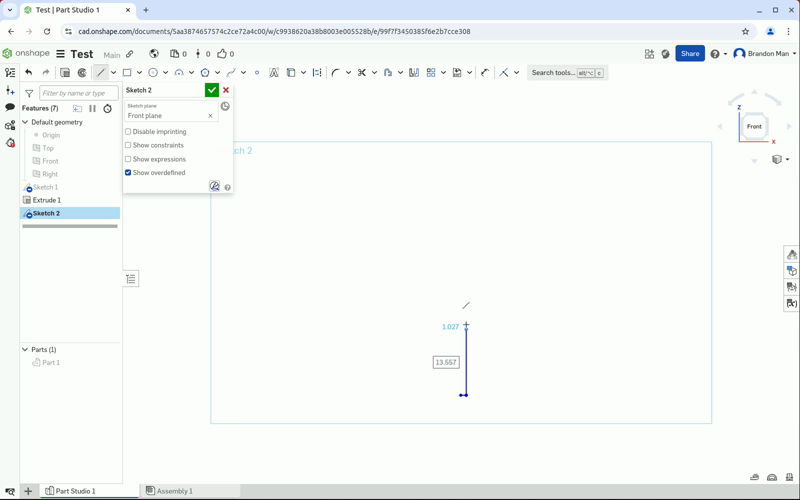
scroll(6)
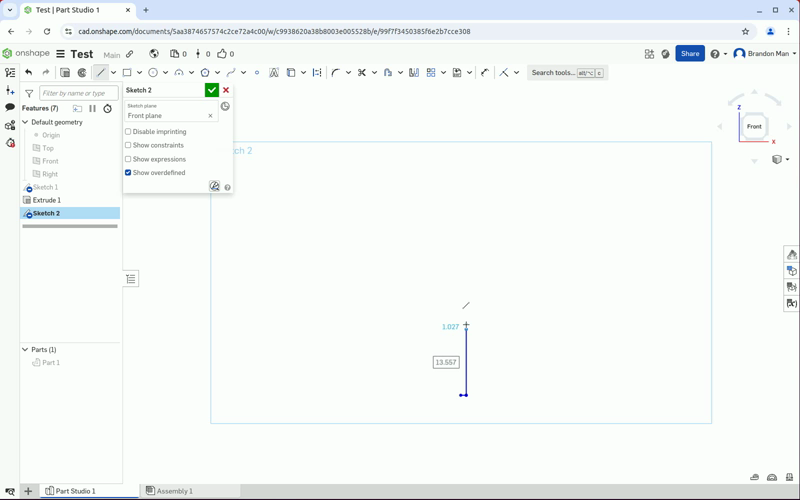
scroll(6)
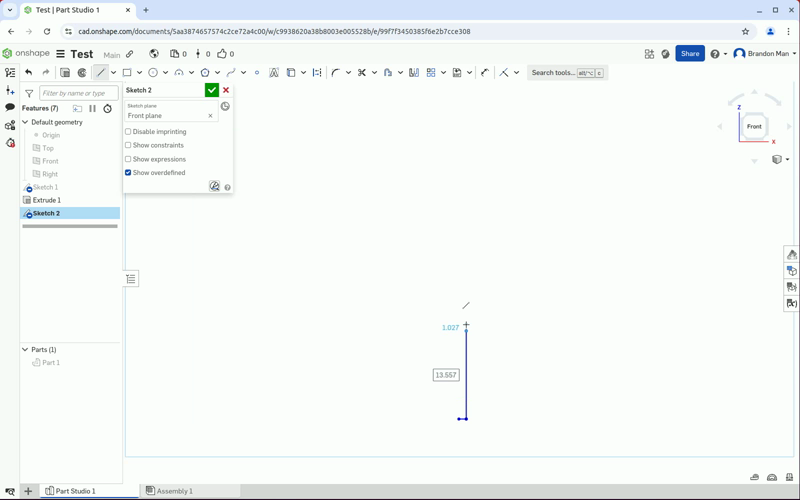
scroll(6)
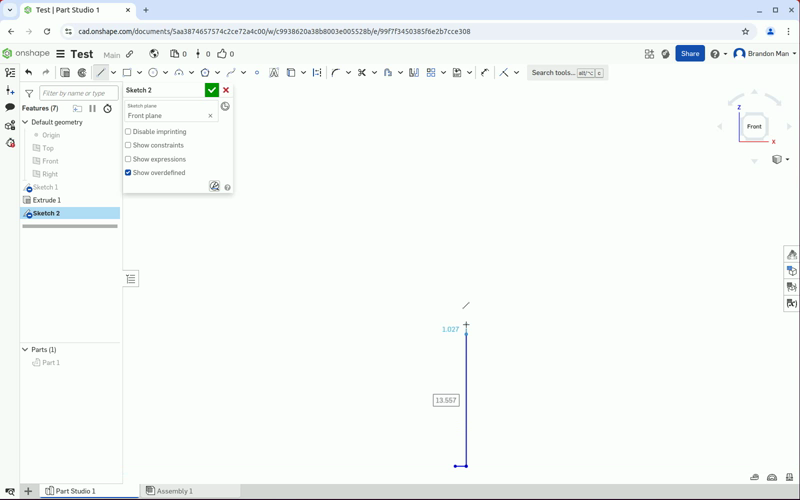
scroll(6)
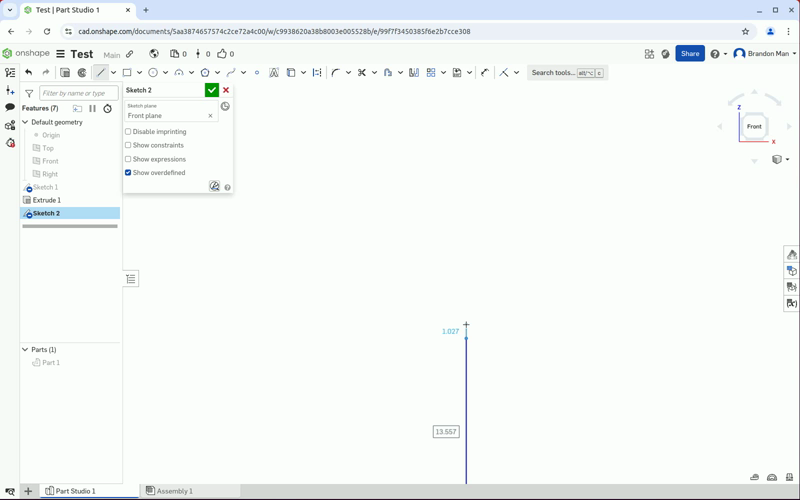
scroll(6)
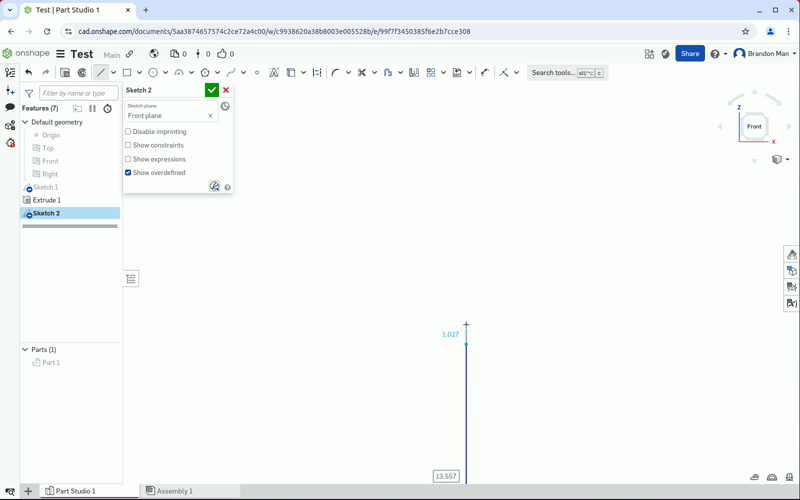
scroll(6)
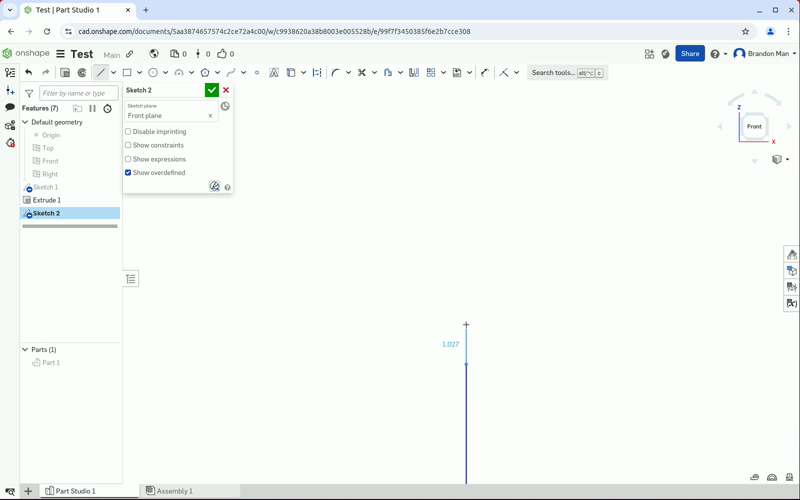
scroll(6)
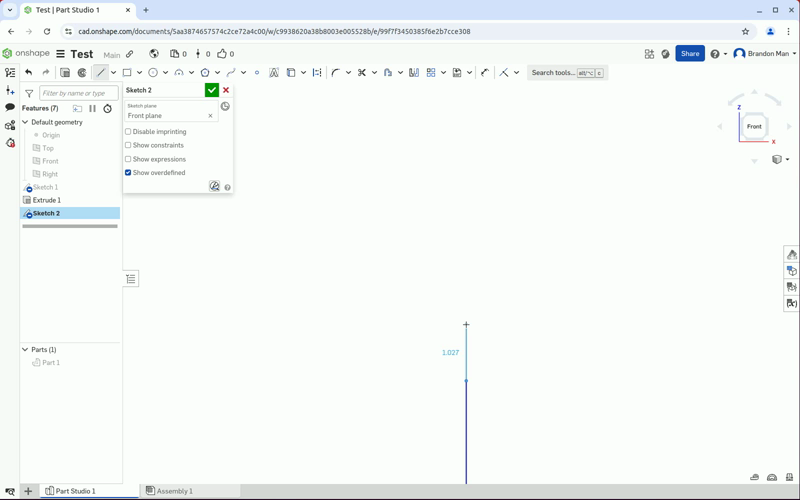
click(466, 324)
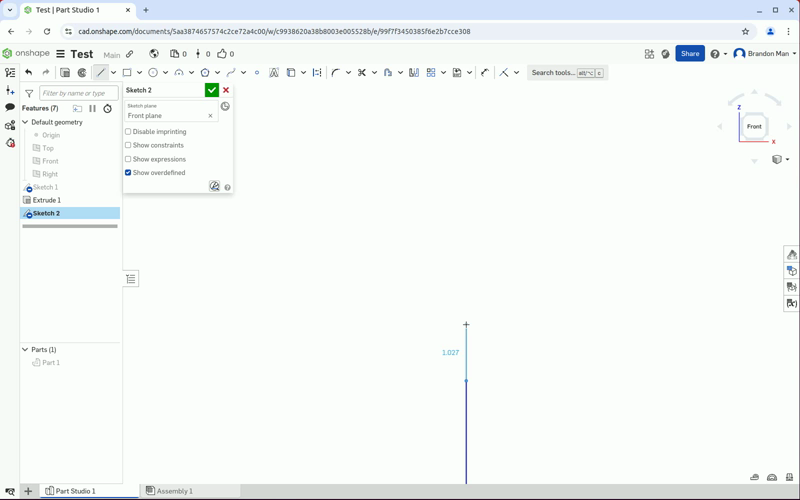
scroll(-6)
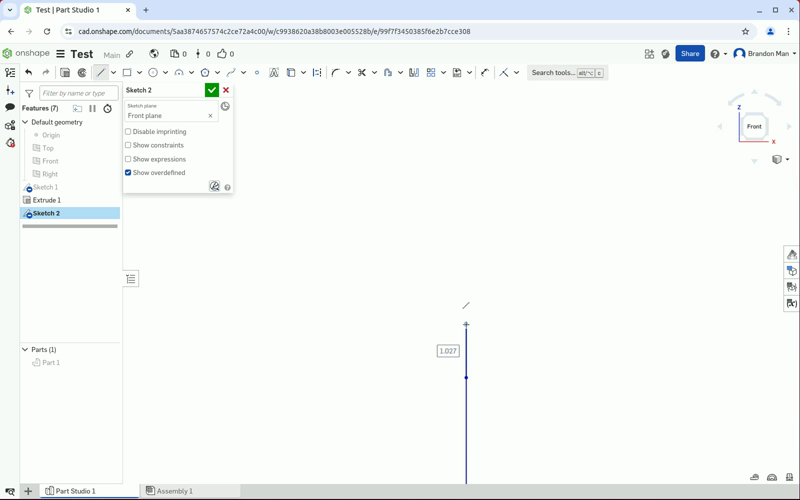
scroll(-6)
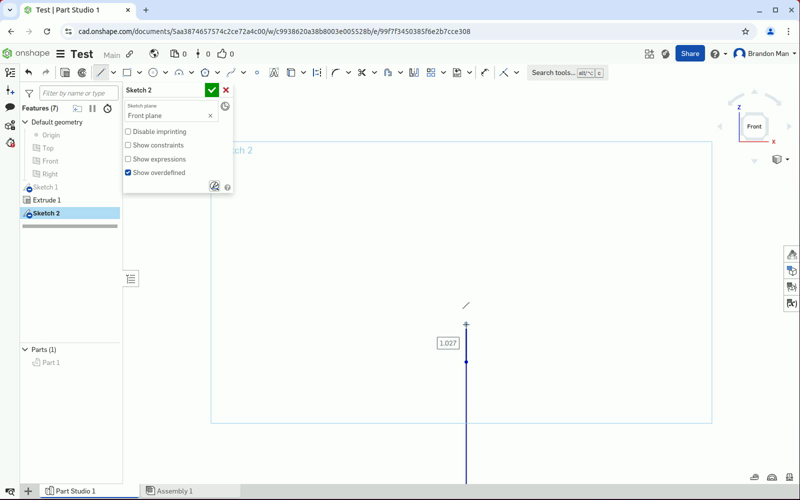
scroll(-6)
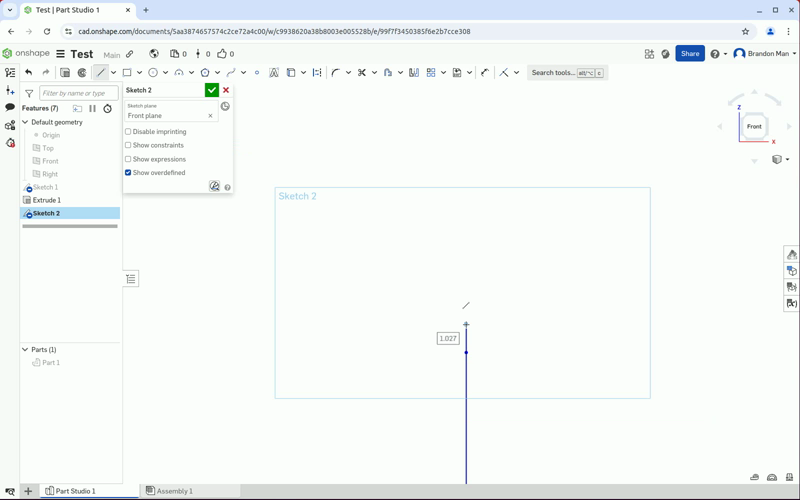
scroll(-6)
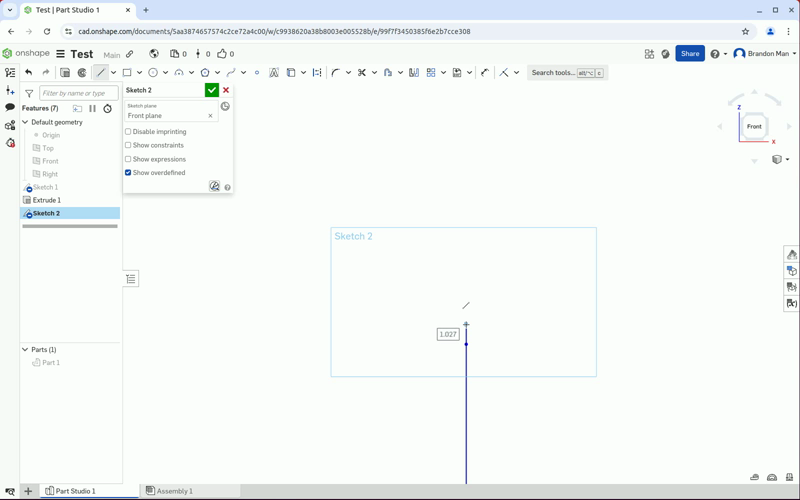
scroll(-6)
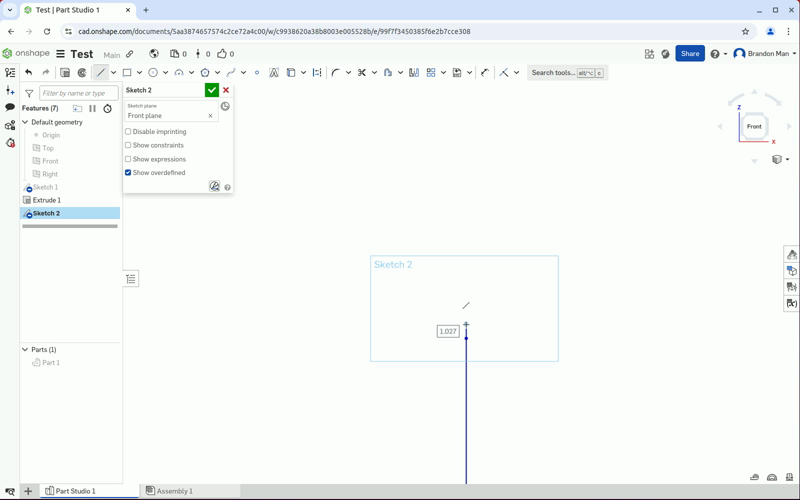
scroll(-6)
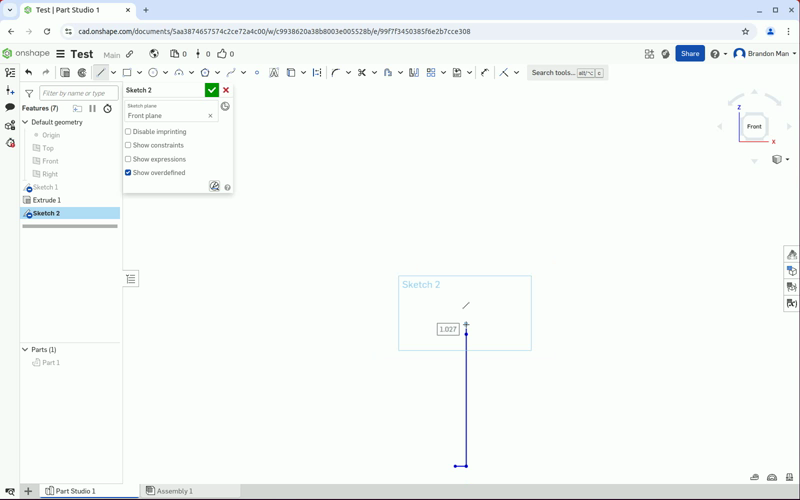
scroll(-6)
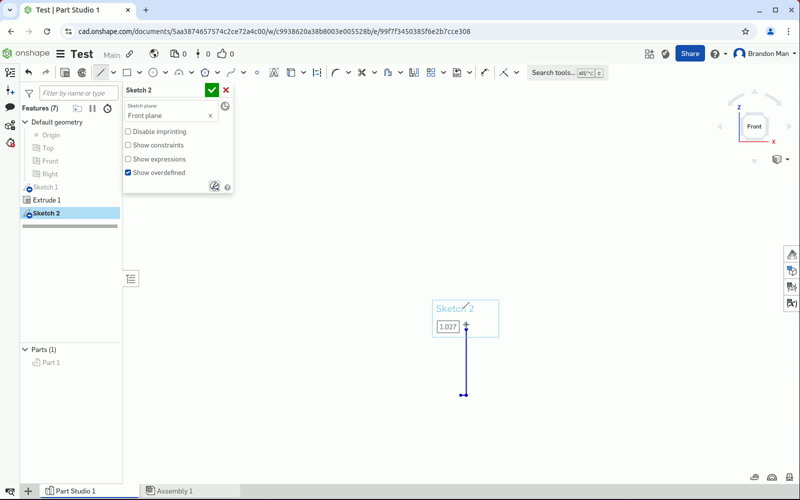
key_up(shift)
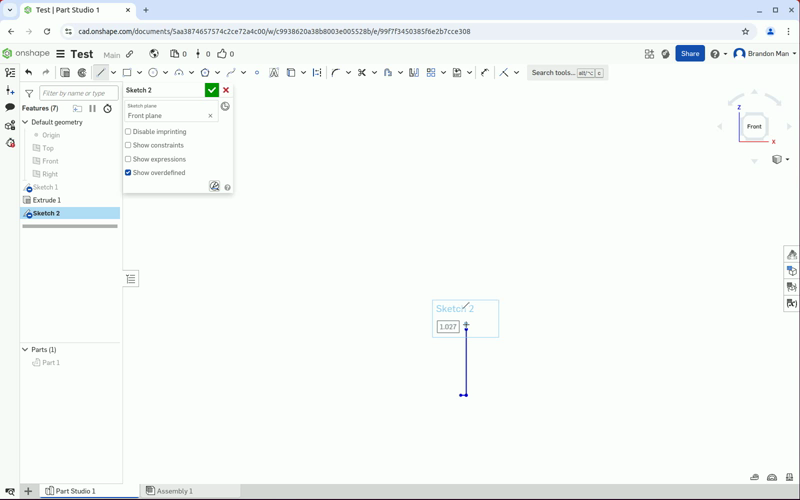
key_down(shift)
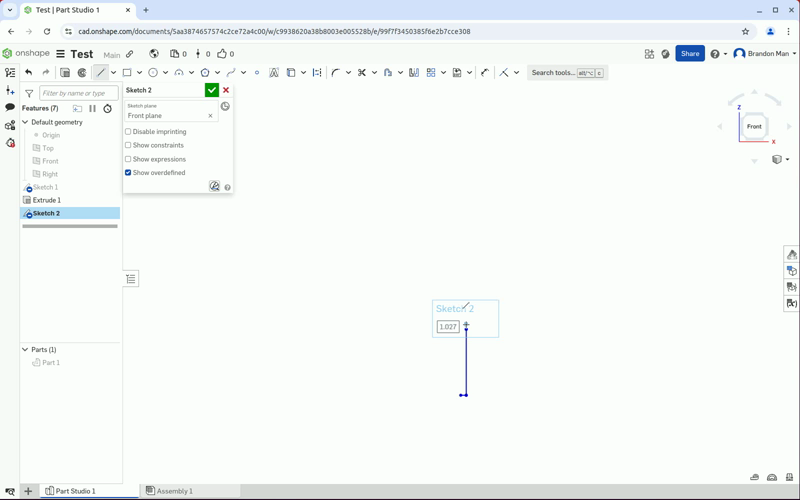
mouse_move(496, 324)
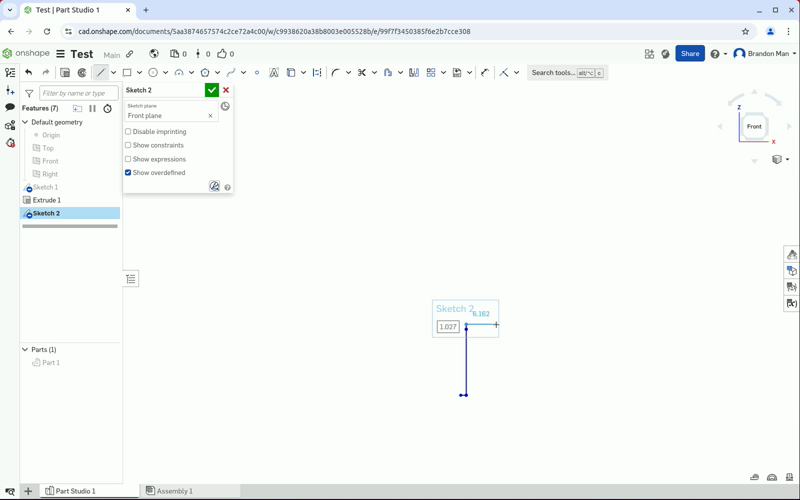
mouse_move(466, 285)
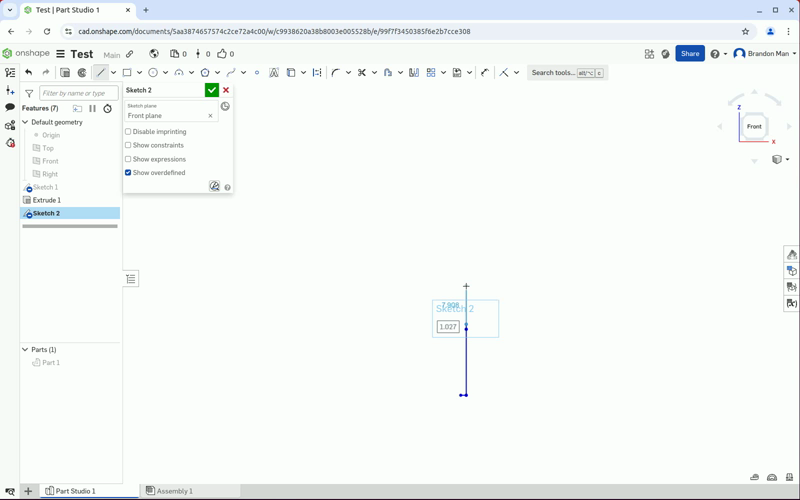
click(466, 285)
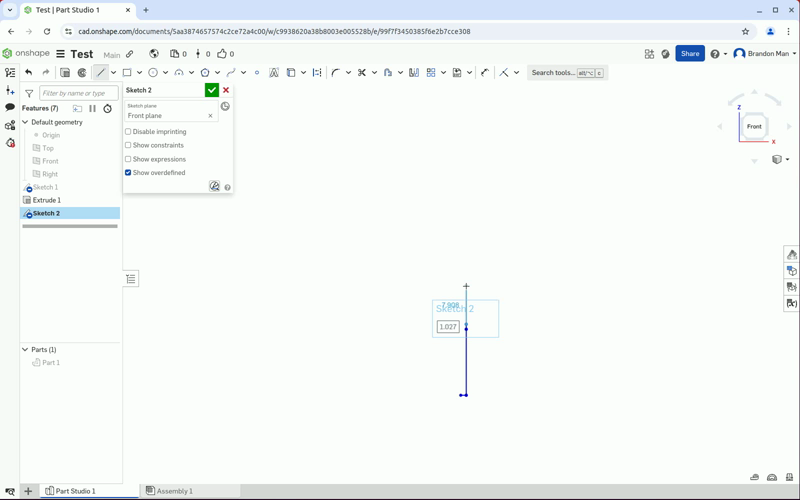
key_up(shift)
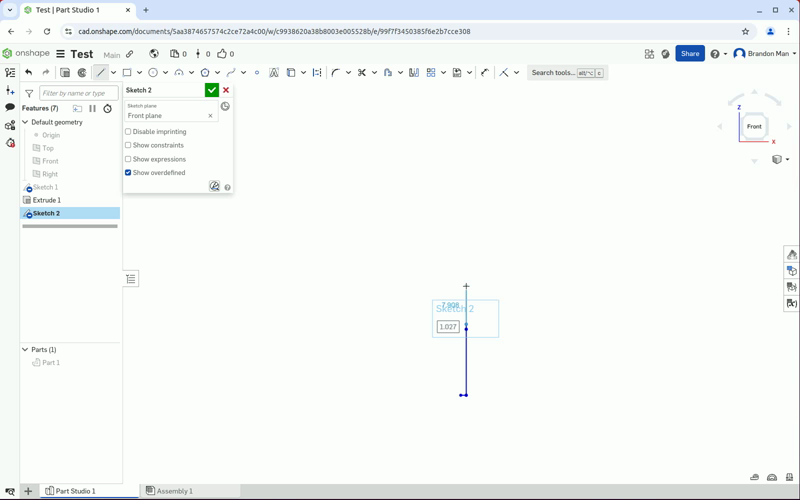
key_down(shift)
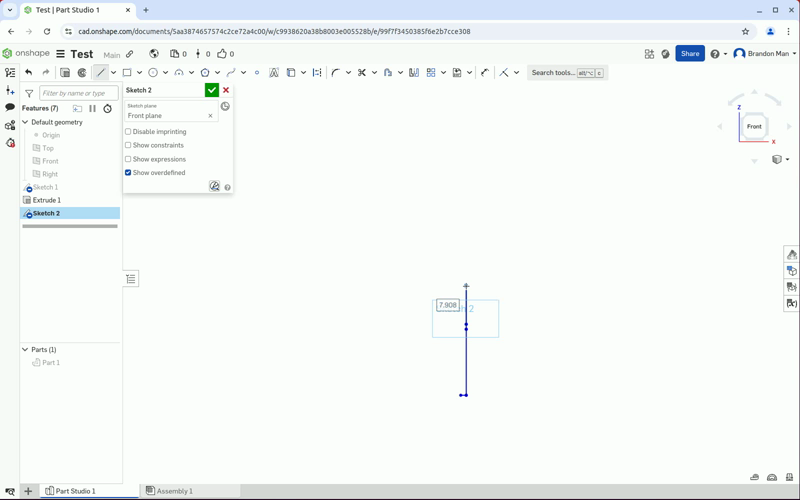
mouse_move(541, 230)
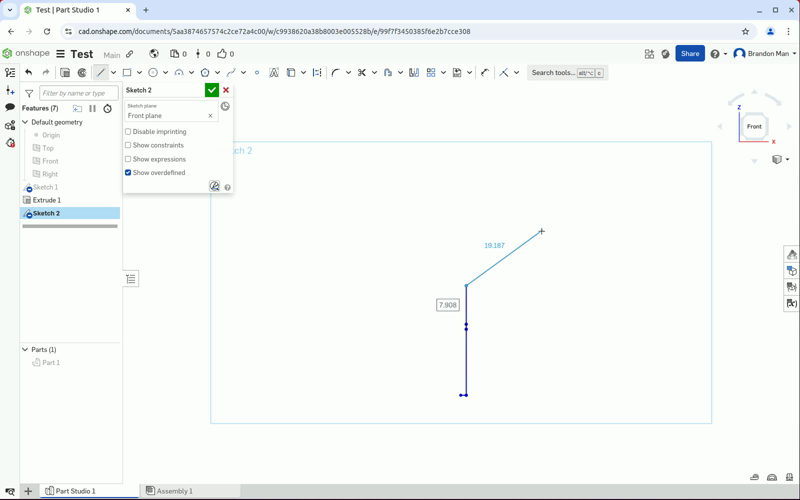
click(541, 230)
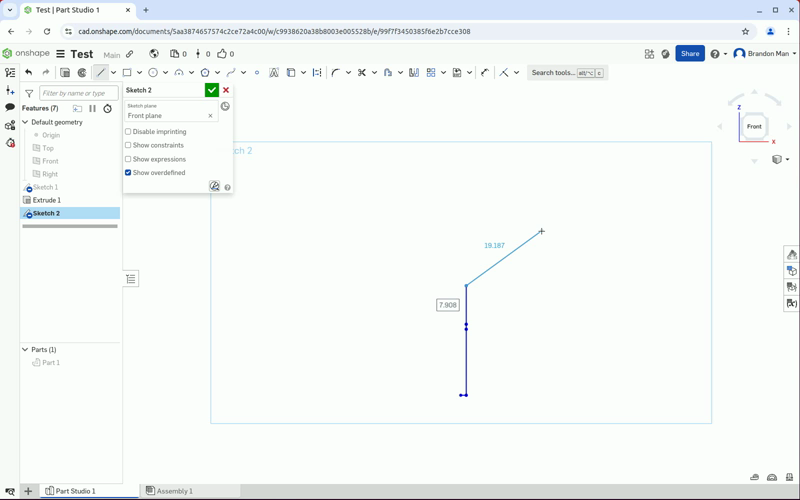
key_up(shift)
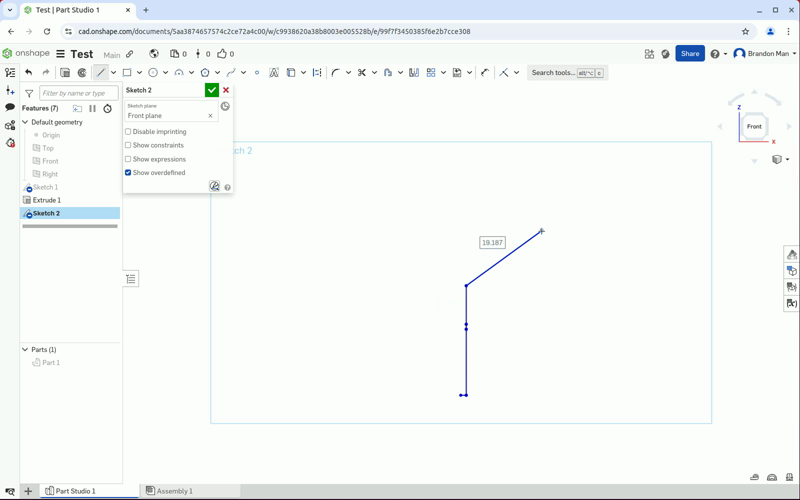
key_down(shift)
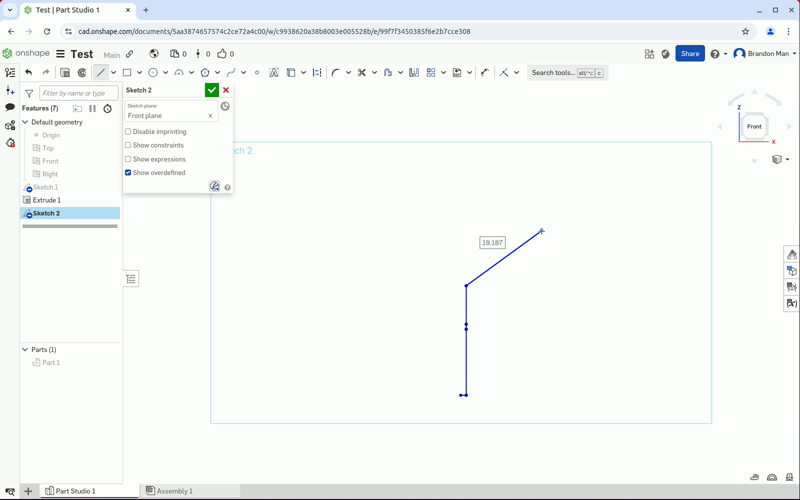
mouse_move(571, 230)
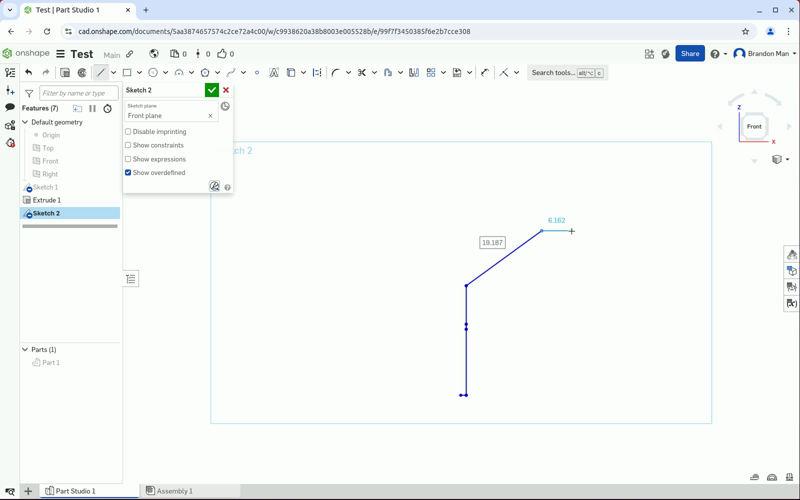
mouse_move(541, 269)
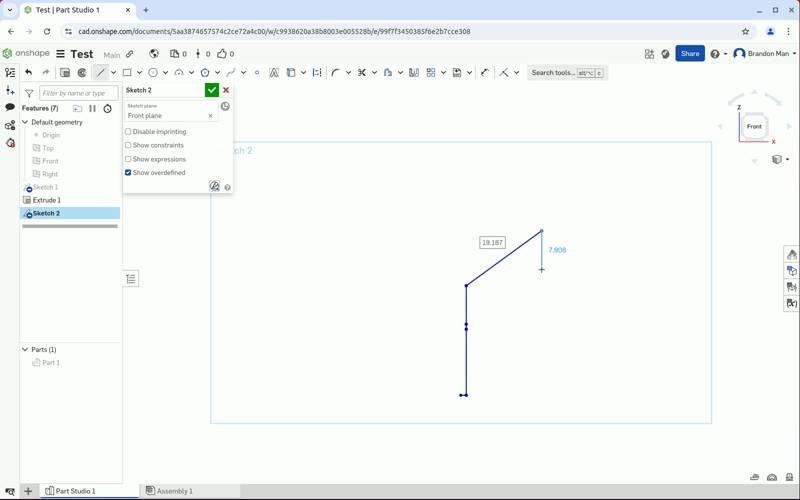
click(541, 269)
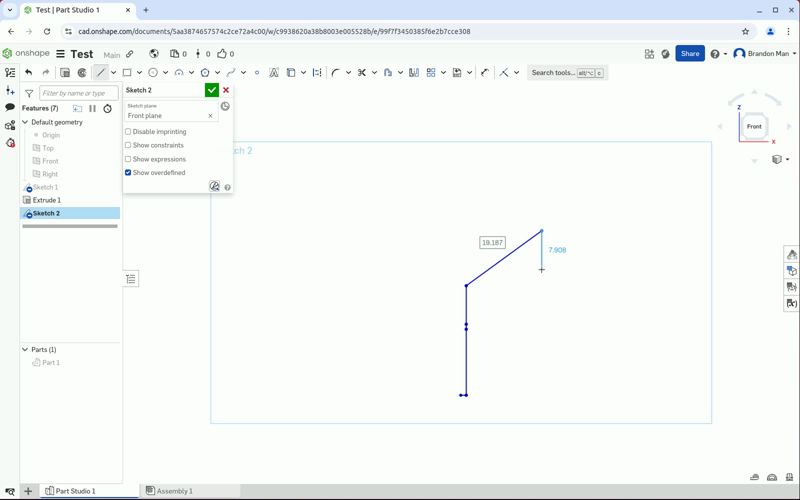
key_up(shift)
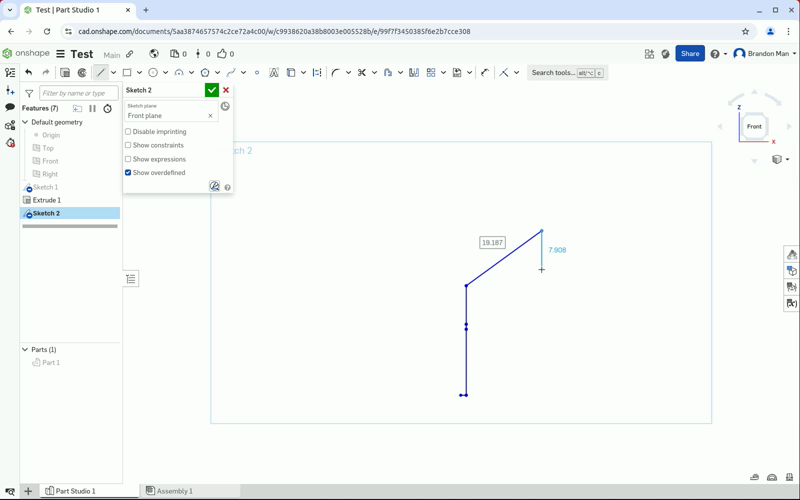
key_down(shift)
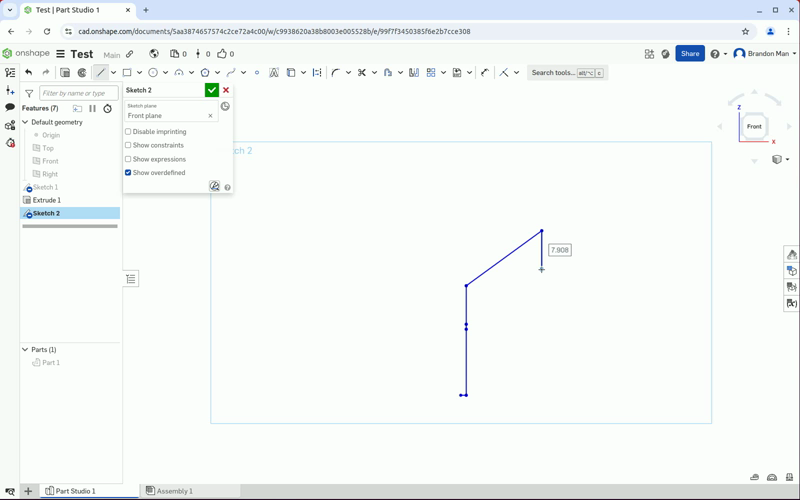
mouse_move(571, 269)
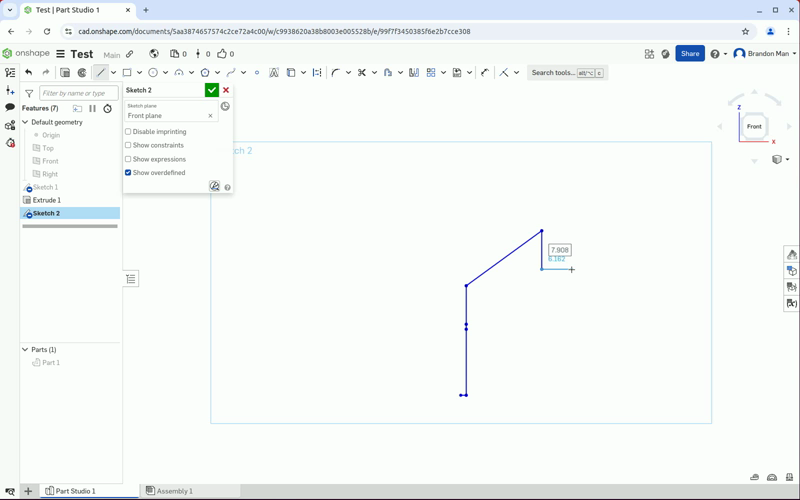
mouse_move(541, 276)
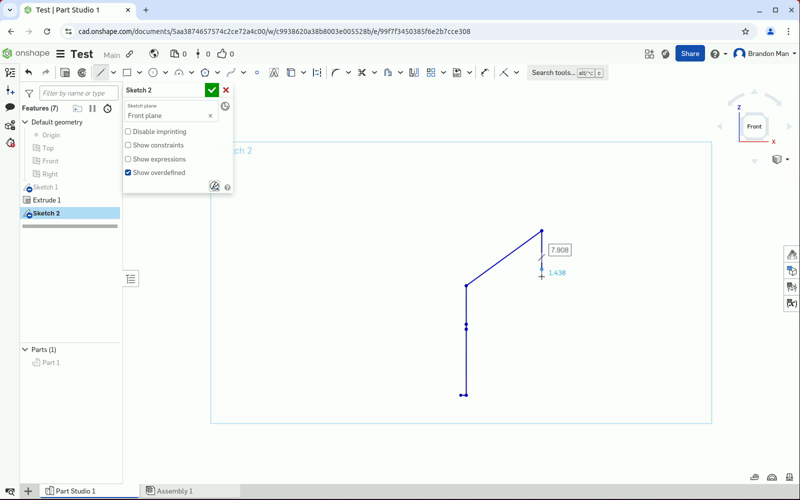
scroll(6)
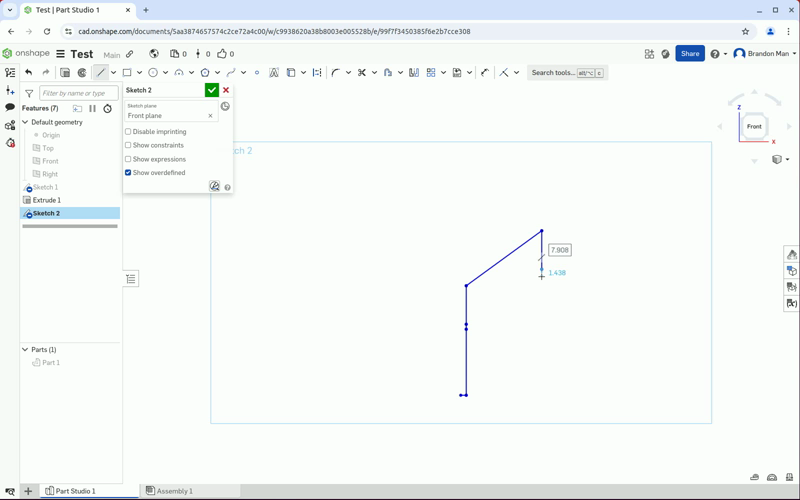
scroll(6)
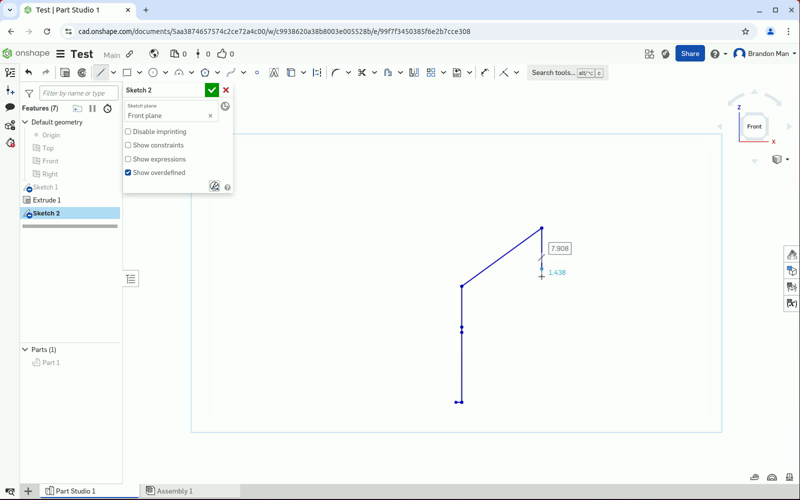
scroll(6)
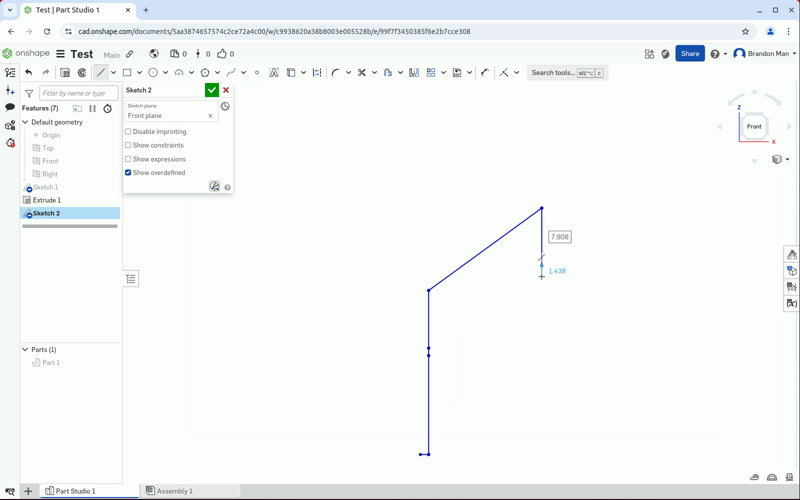
scroll(6)
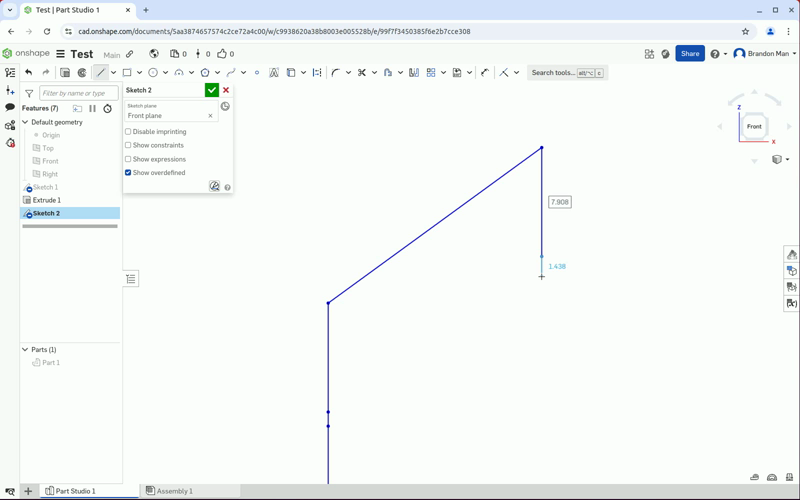
scroll(6)
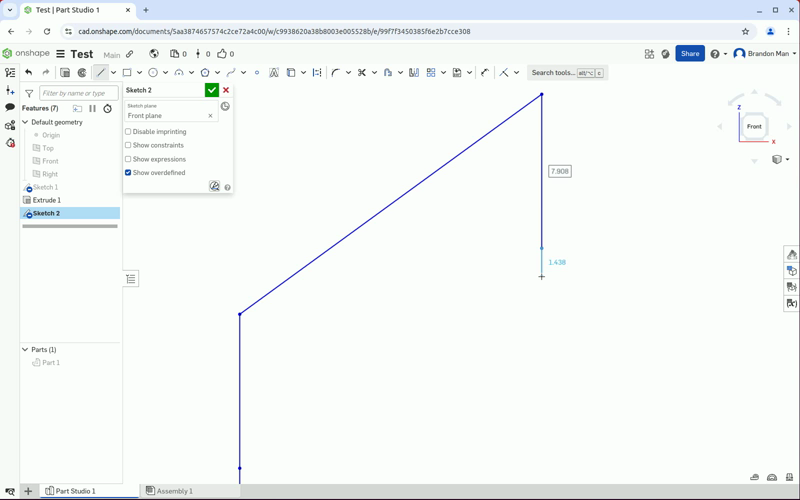
scroll(6)
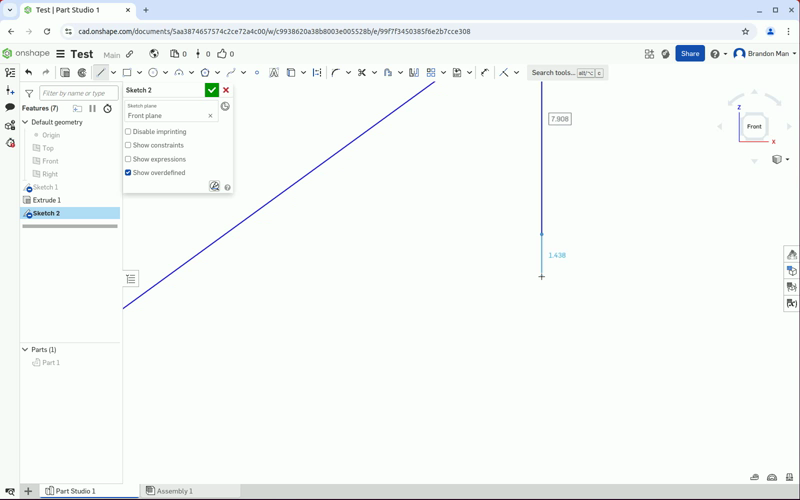
scroll(6)
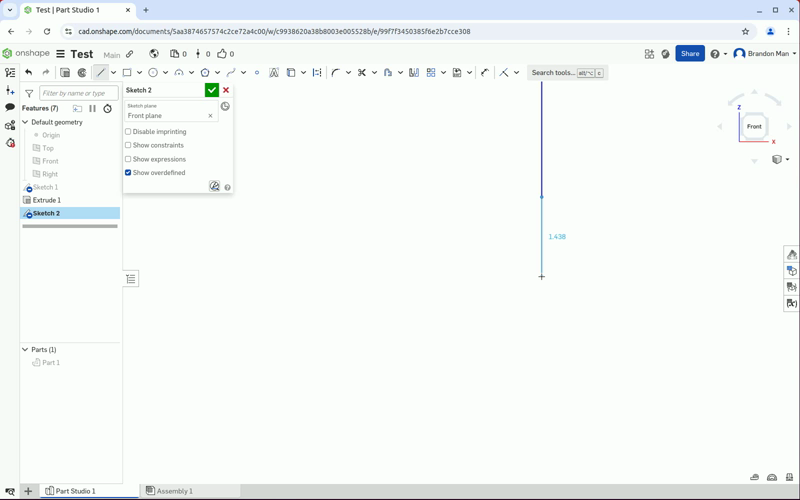
click(541, 276)
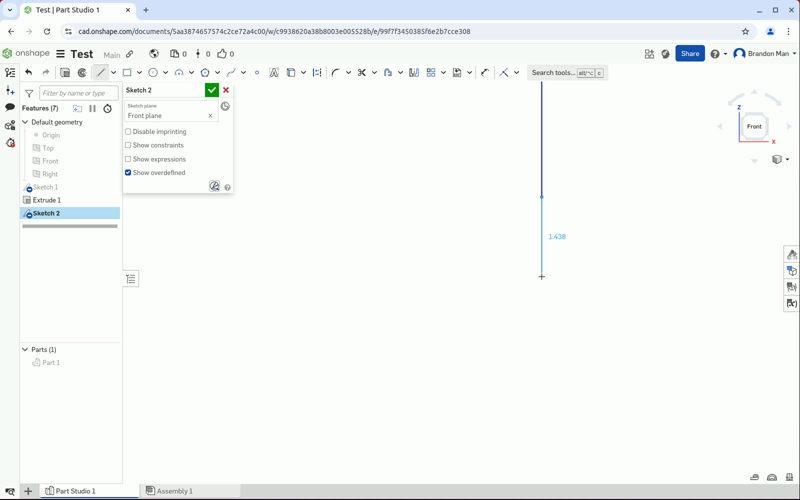
scroll(-6)
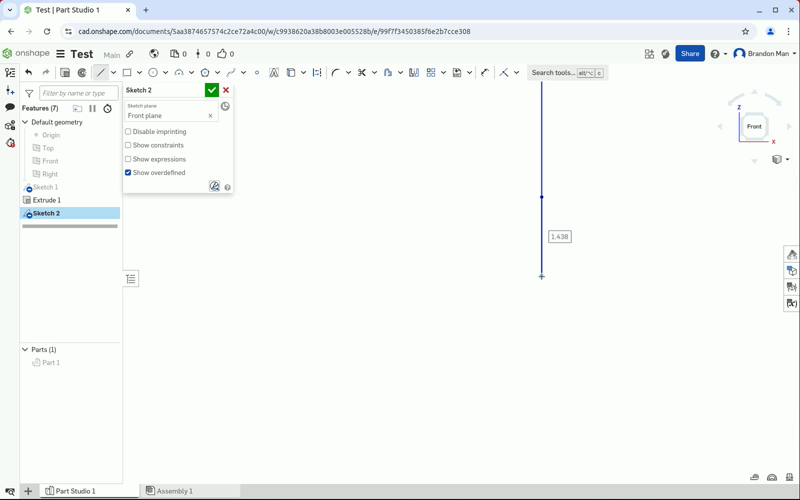
scroll(-6)
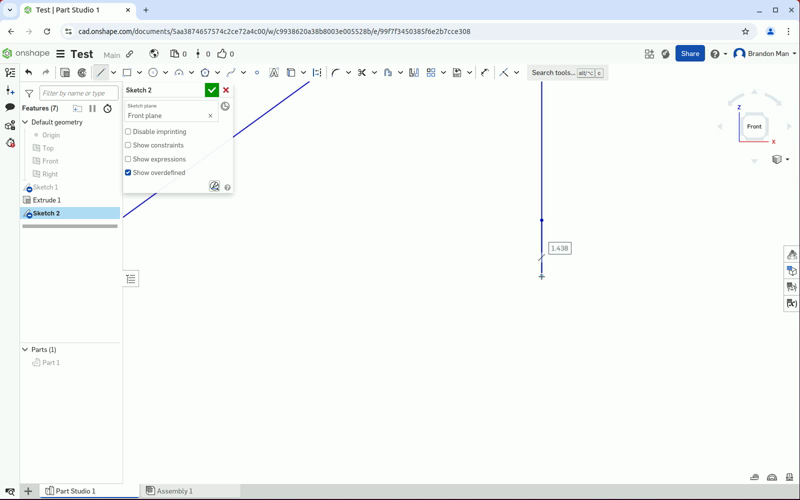
scroll(-6)
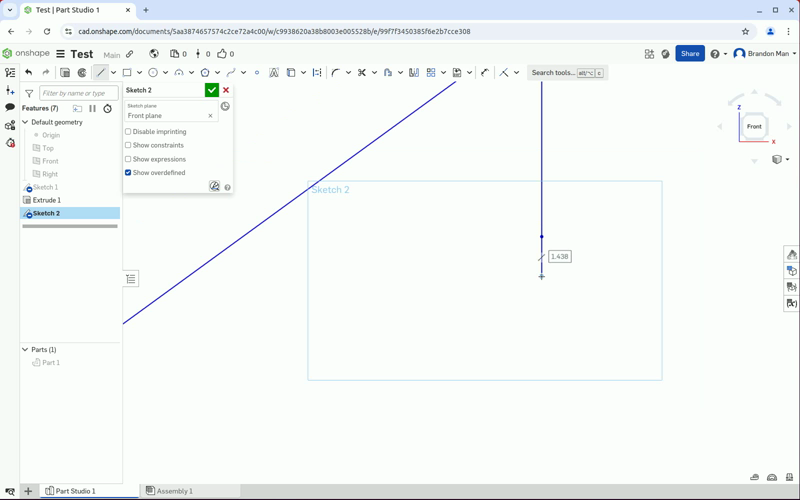
scroll(-6)
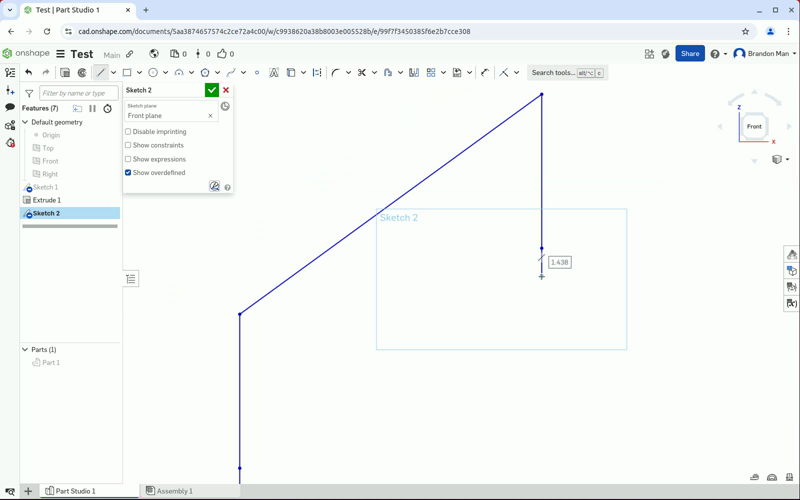
scroll(-6)
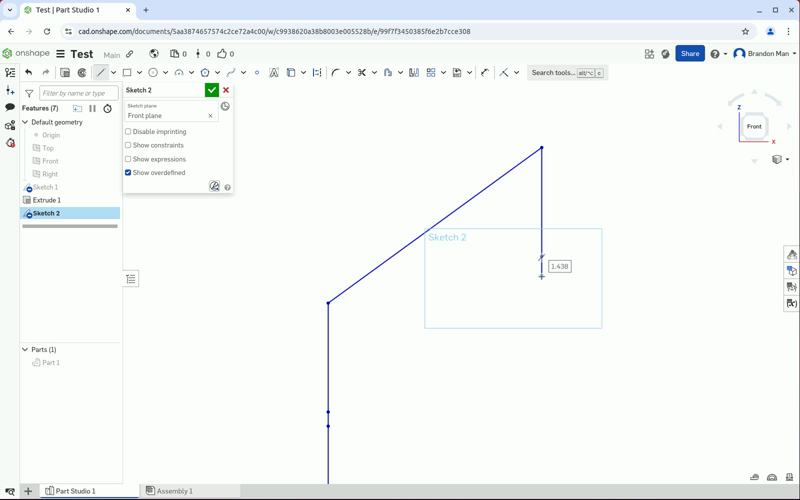
scroll(-6)
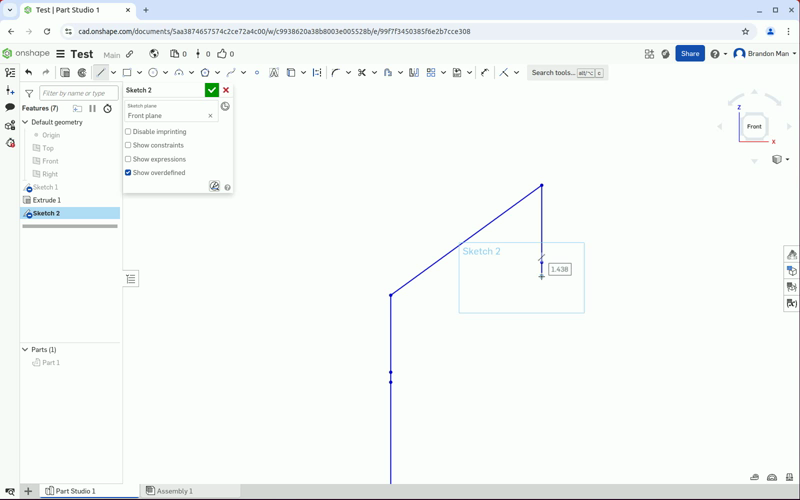
scroll(-6)
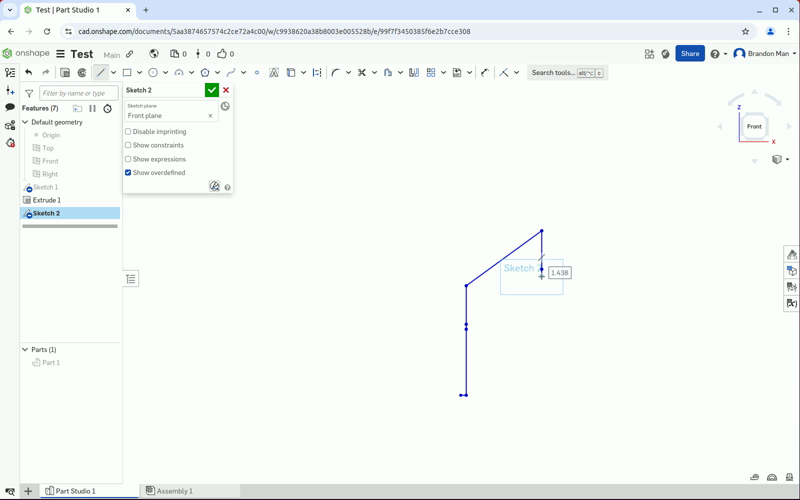
key_up(shift)
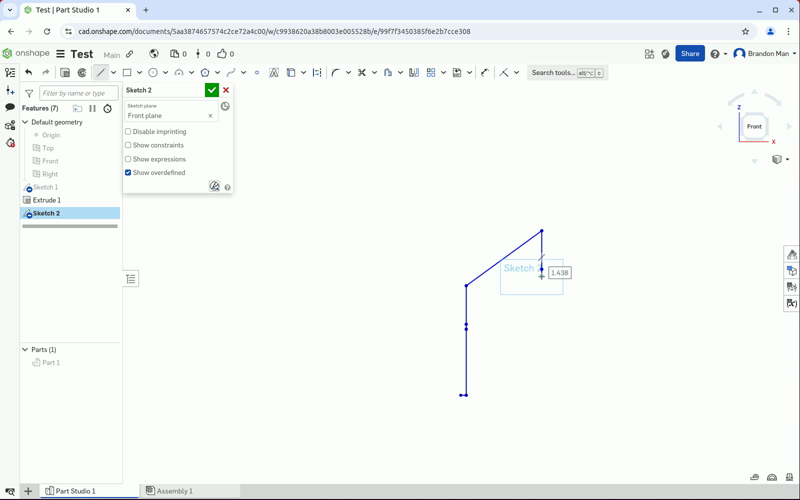
key_down(shift)
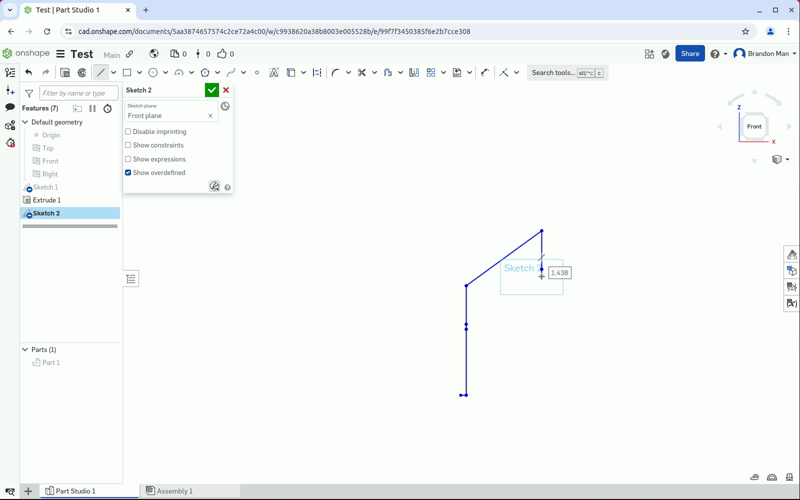
mouse_move(541, 340)
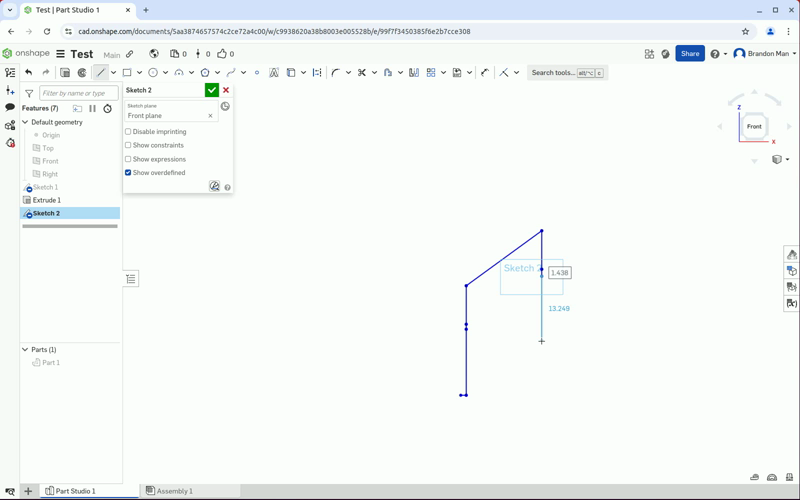
click(541, 340)
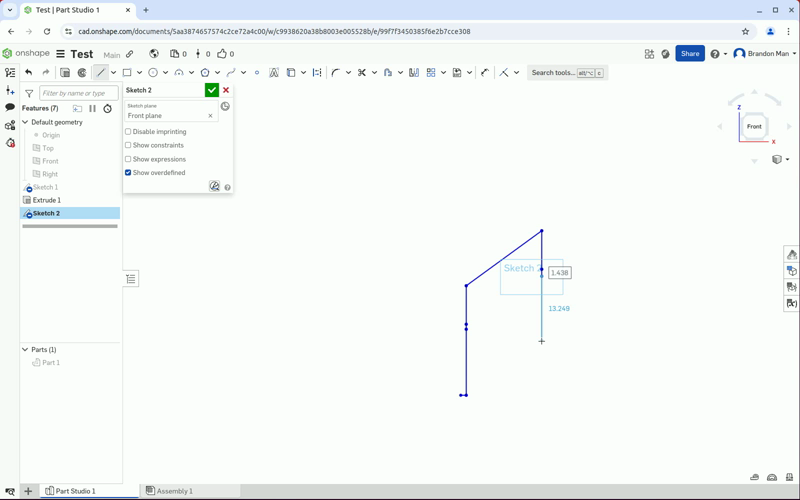
key_up(shift)
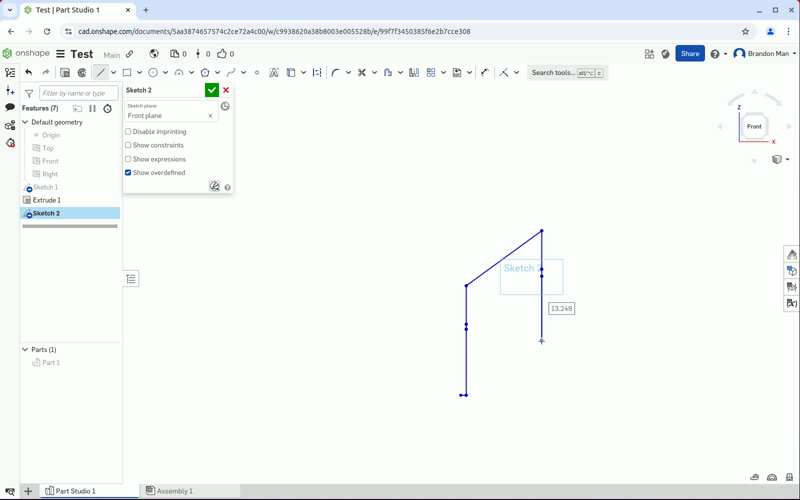
key_down(shift)
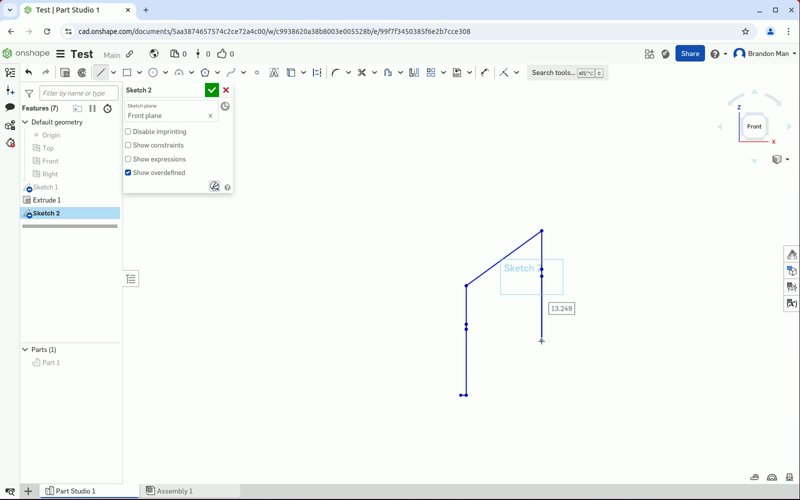
mouse_move(571, 340)
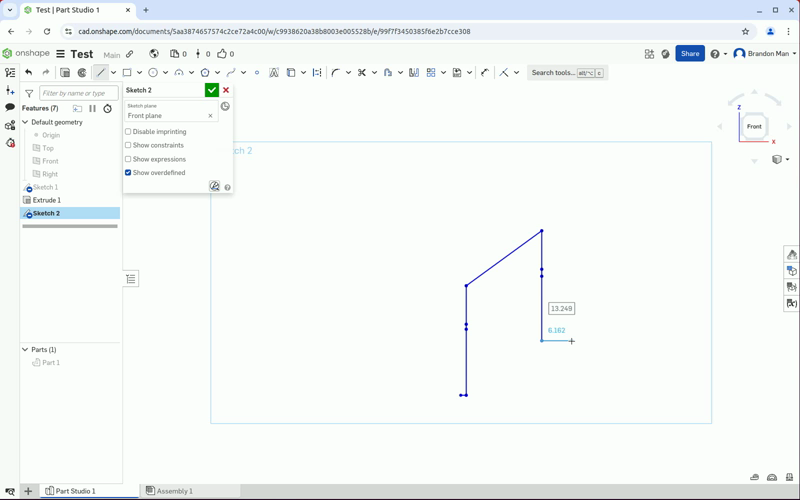
mouse_move(545, 340)
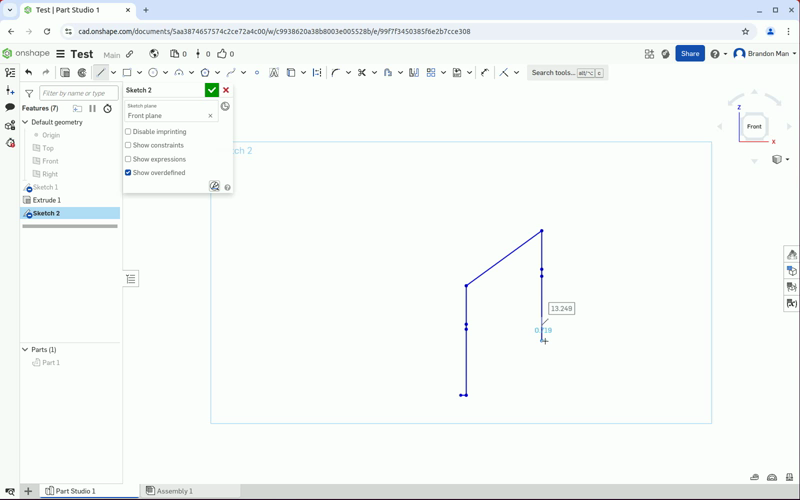
scroll(6)
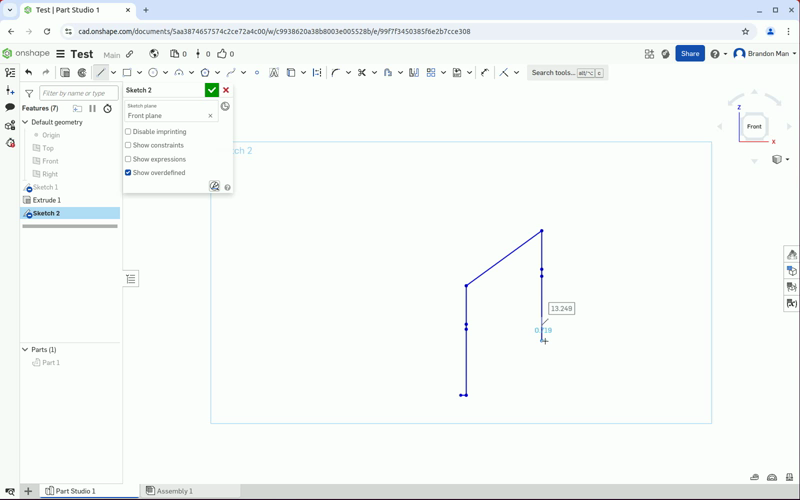
scroll(6)
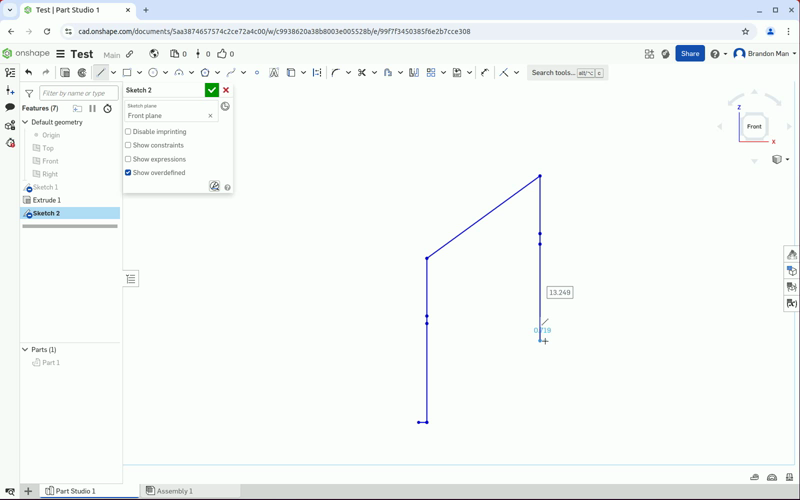
scroll(6)
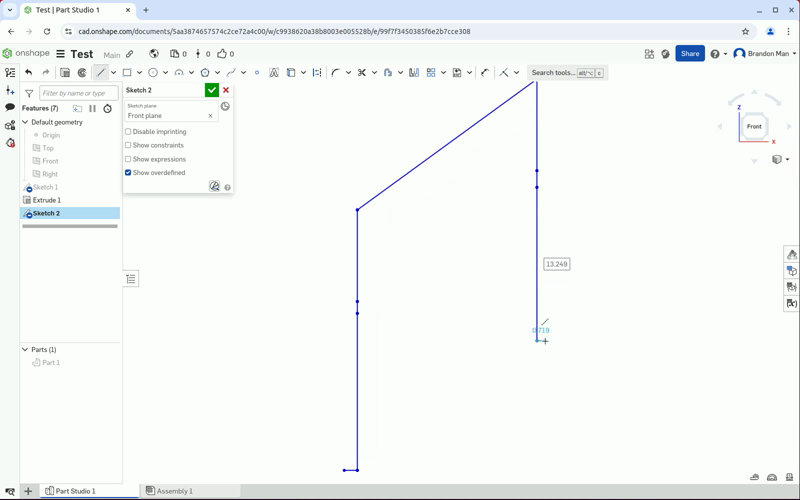
scroll(6)
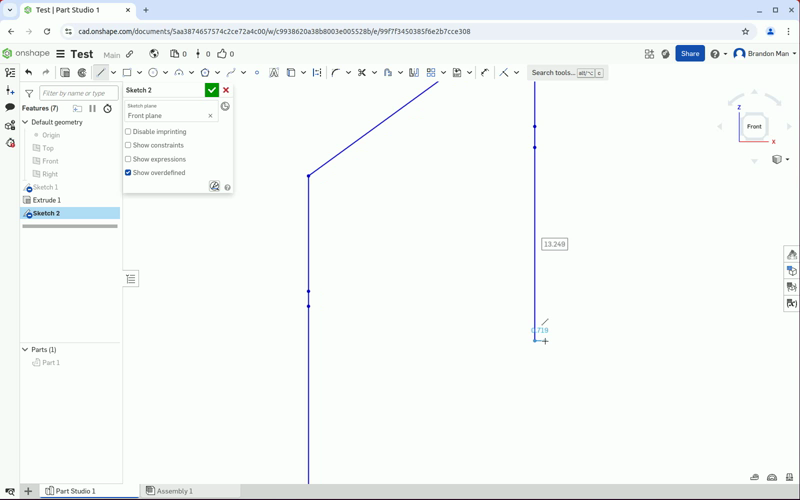
scroll(6)
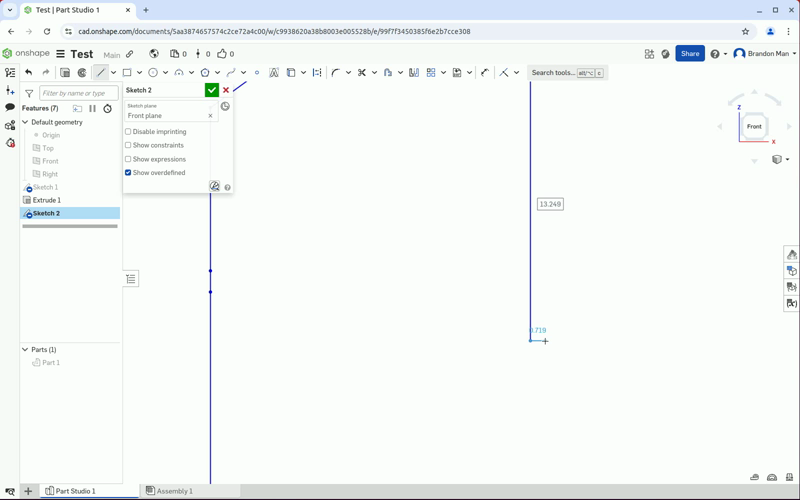
scroll(6)
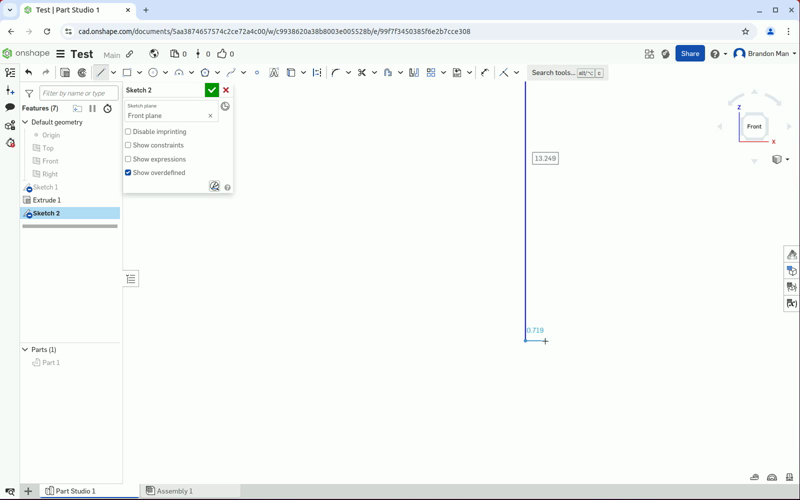
scroll(6)
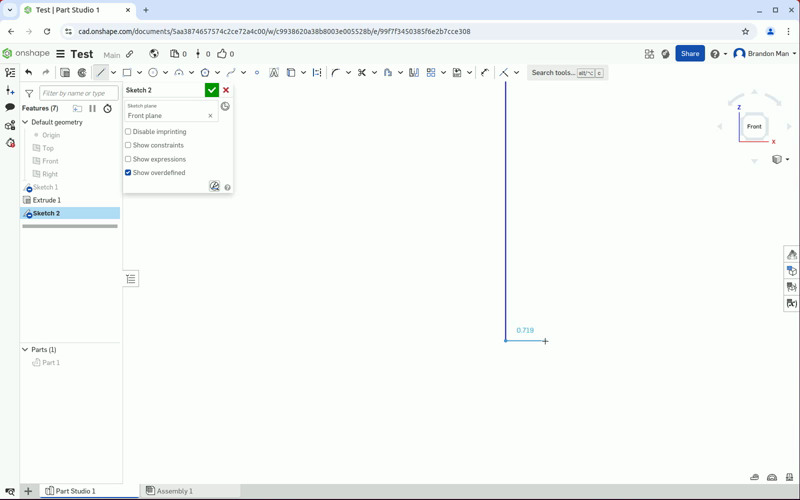
click(545, 340)
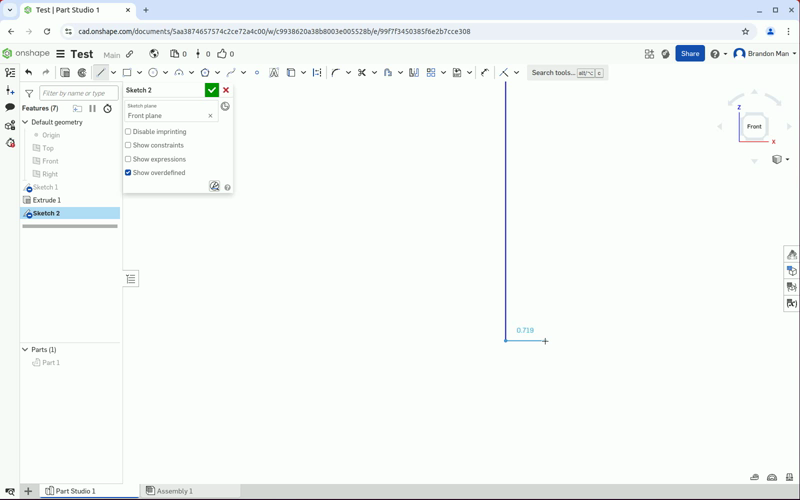
scroll(-6)
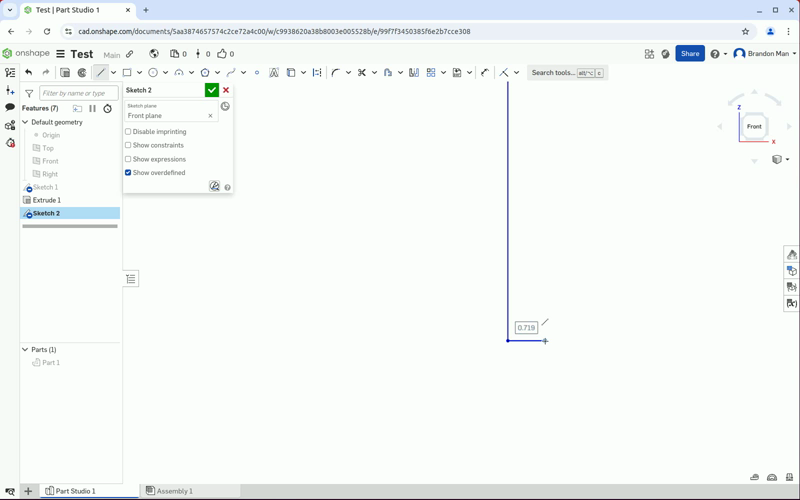
scroll(-6)
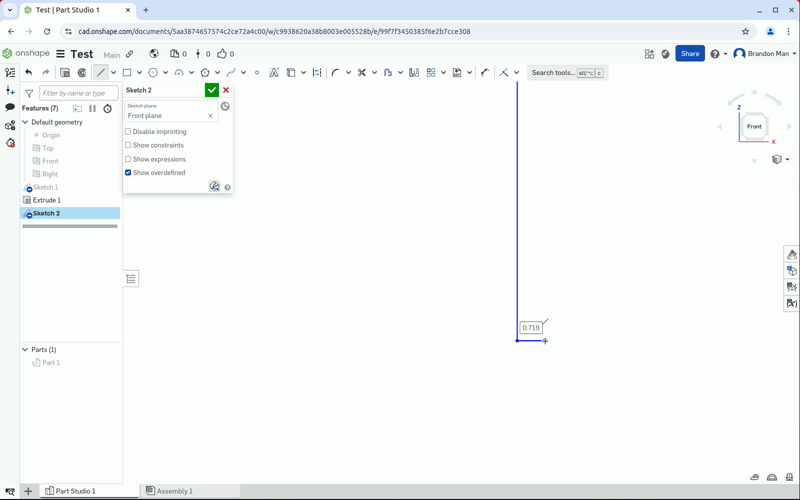
scroll(-6)
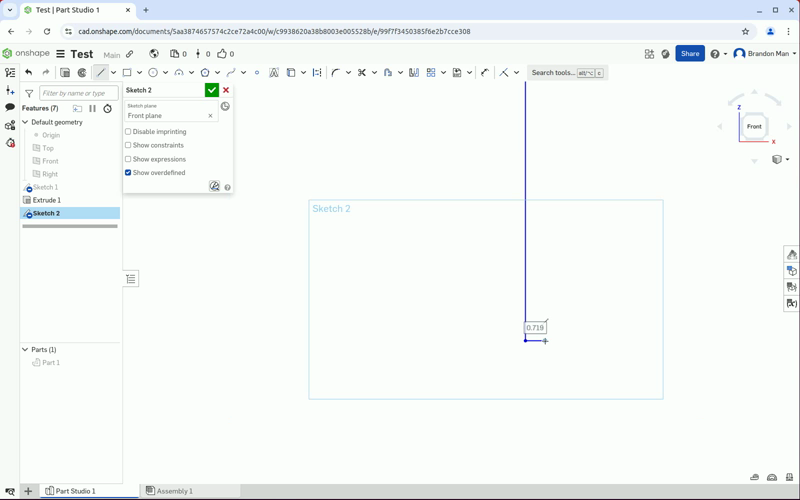
scroll(-6)
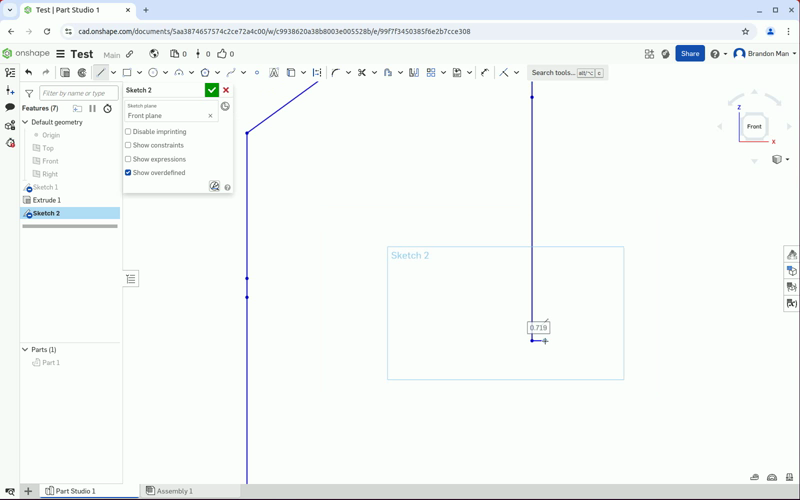
scroll(-6)
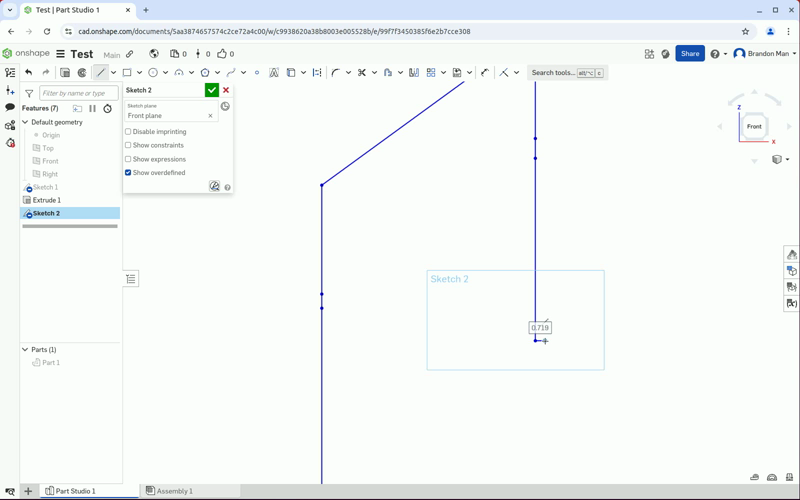
scroll(-6)
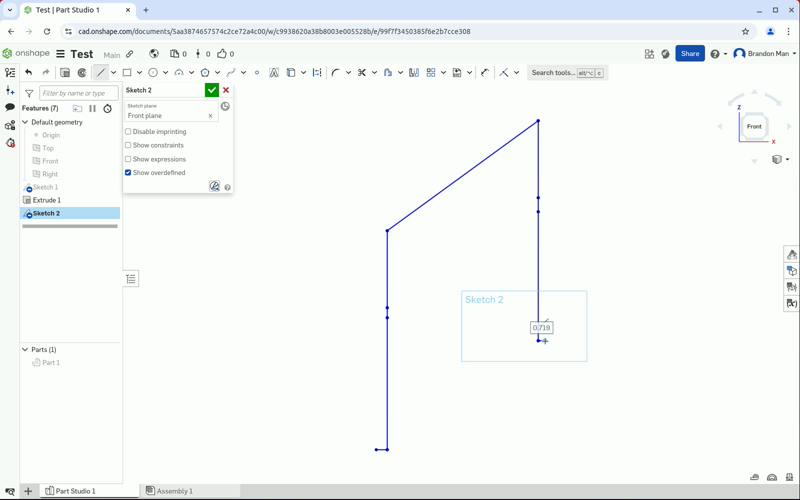
scroll(-6)
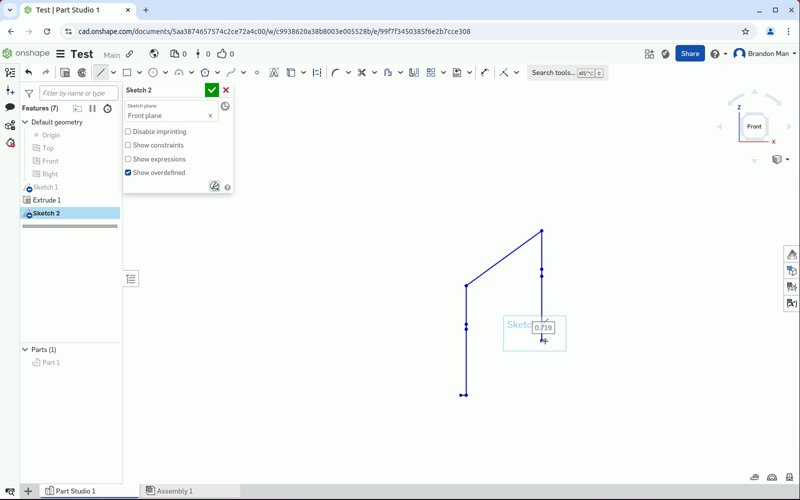
key_up(shift)
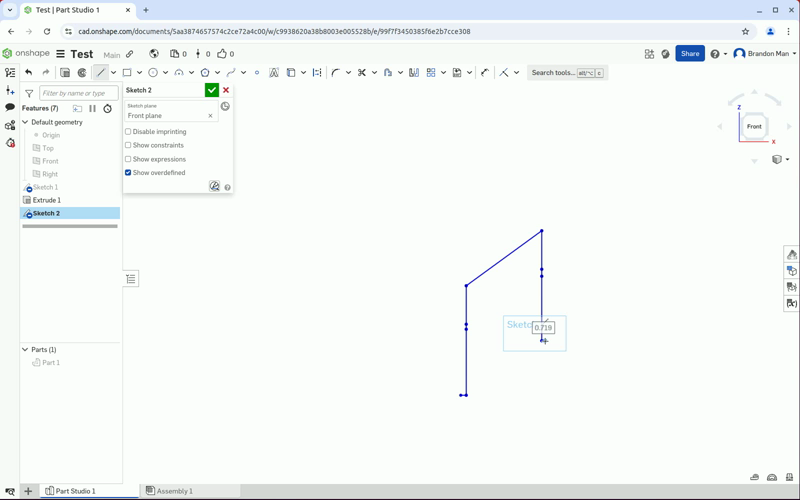
key_down(shift)
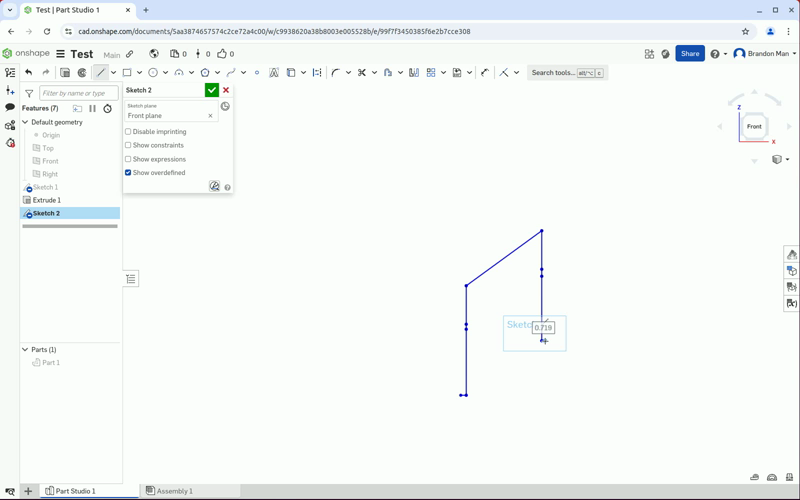
mouse_move(545, 221)
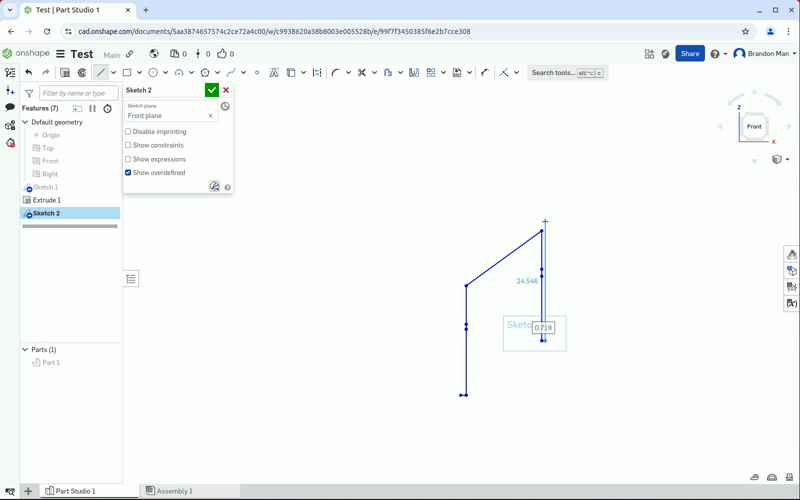
click(545, 221)
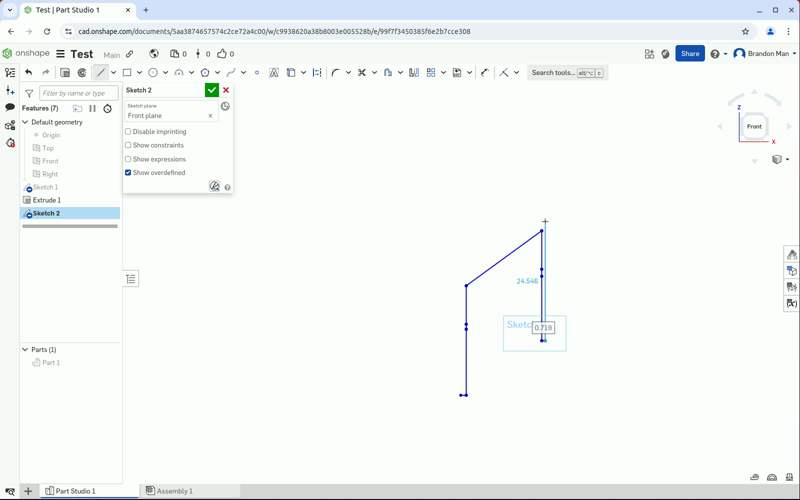
key_up(shift)
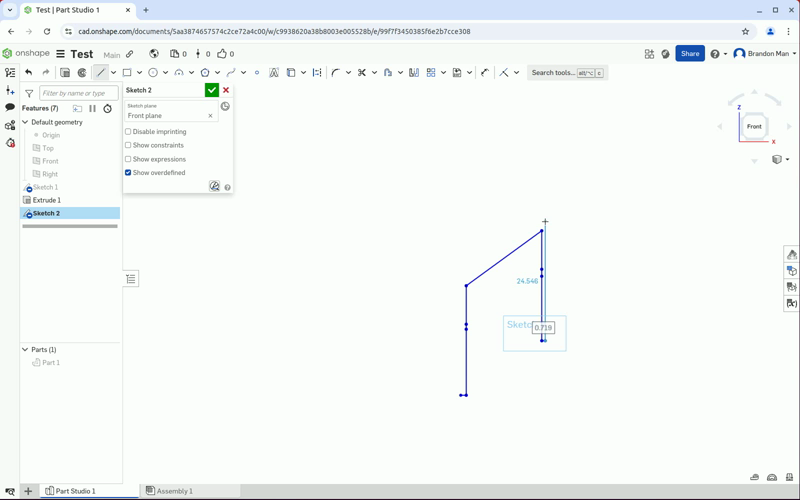
key_down(shift)
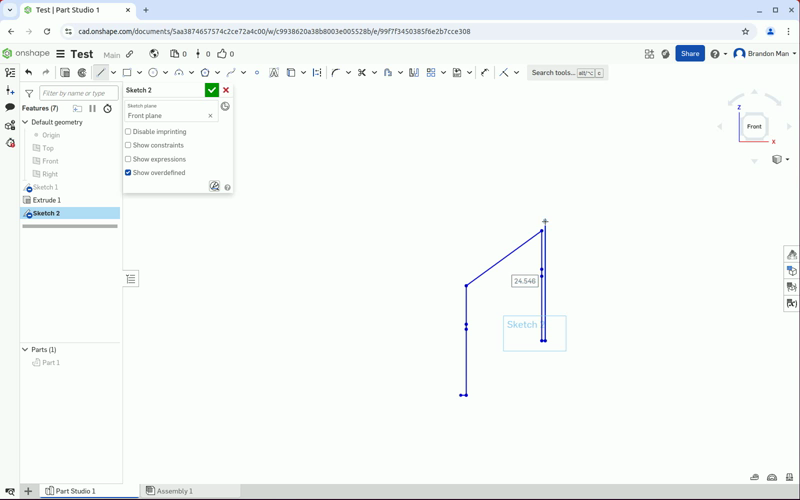
mouse_move(460, 283)
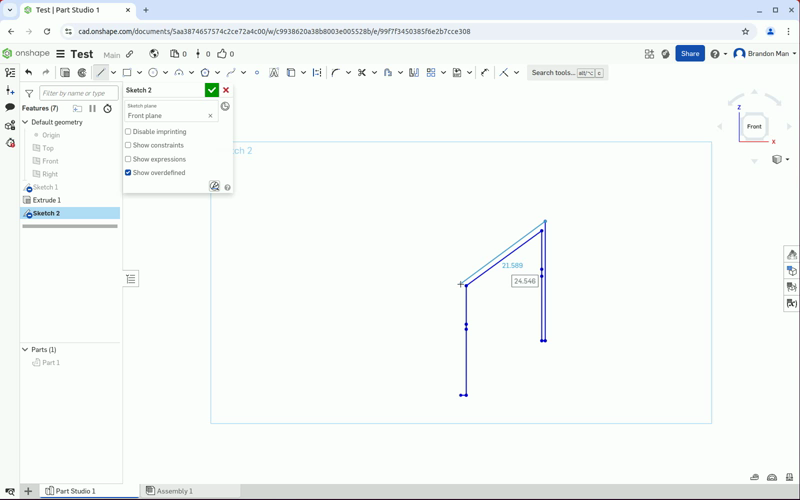
click(460, 283)
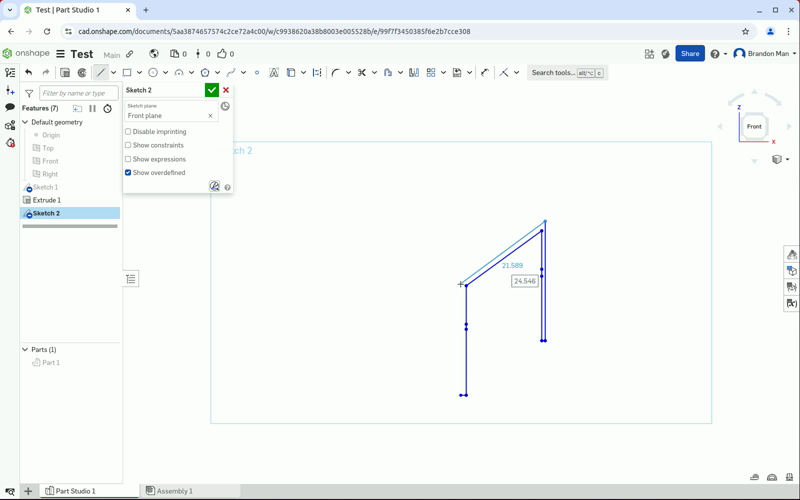
key_up(shift)
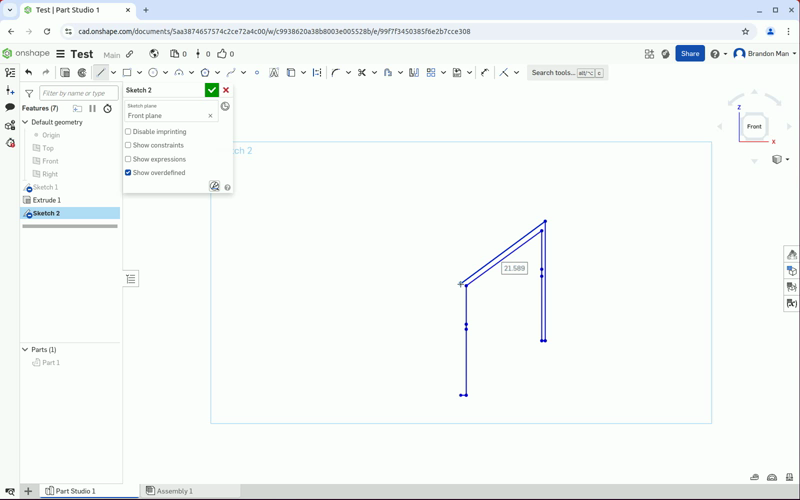
key_down(shift)
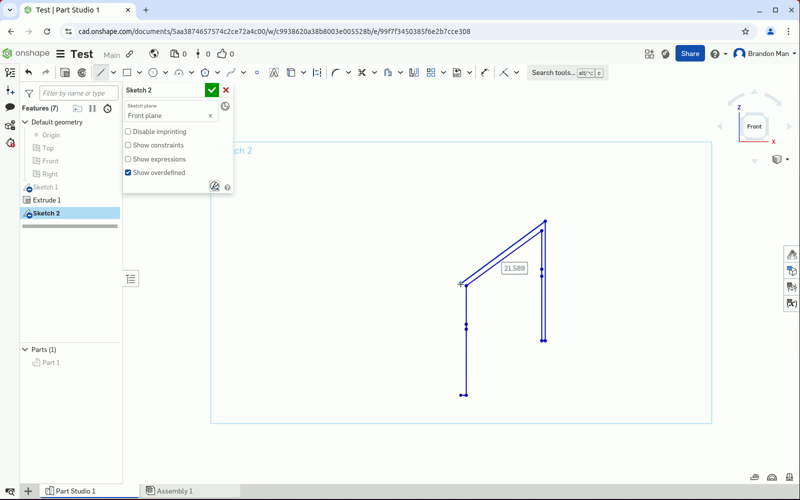
mouse_move(460, 395)
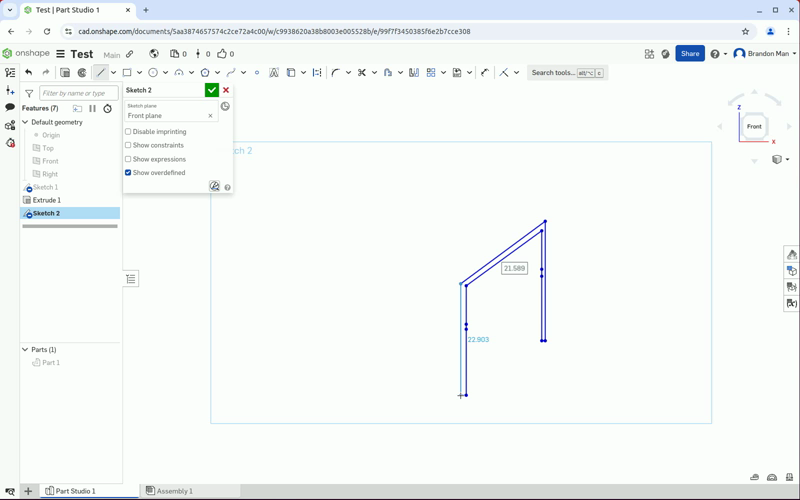
key_up(shift)
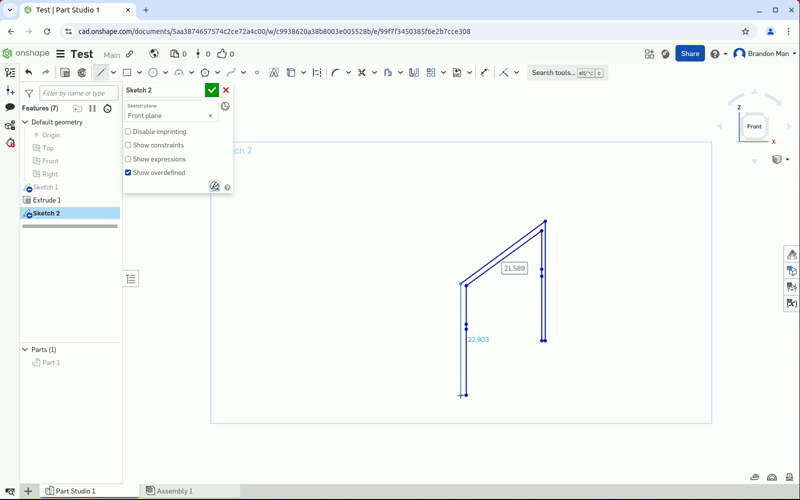
click(460, 395)
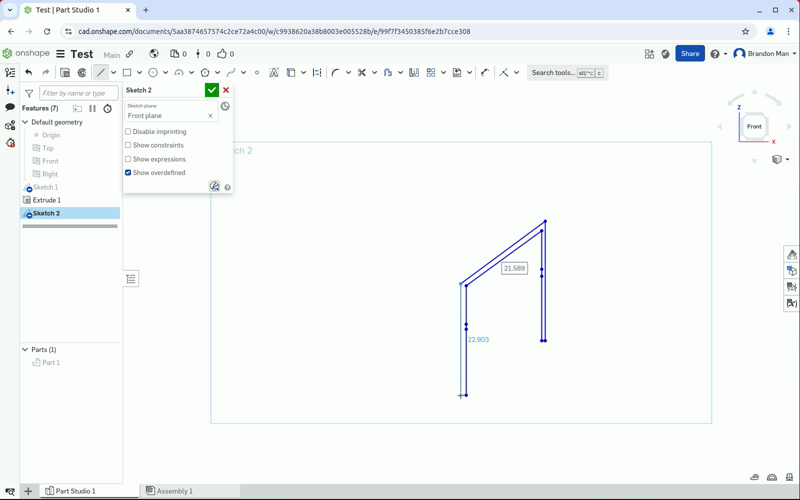
key(esc)
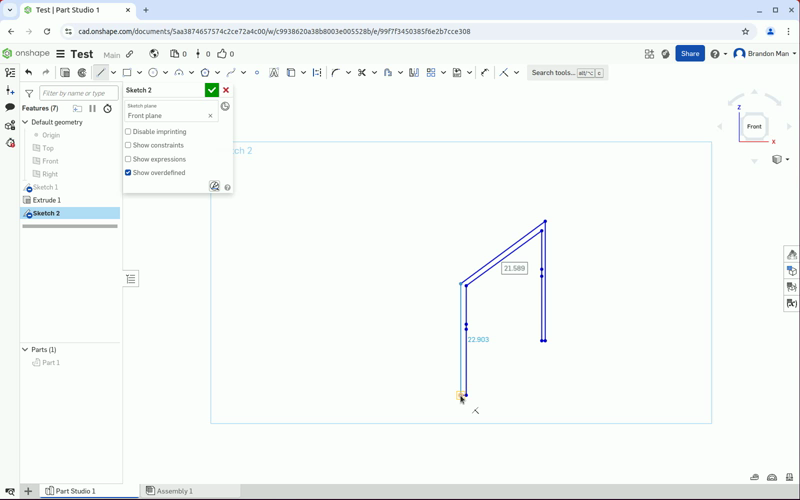
mouse_move(543, 271)
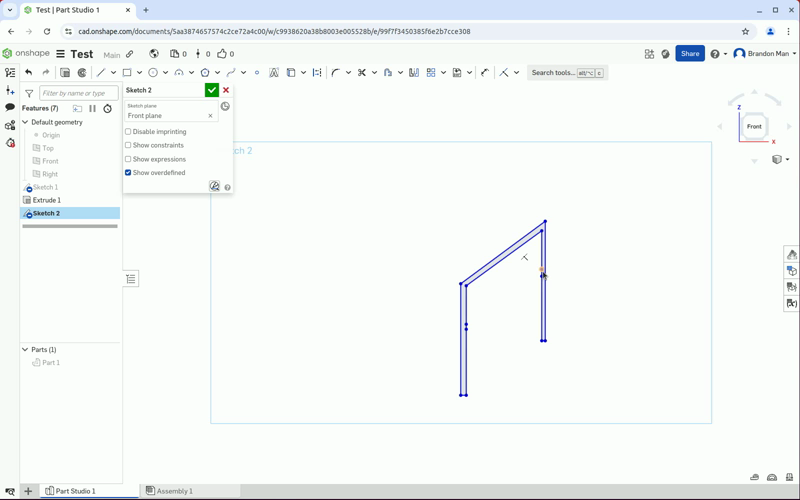
scroll(6)
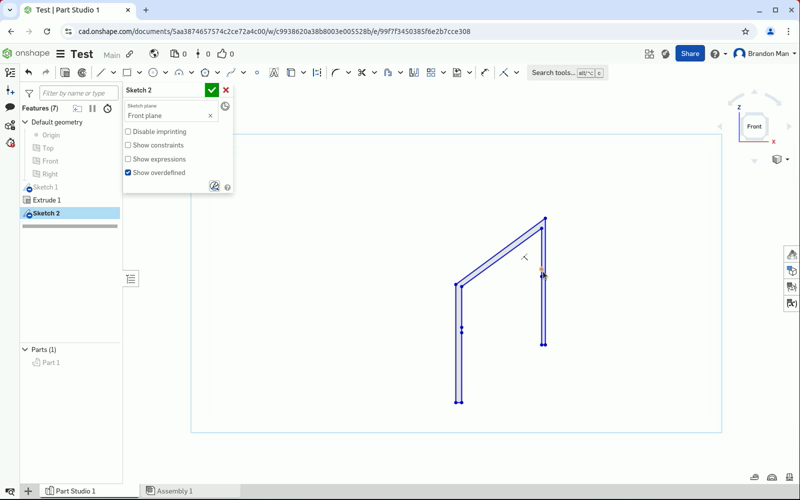
scroll(6)
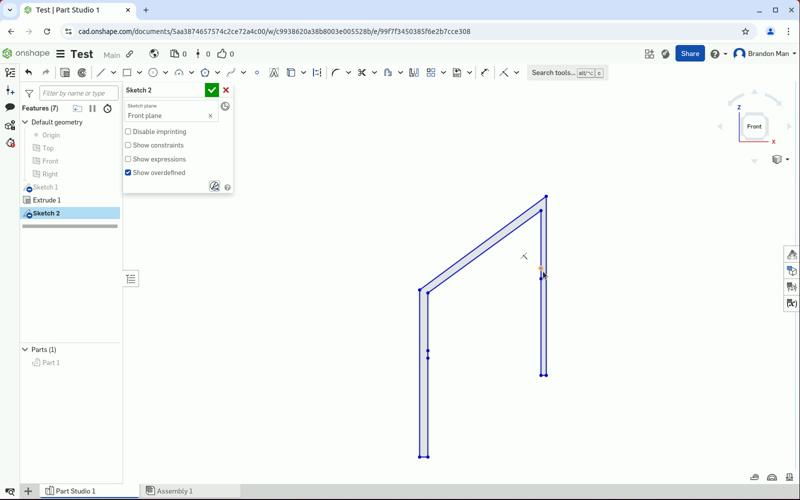
scroll(6)
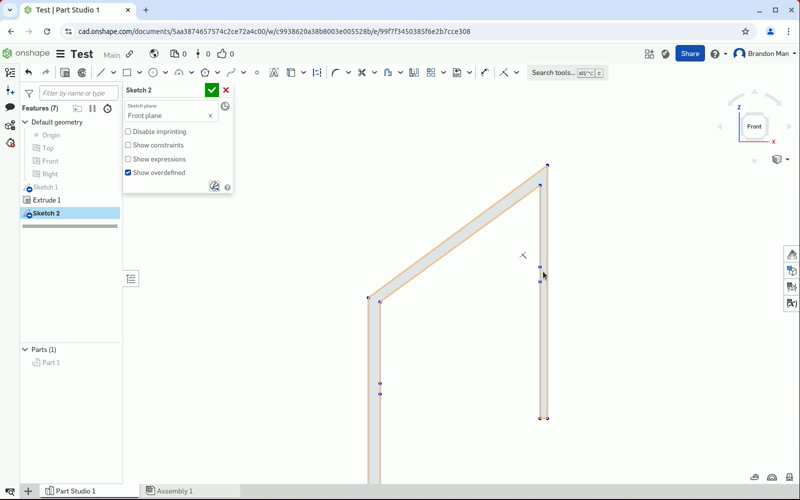
scroll(6)
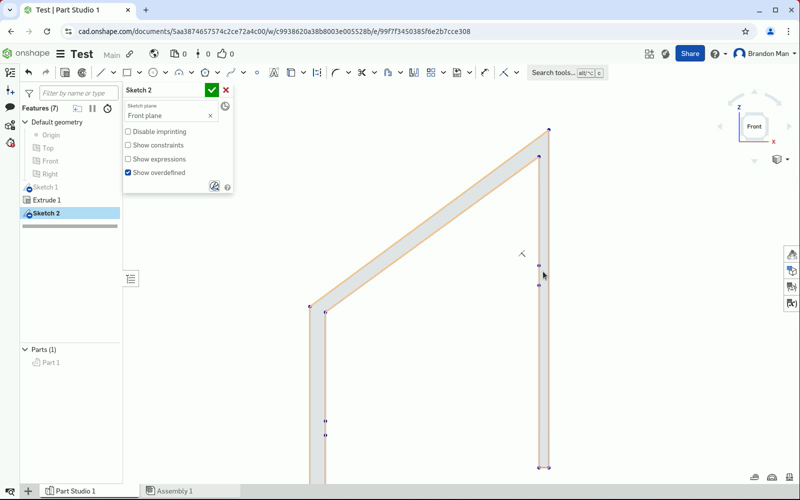
scroll(6)
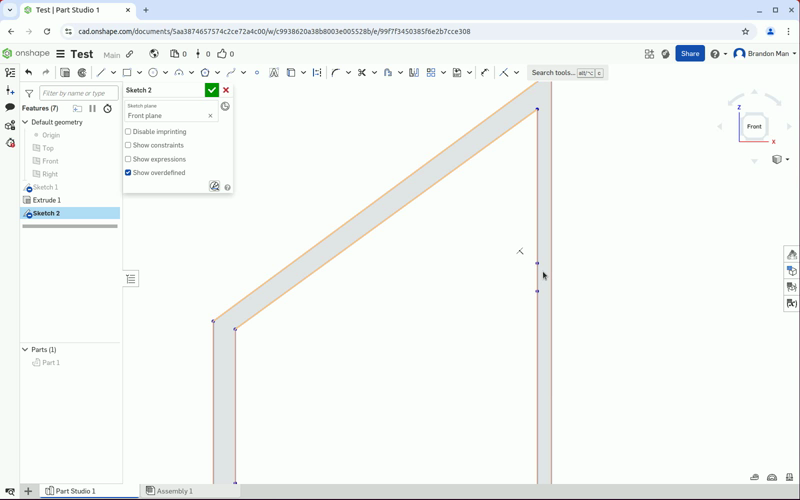
scroll(6)
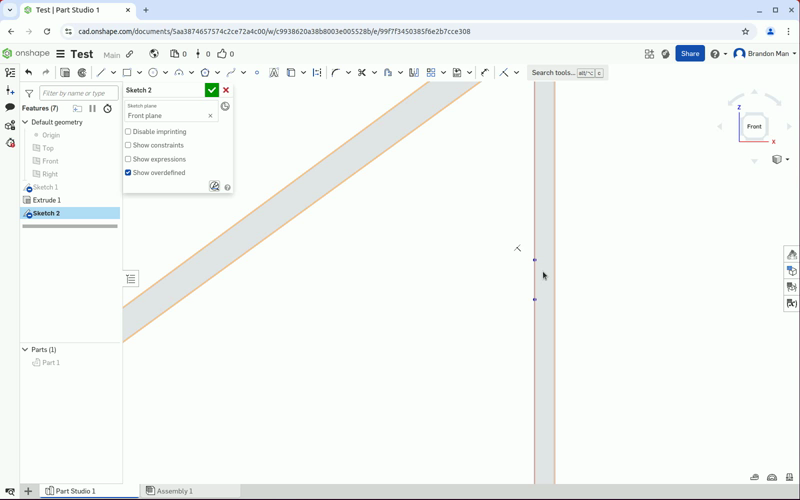
scroll(6)
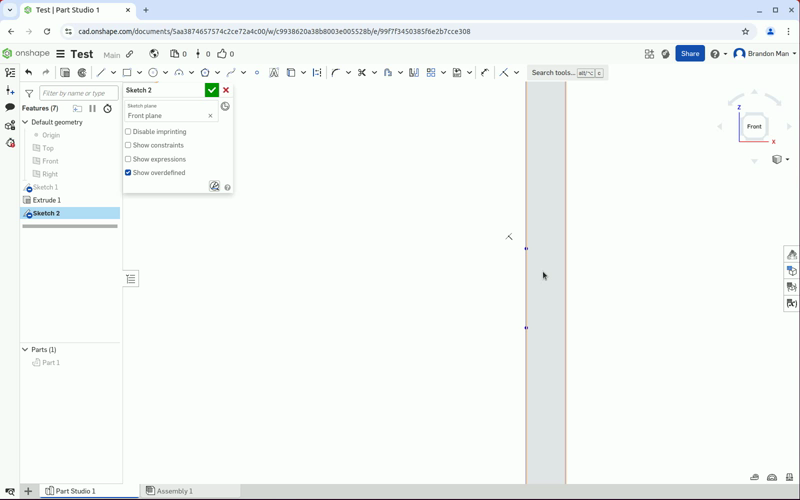
click(543, 271)
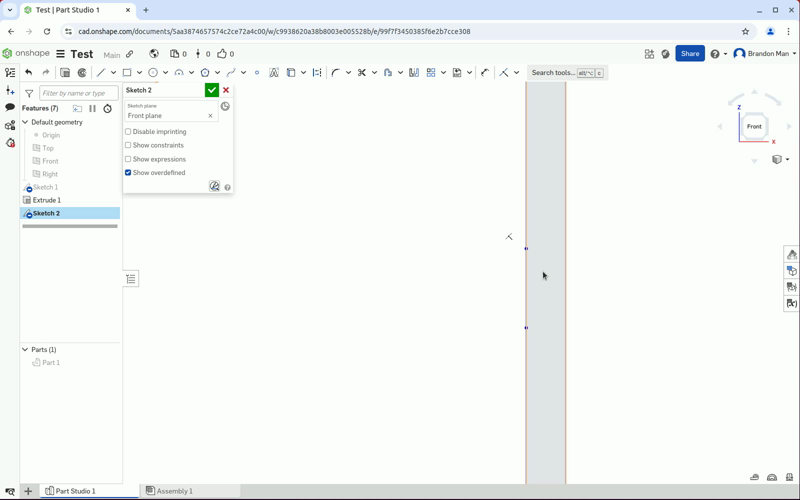
scroll(-6)
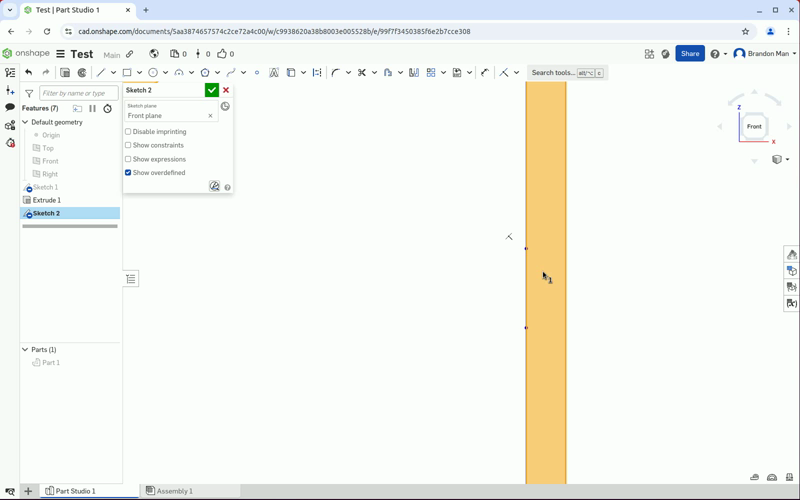
scroll(-6)
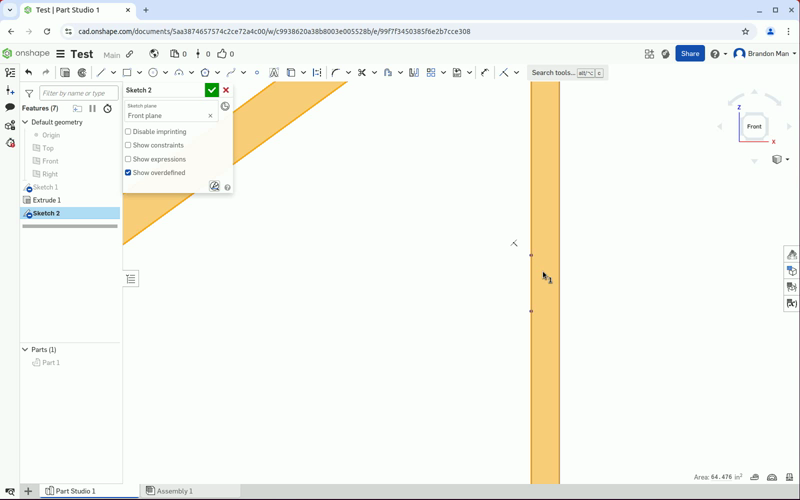
scroll(-6)
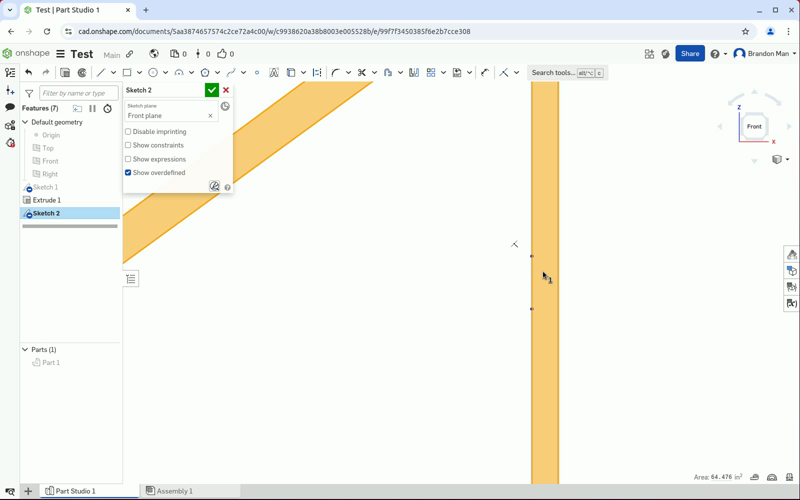
scroll(-6)
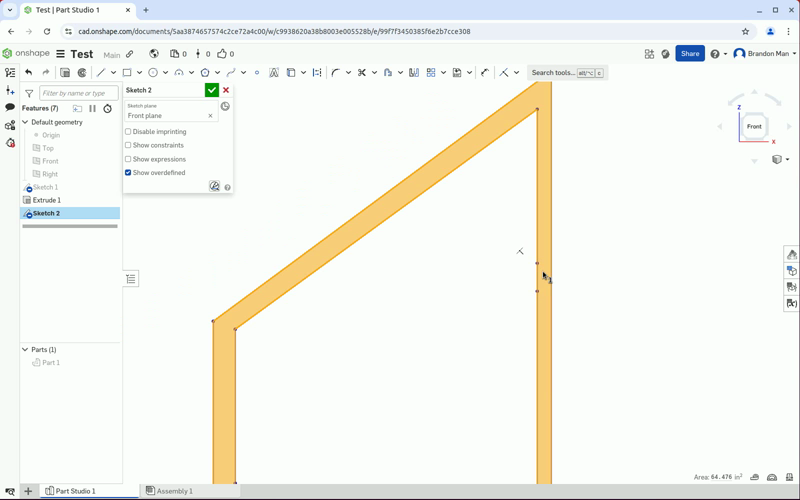
scroll(-6)
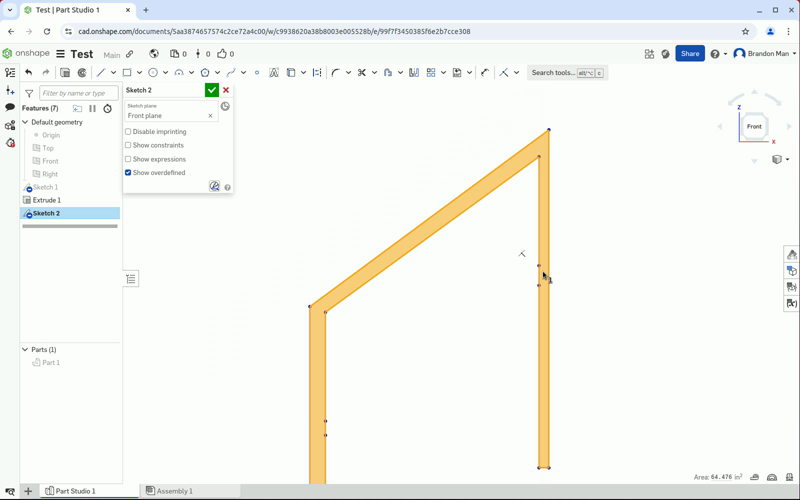
scroll(-6)
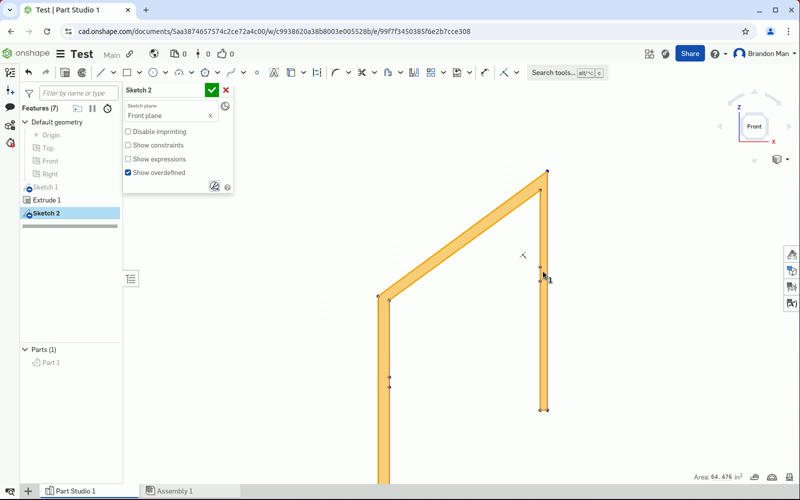
scroll(-6)
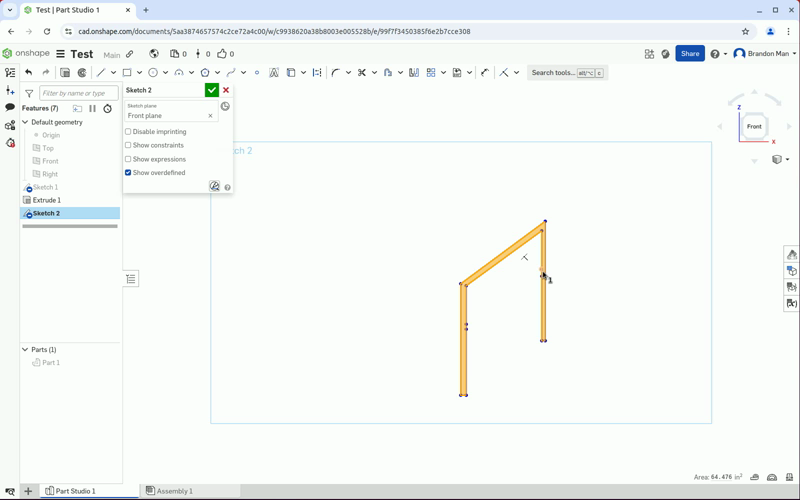
mouse_move(73, 352)
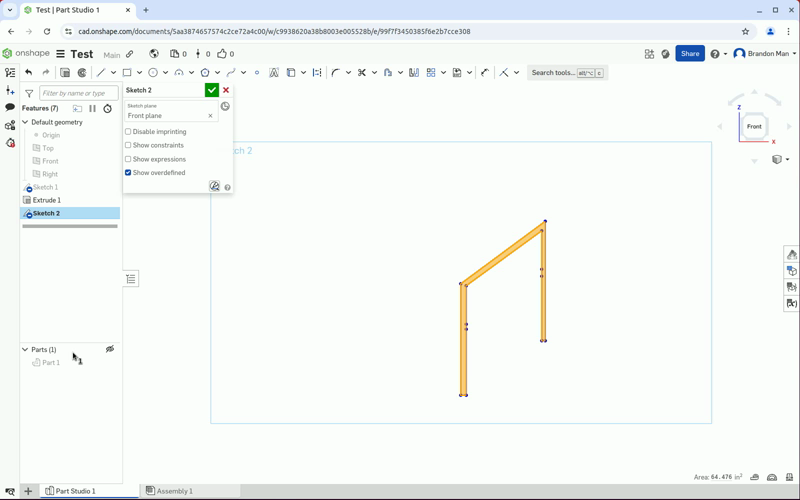
key(shift+y)
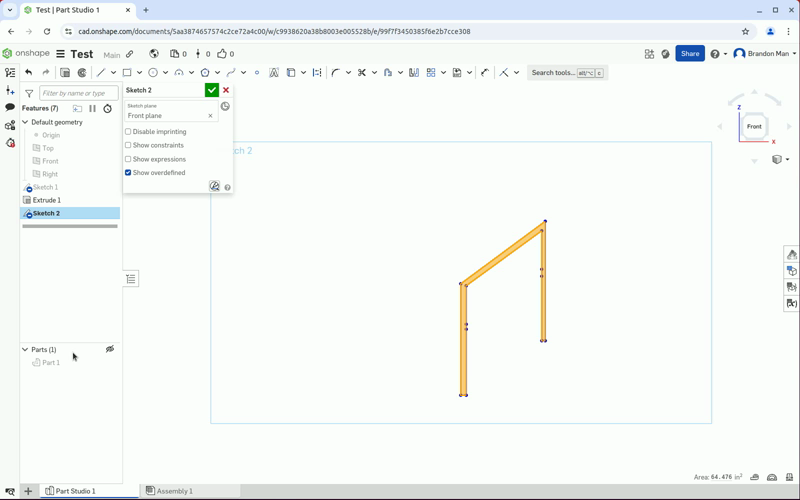
key(shift+e)
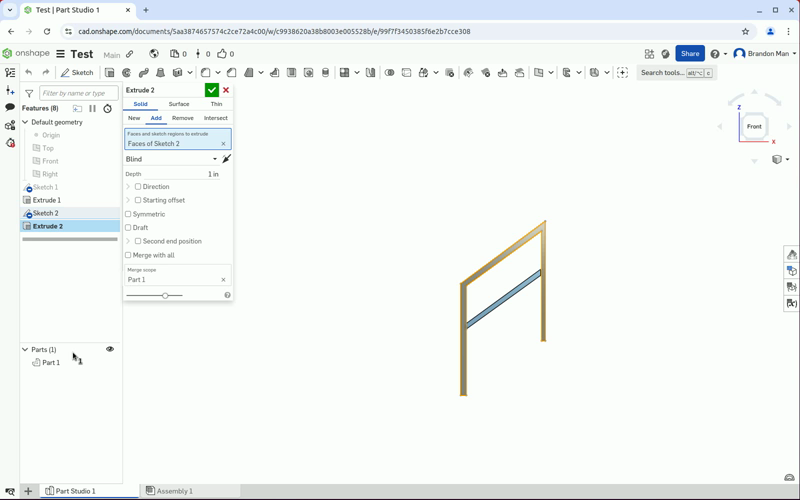
mouse_move(143, 106)
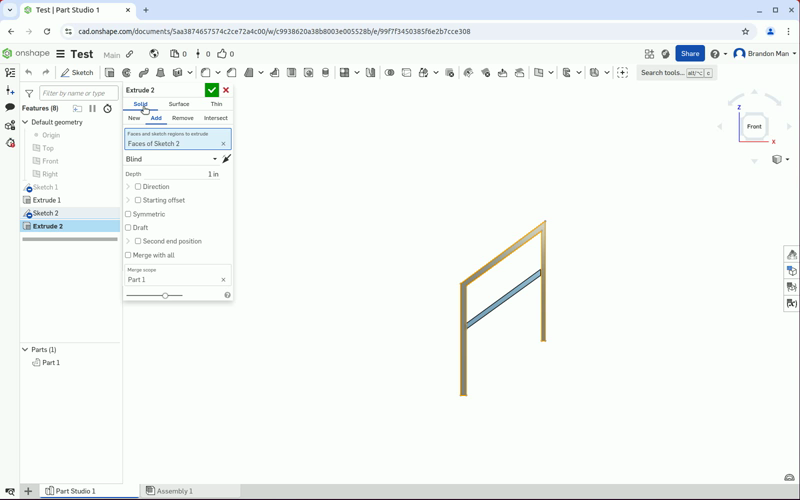
click(143, 106)
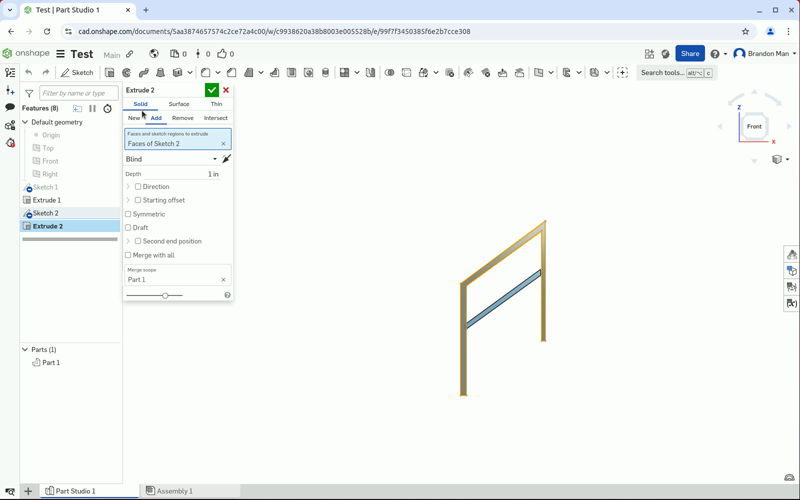
mouse_move(137, 120)
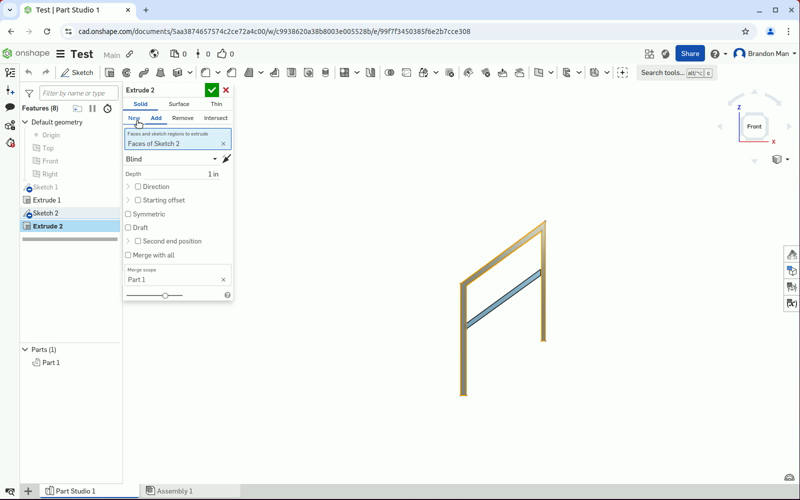
click(137, 120)
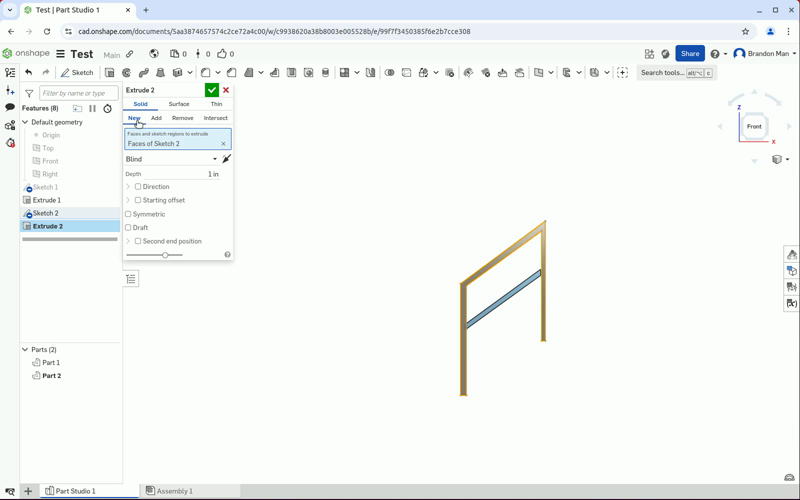
key(tab, 4)
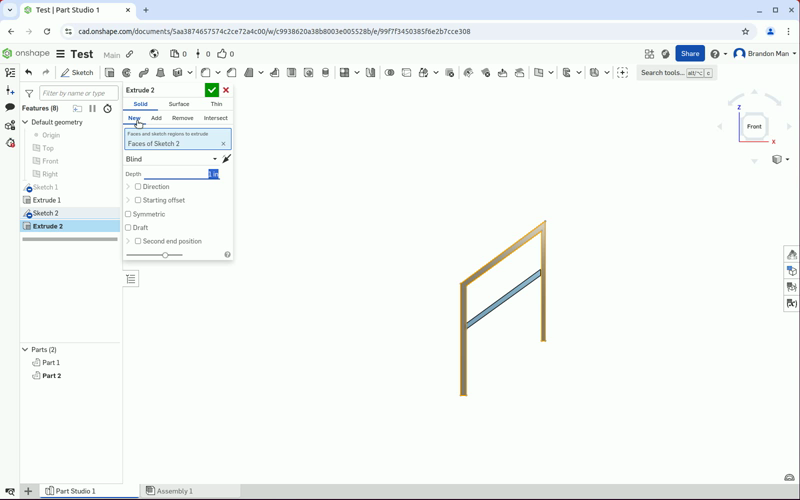
text(0.963)
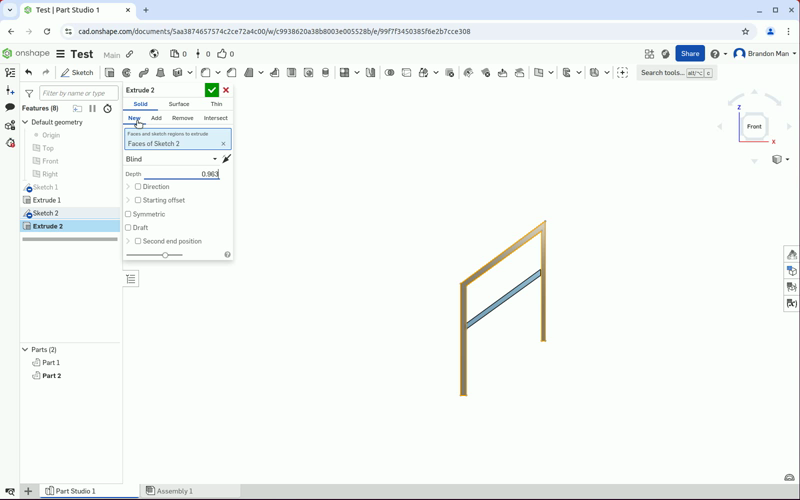
key(enter)
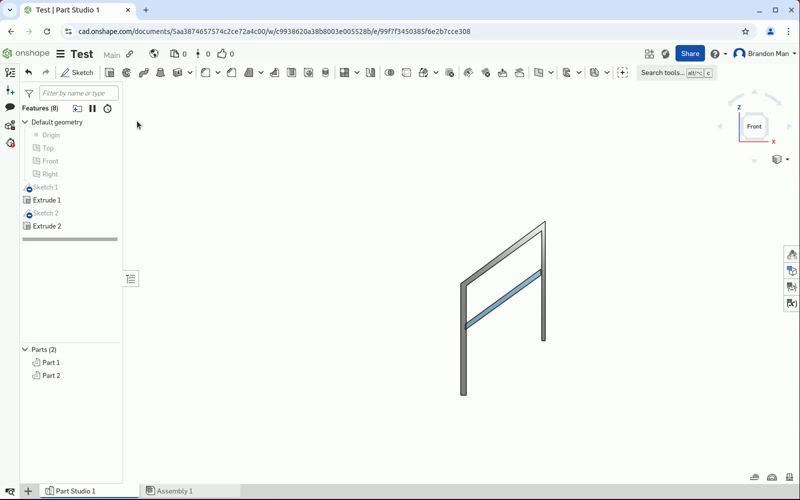
key(shift+h)
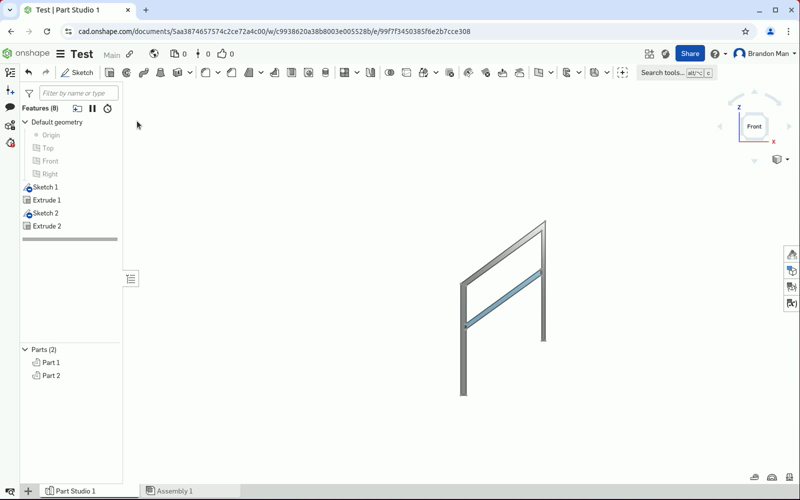
key(shift+h)
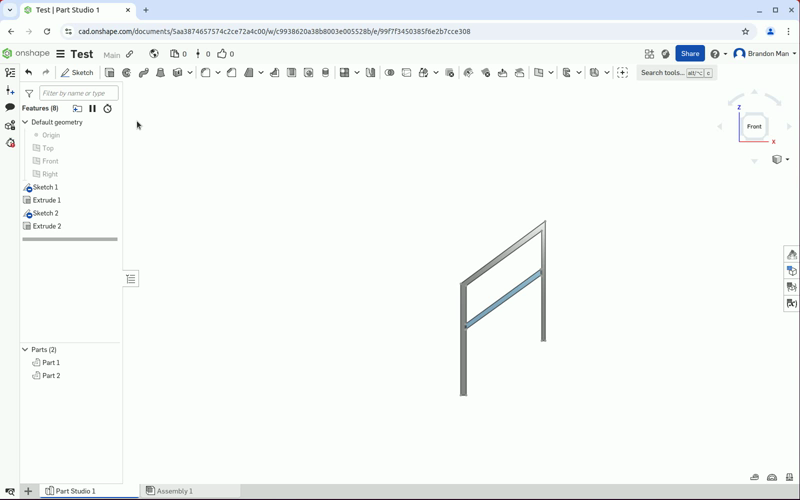
key(shift+7)
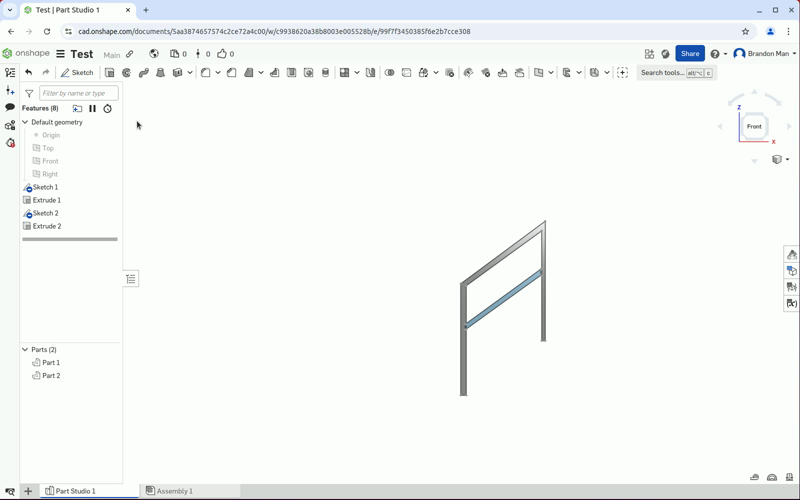
key(left, 2)
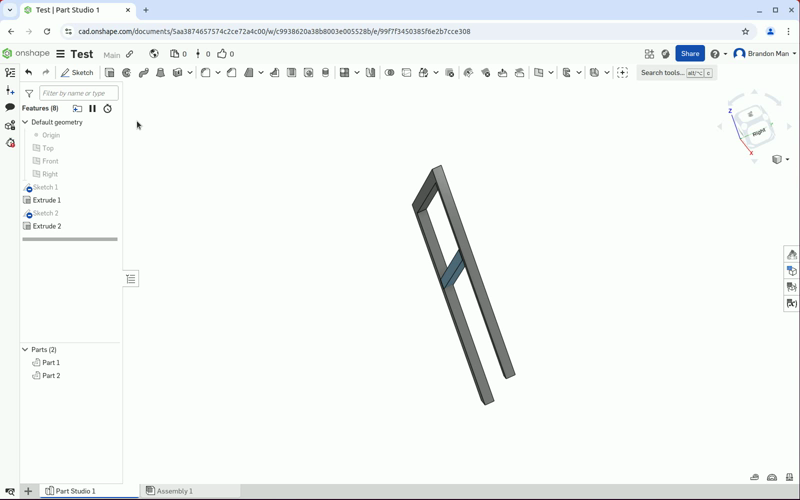
key(down, 2)
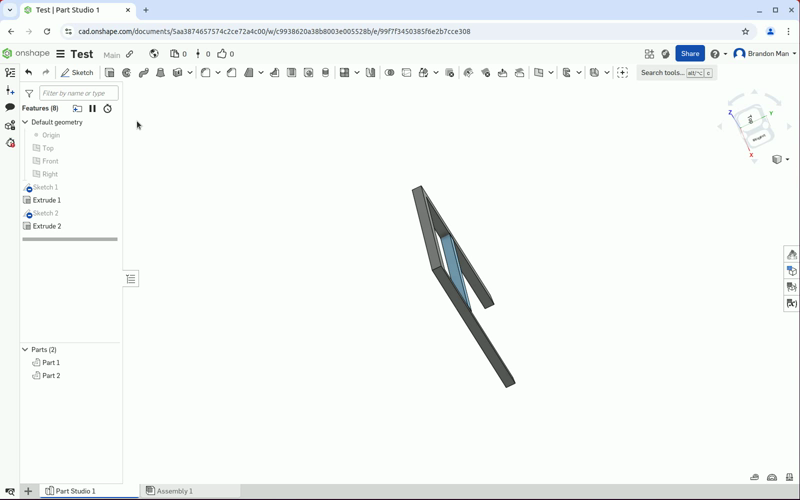
key(up, 2)
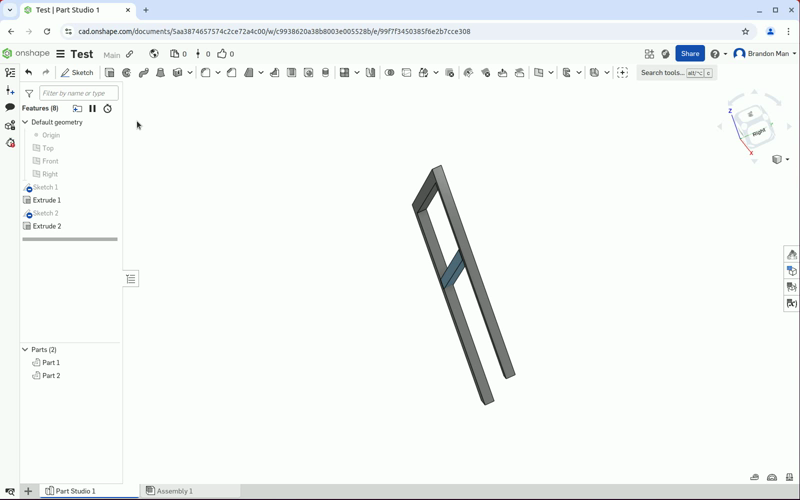
key(right, 2)
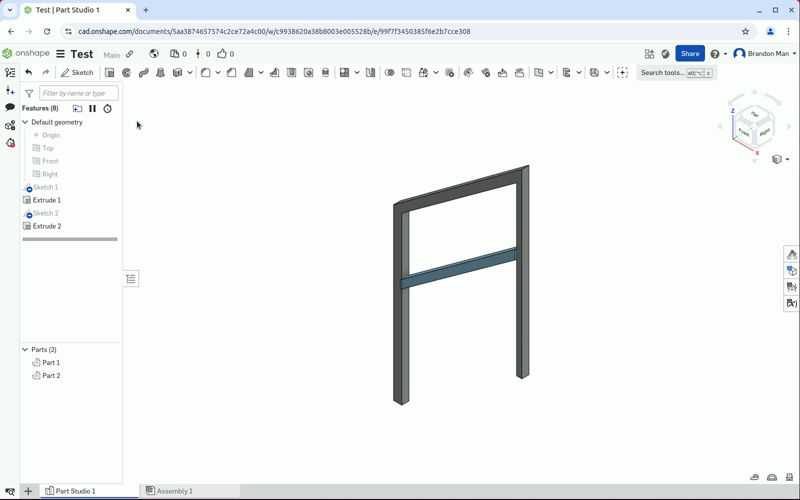
mouse_move(73, 189)
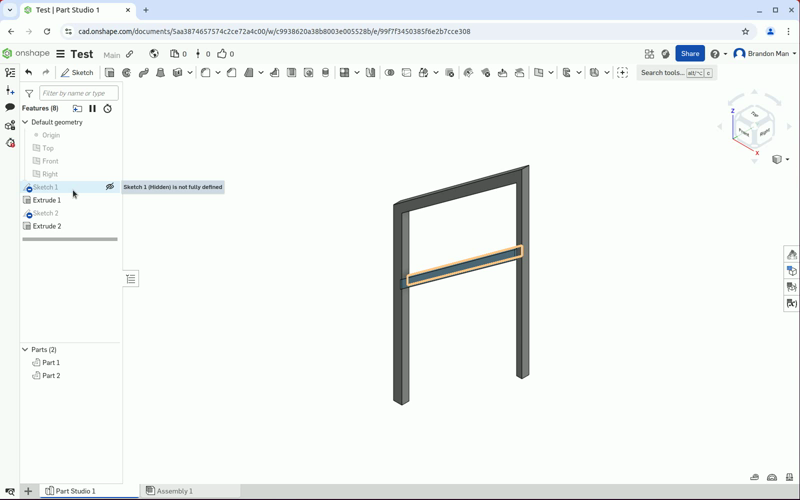
click(73, 189)